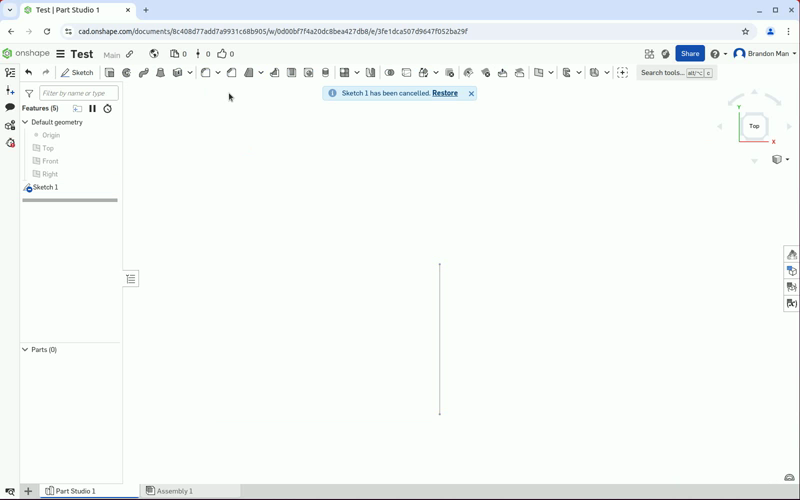
key(shift+h)
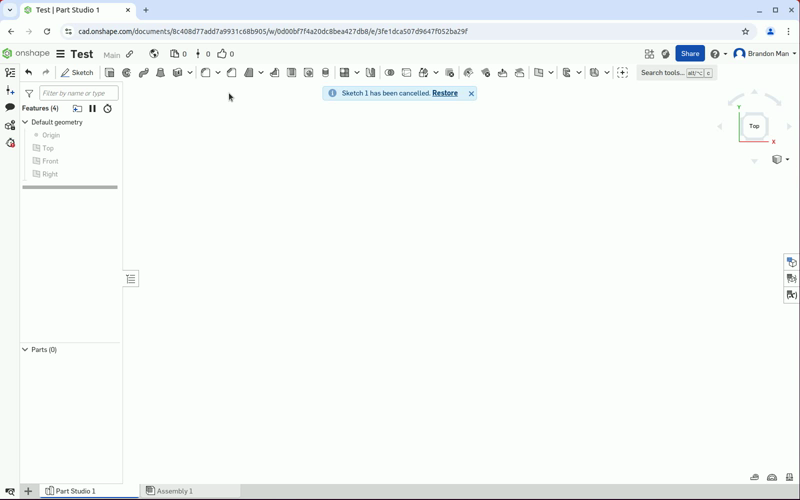
mouse_move(73, 352)
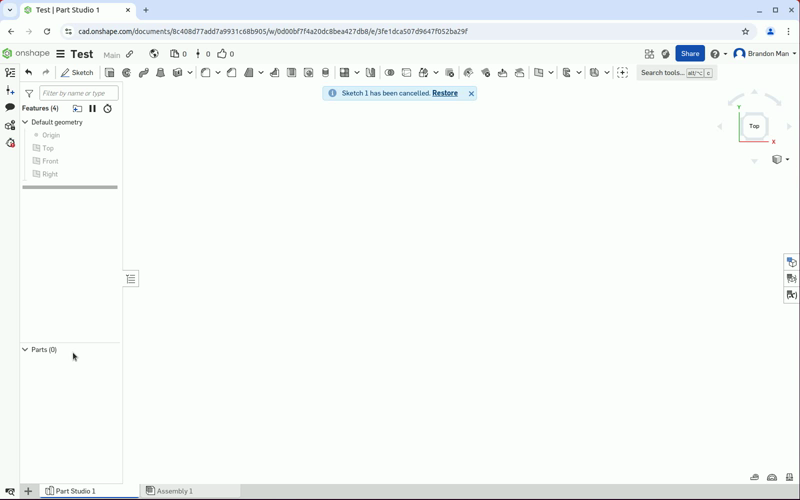
key(y)
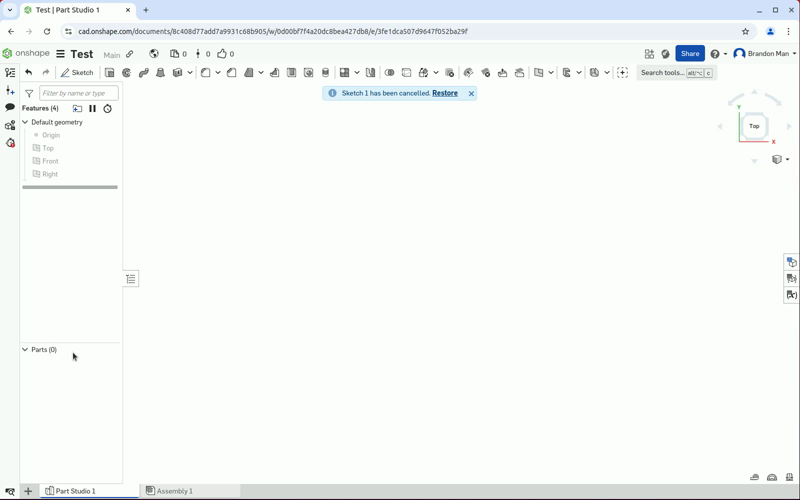
key(shift+p)
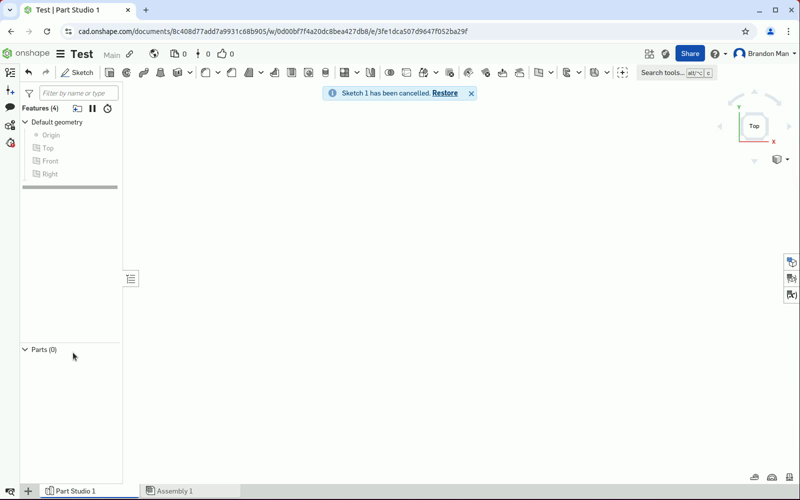
key(space)
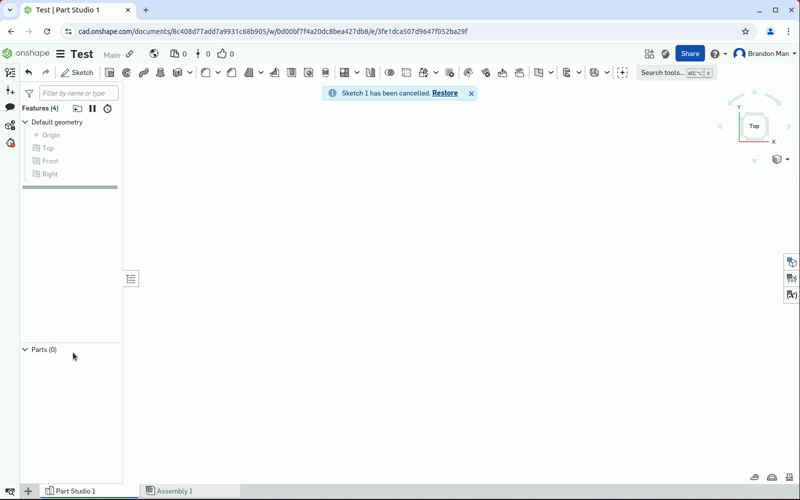
key_down(shift)
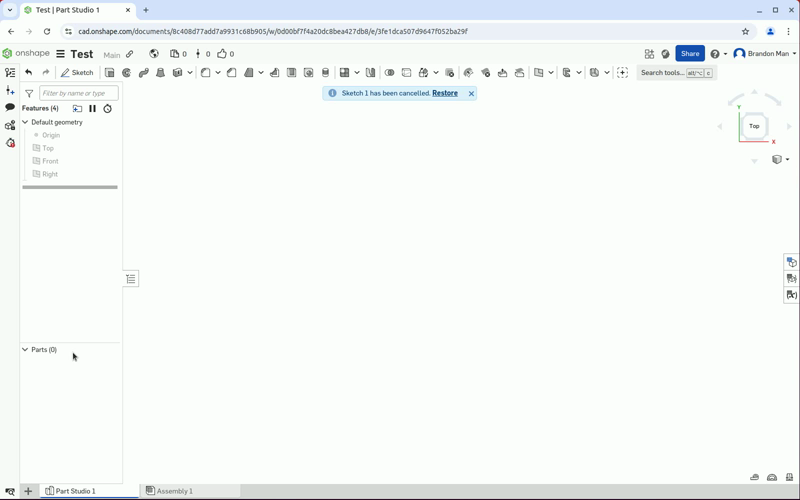
key(up)
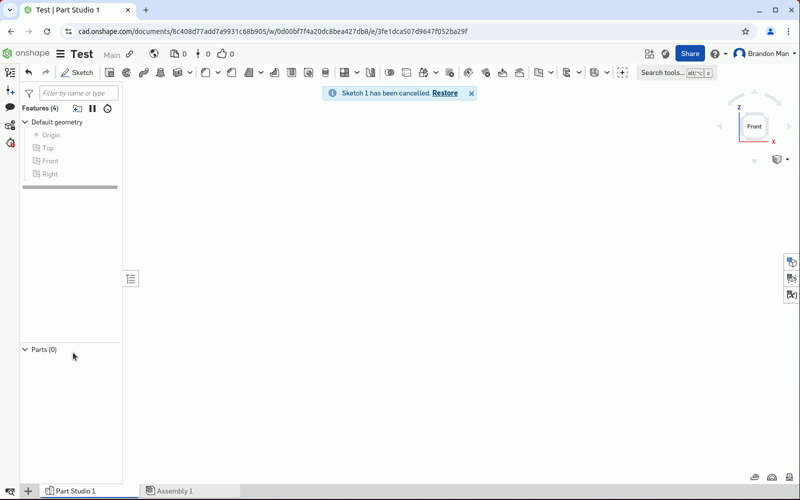
key_up(shift)
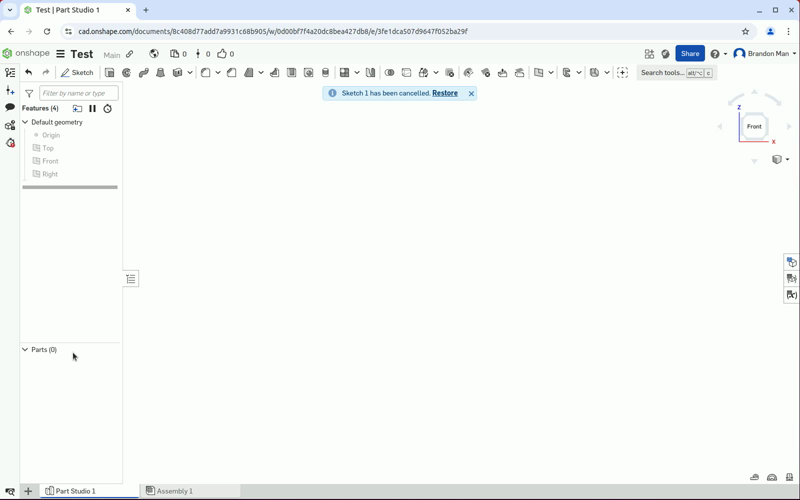
mouse_move(73, 352)
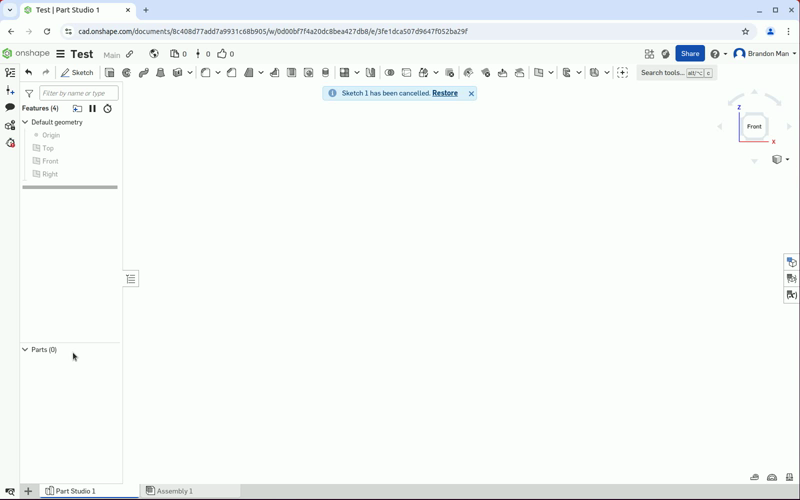
key(shift+y)
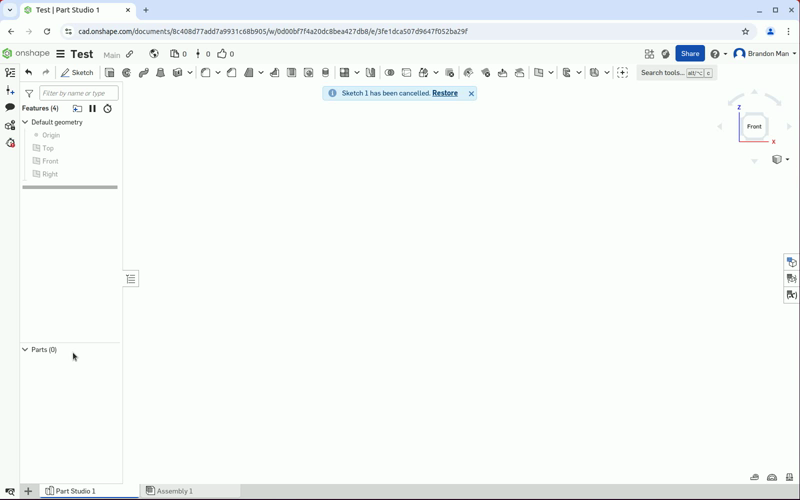
key(shift+s)
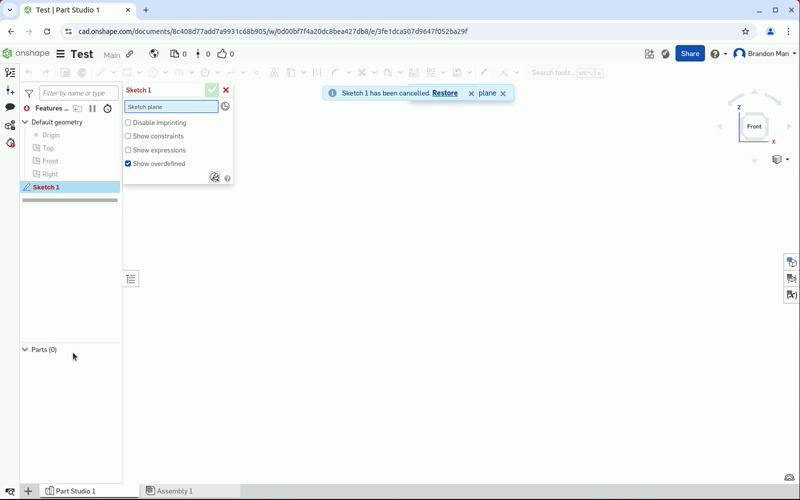
mouse_move(73, 163)
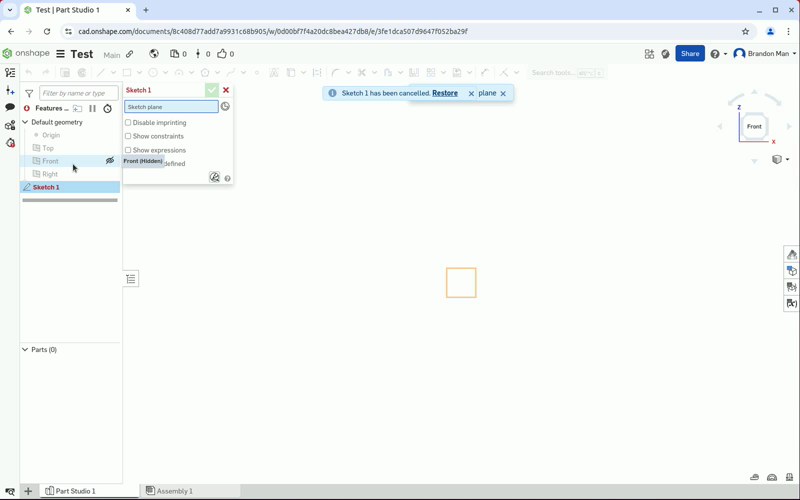
click(73, 163)
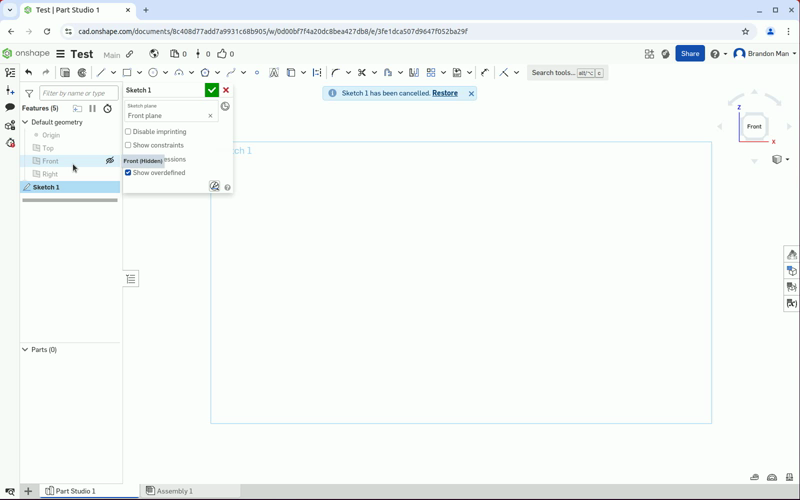
mouse_move(73, 352)
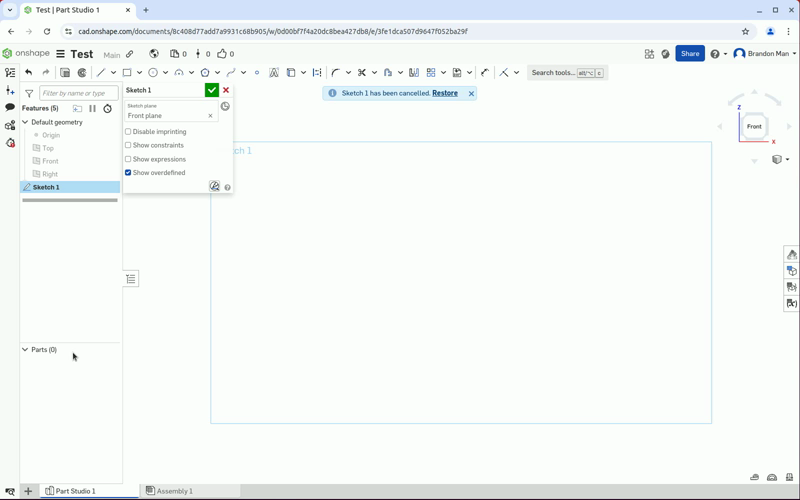
key(y)
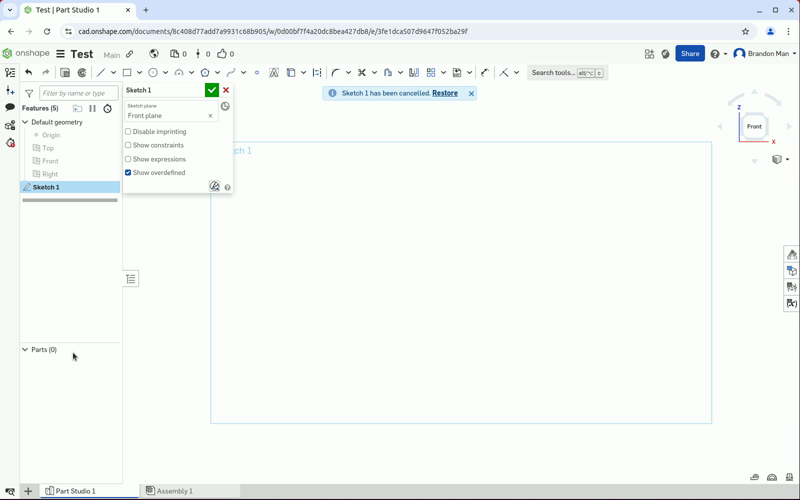
key(l)
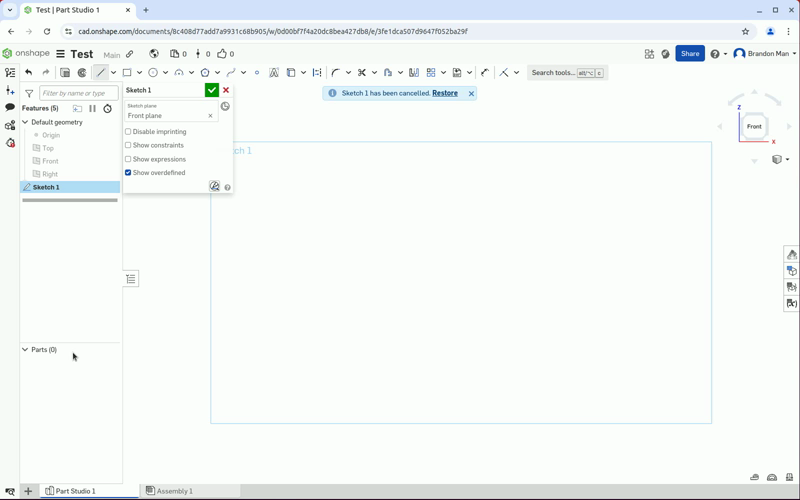
key_down(shift)
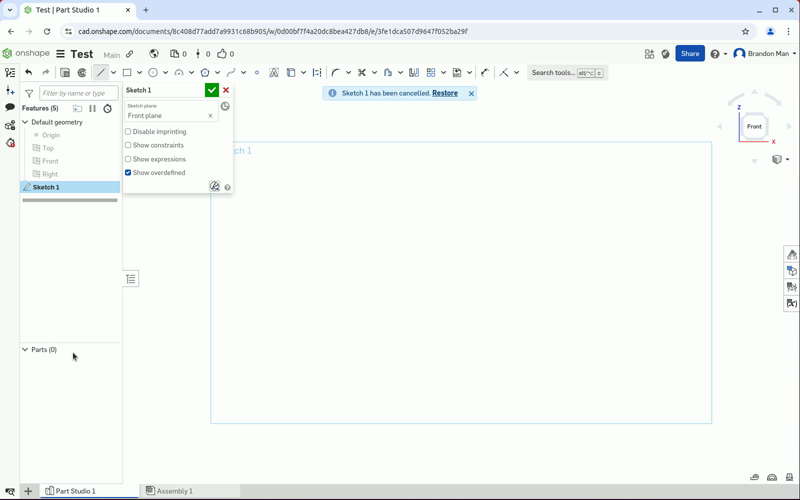
mouse_move(355, 395)
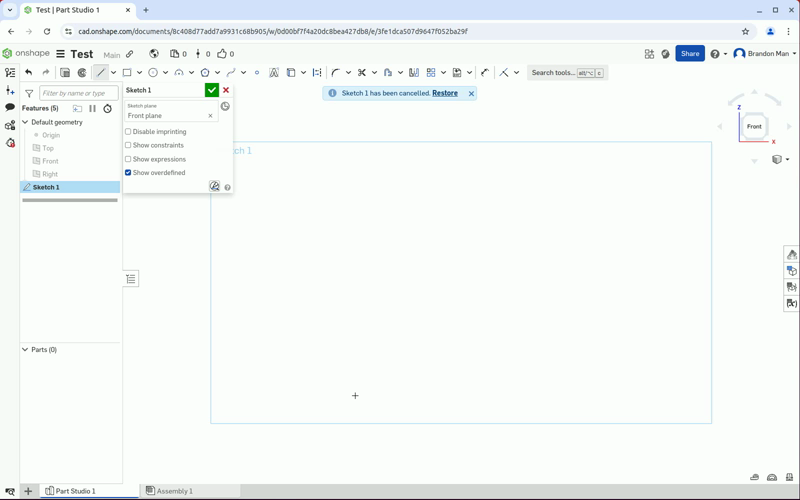
click(355, 395)
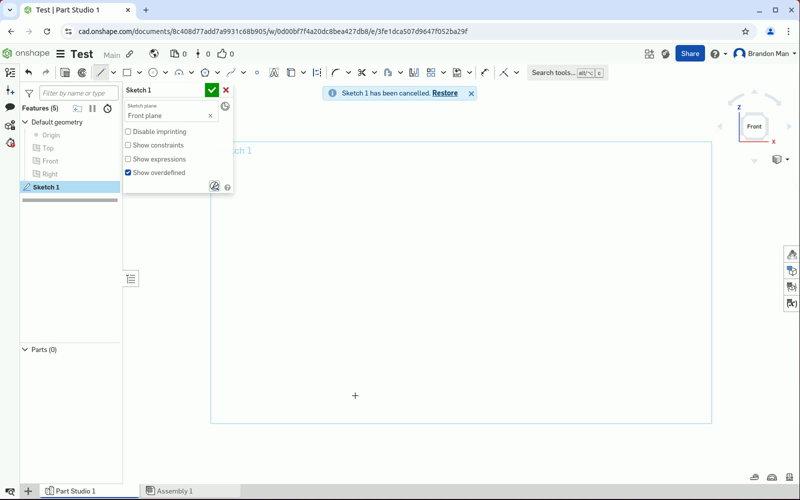
key_up(shift)
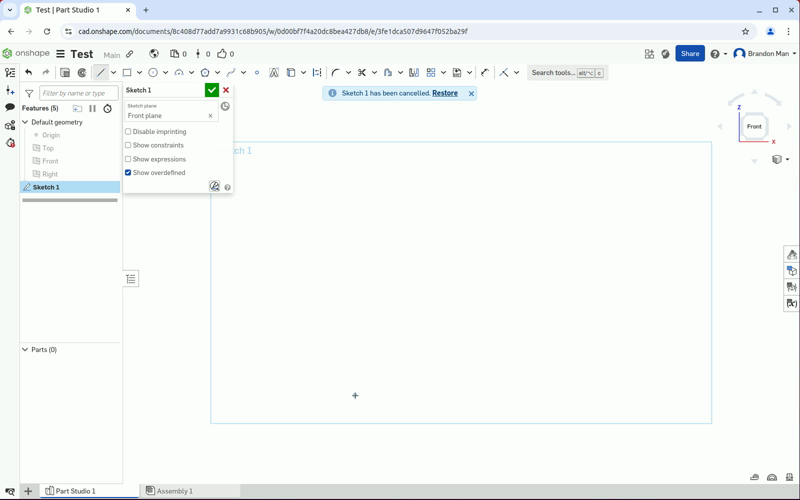
key_down(shift)
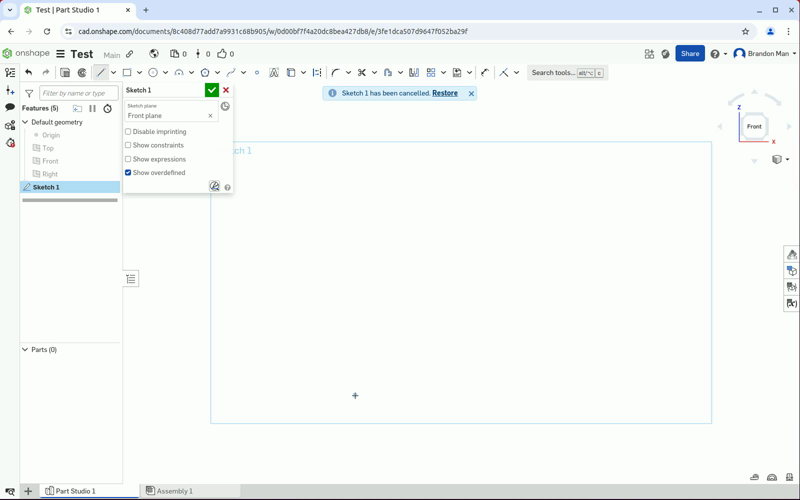
mouse_move(385, 395)
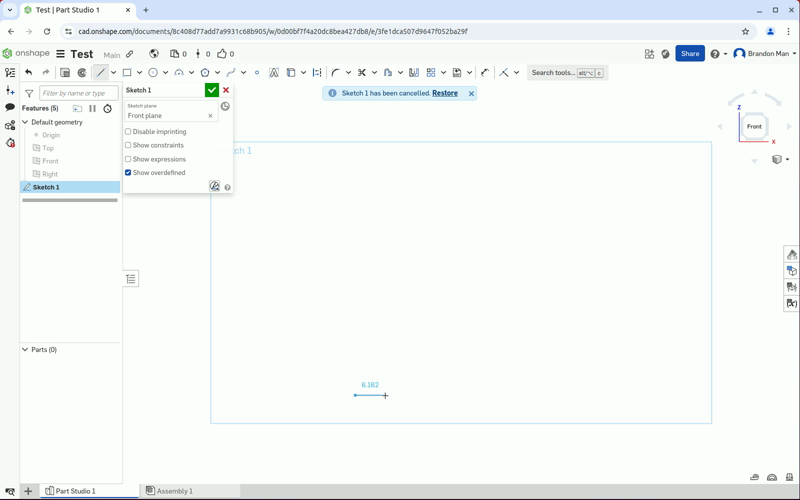
mouse_move(362, 395)
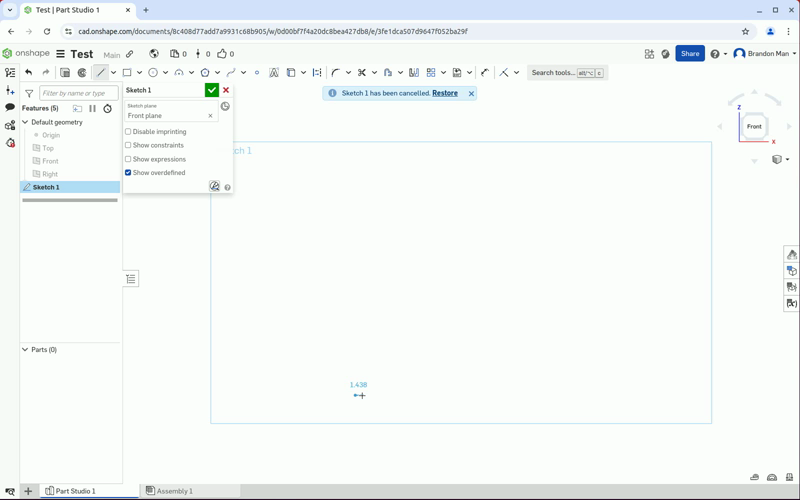
scroll(6)
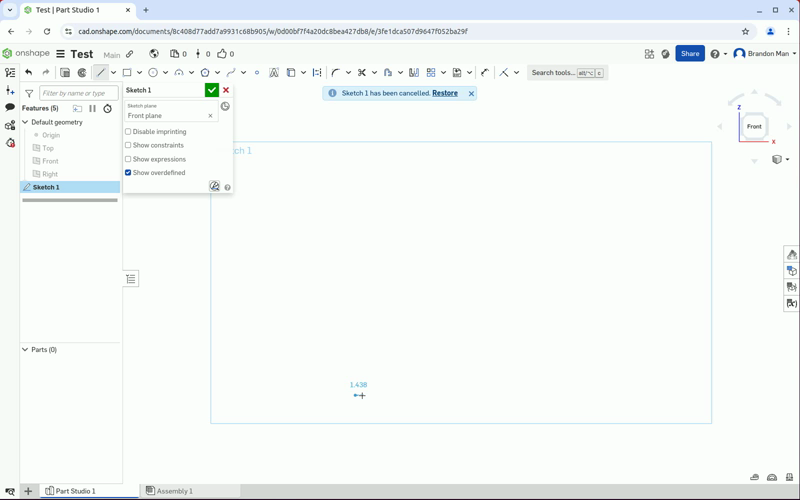
scroll(6)
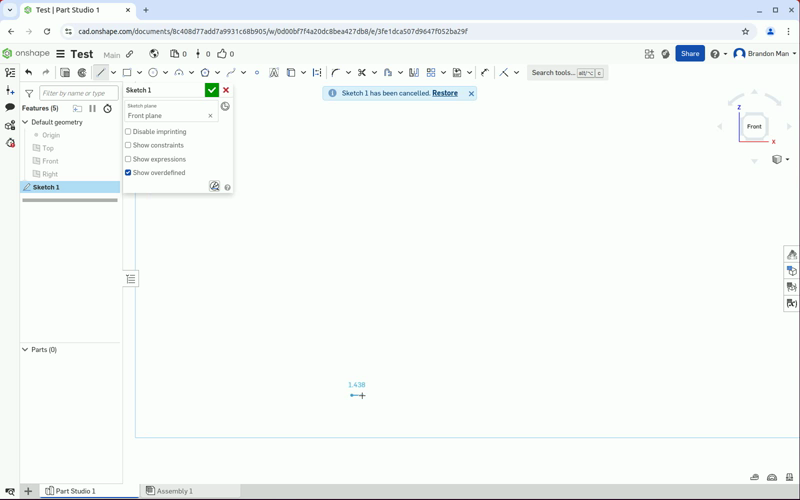
scroll(6)
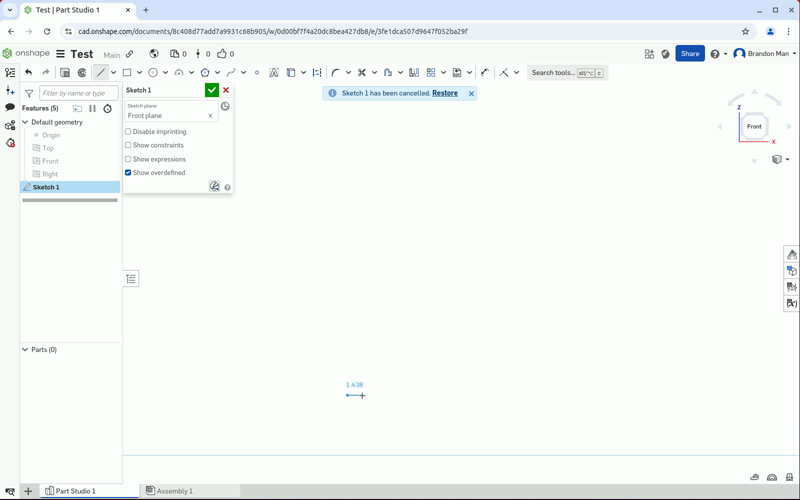
scroll(6)
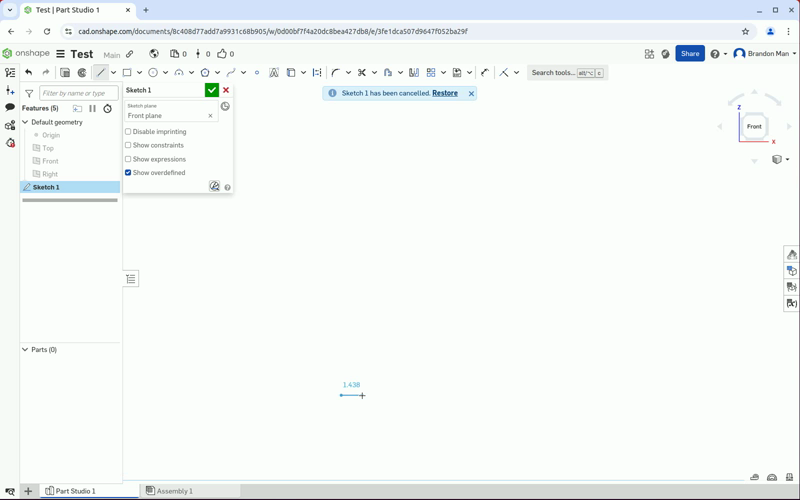
scroll(6)
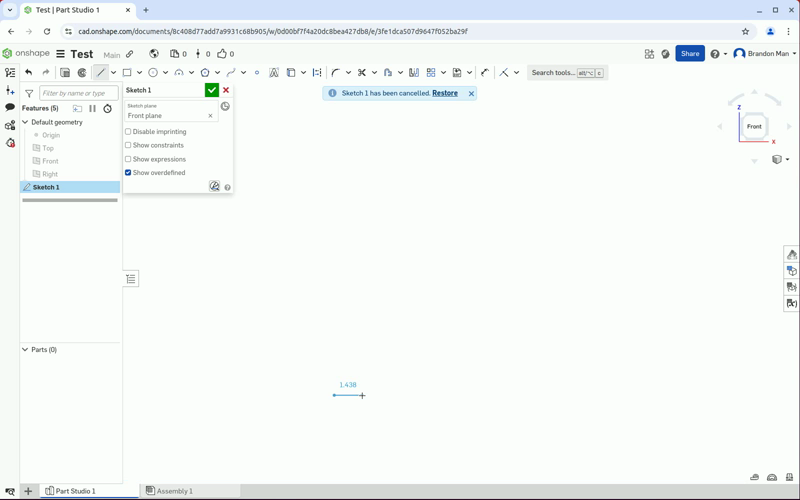
scroll(6)
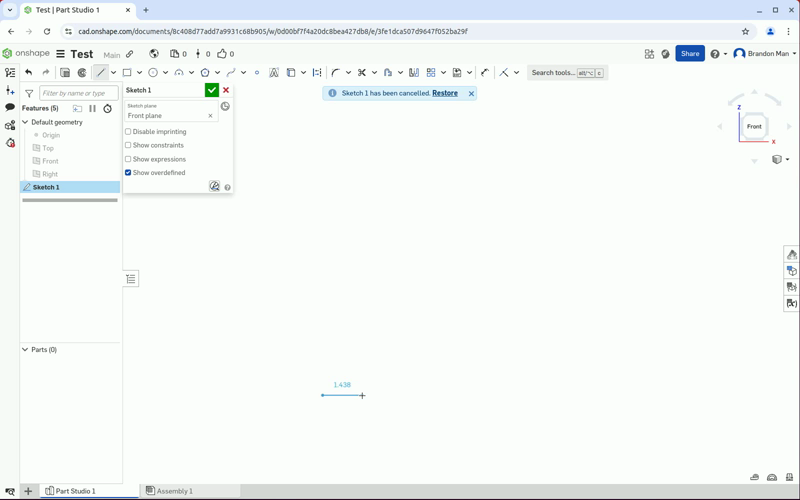
scroll(6)
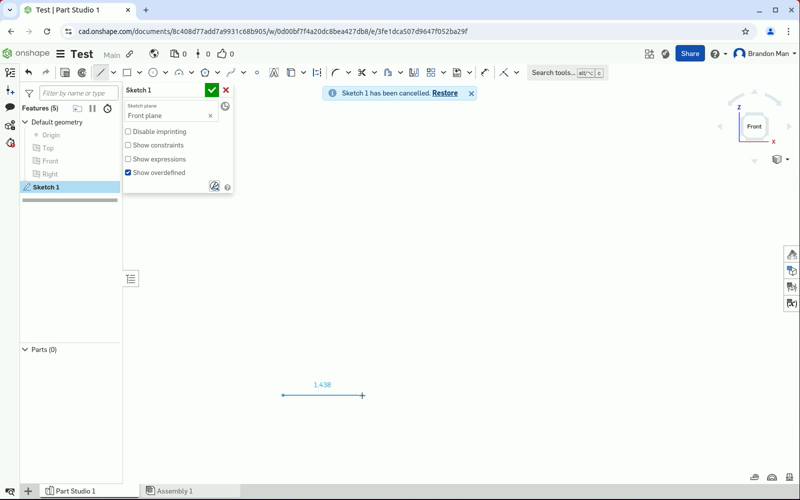
click(362, 395)
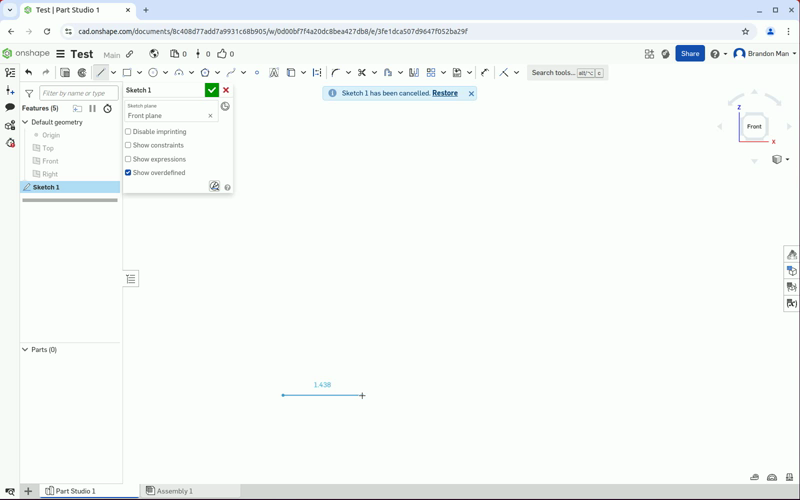
scroll(-6)
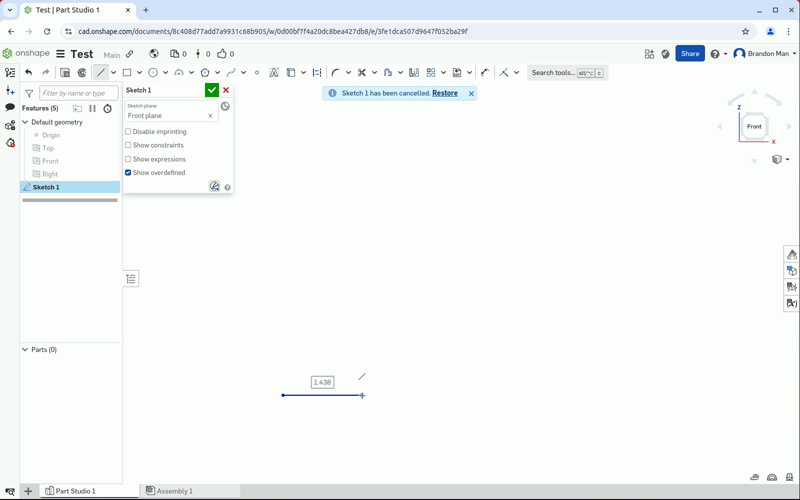
scroll(-6)
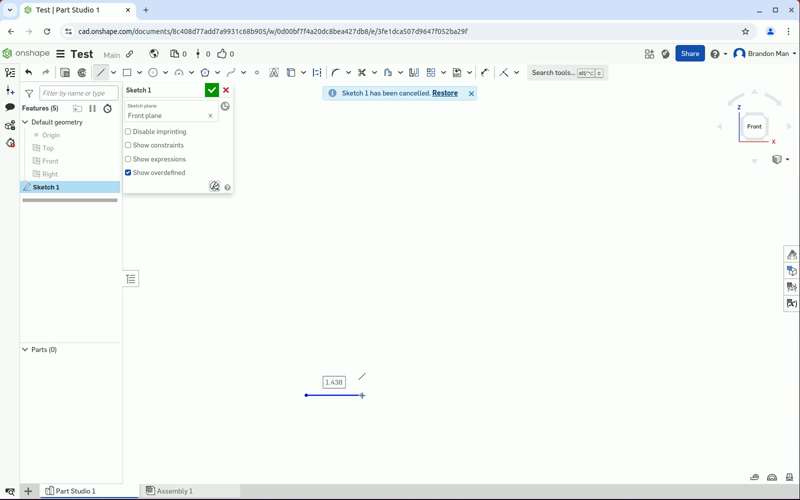
scroll(-6)
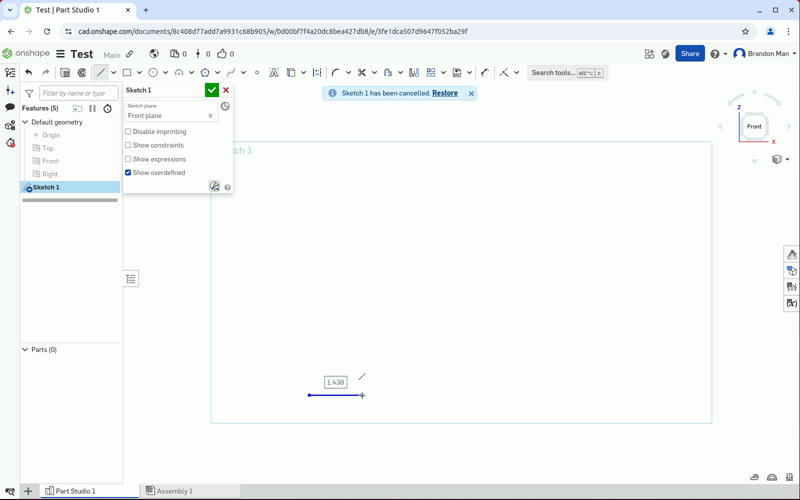
scroll(-6)
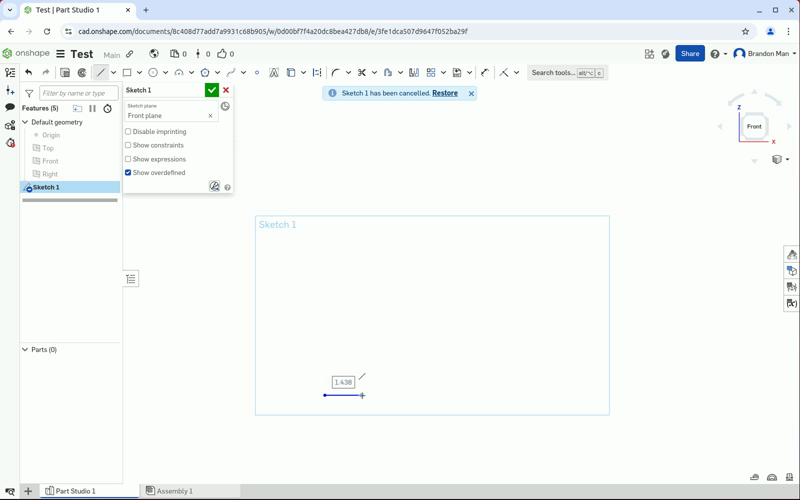
scroll(-6)
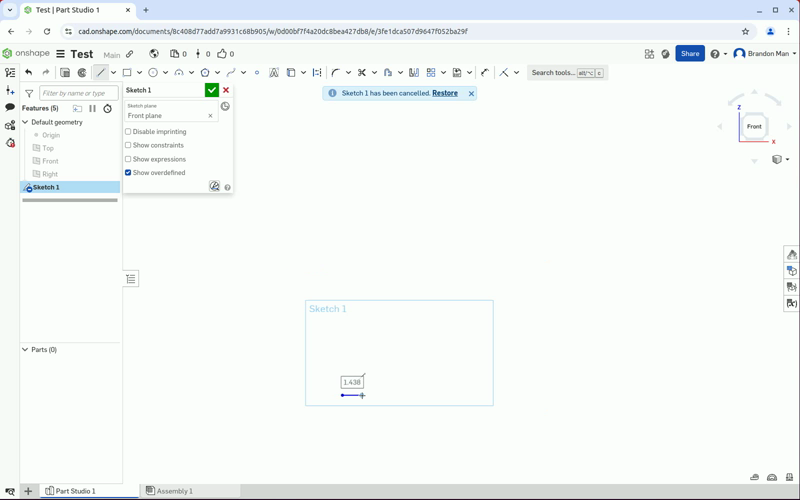
scroll(-6)
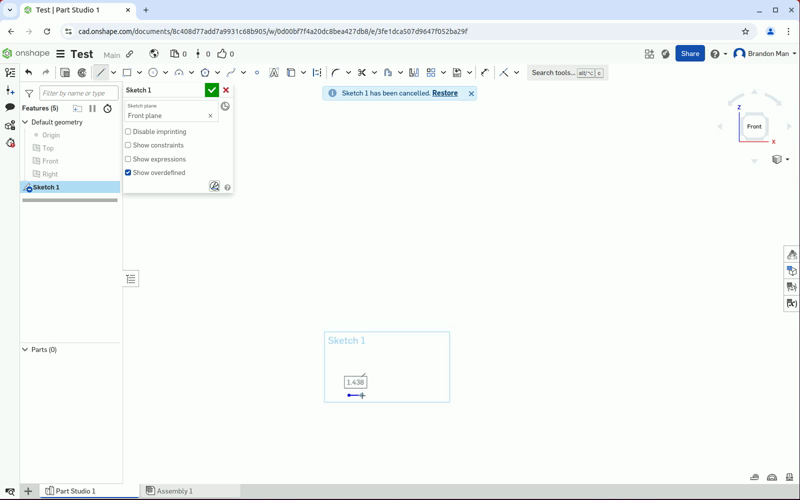
scroll(-6)
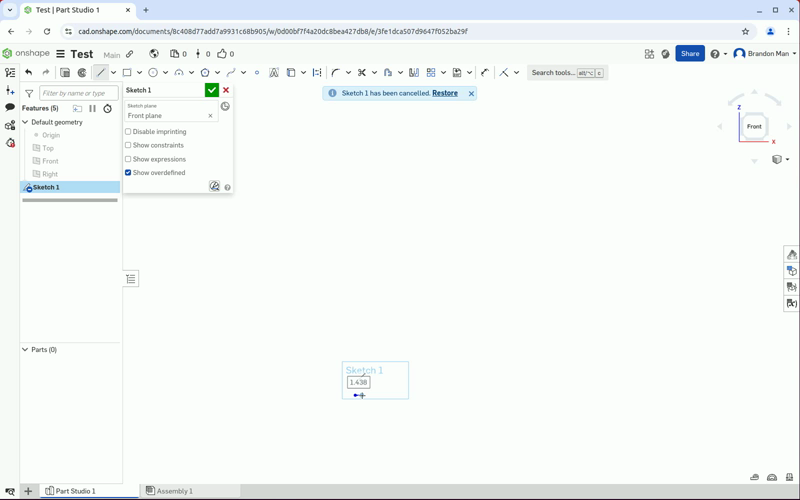
key_up(shift)
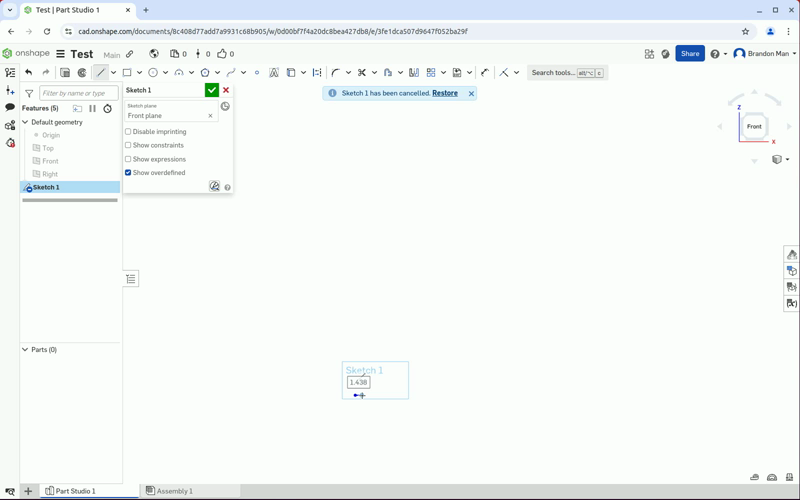
key_down(shift)
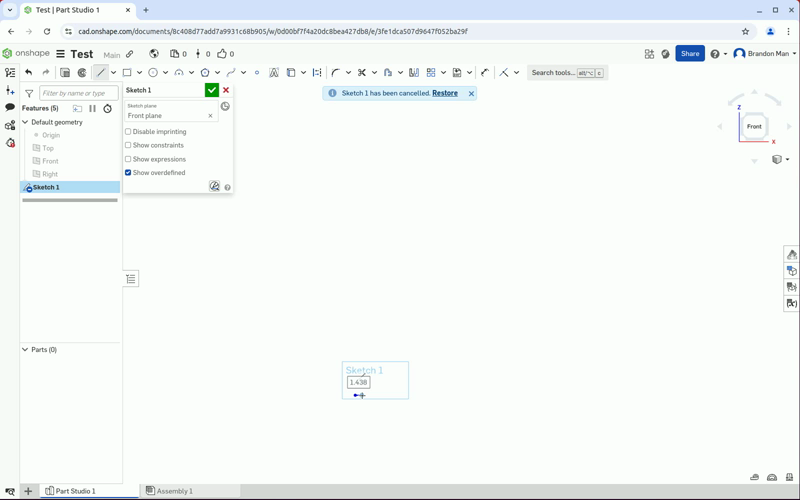
mouse_move(392, 395)
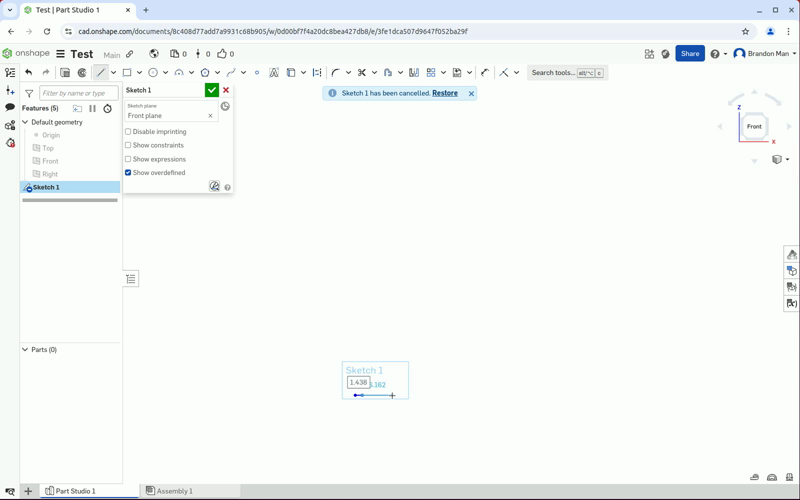
mouse_move(362, 388)
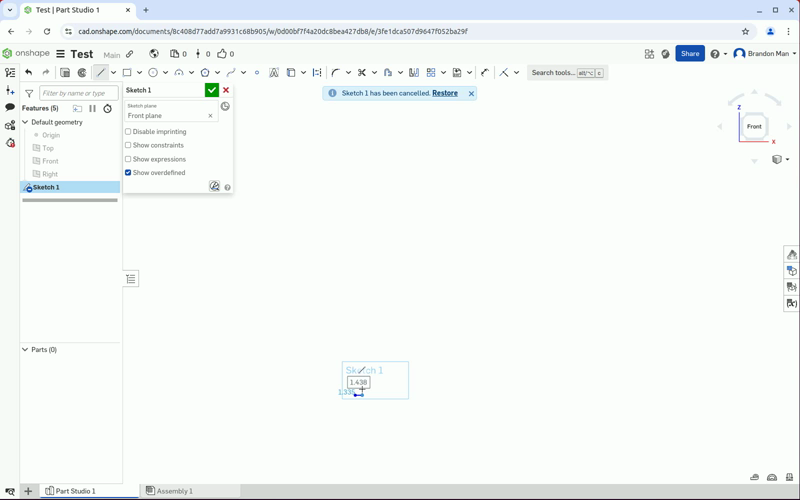
scroll(6)
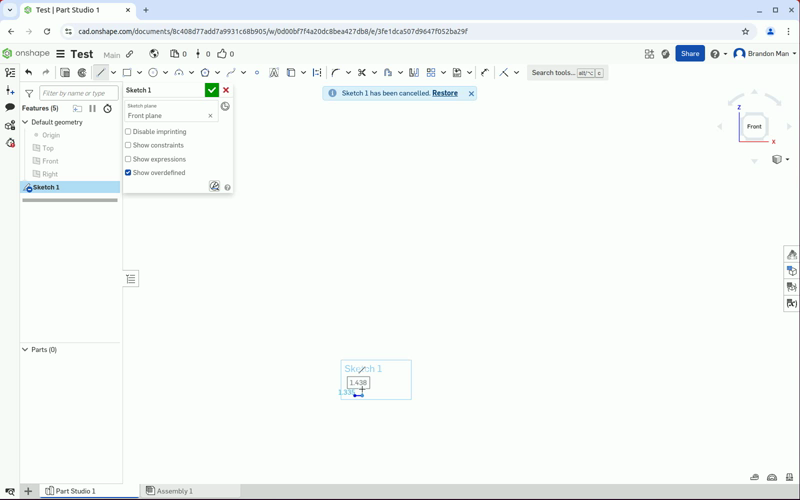
scroll(6)
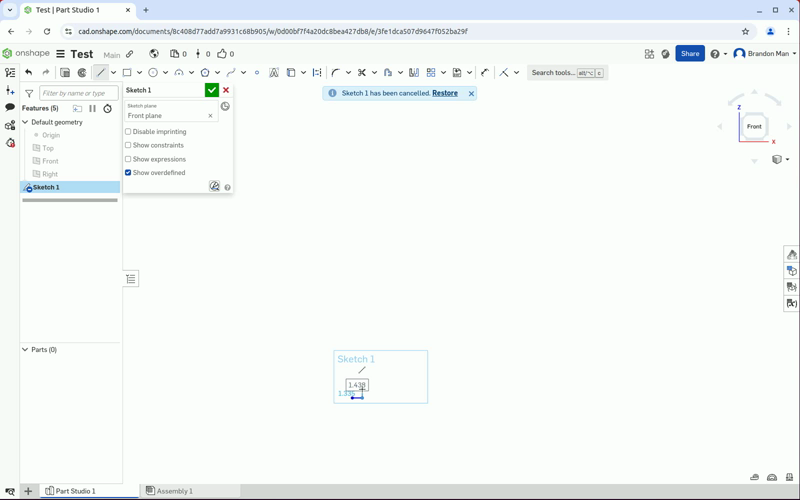
scroll(6)
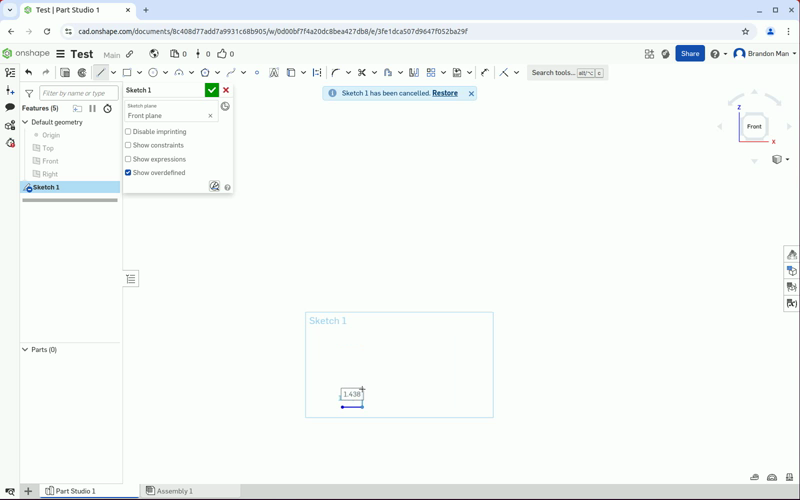
scroll(6)
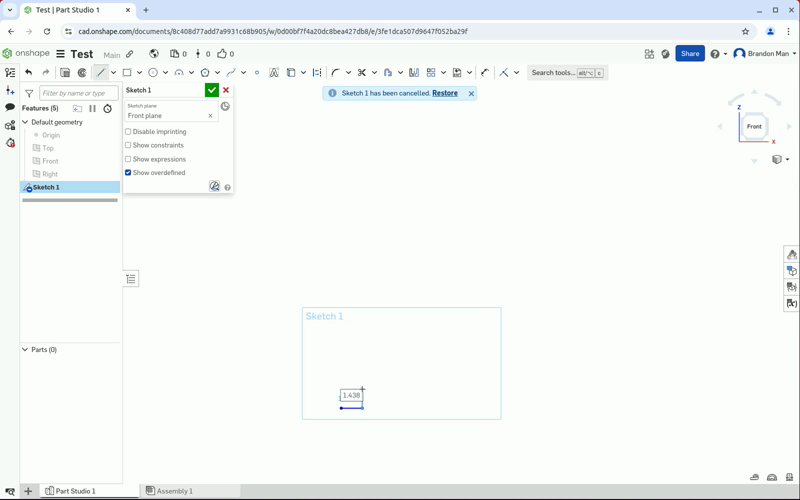
scroll(6)
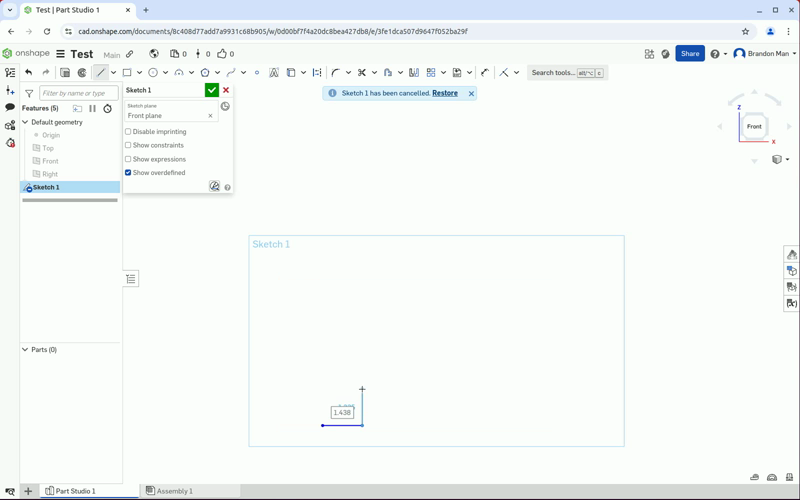
scroll(6)
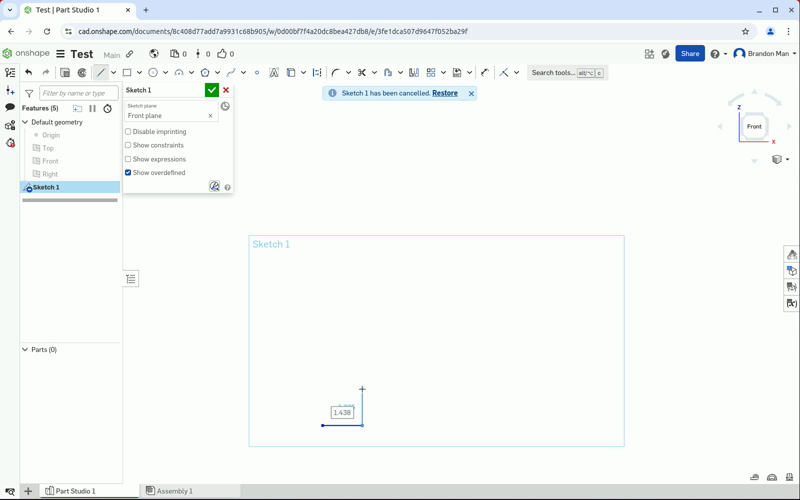
scroll(6)
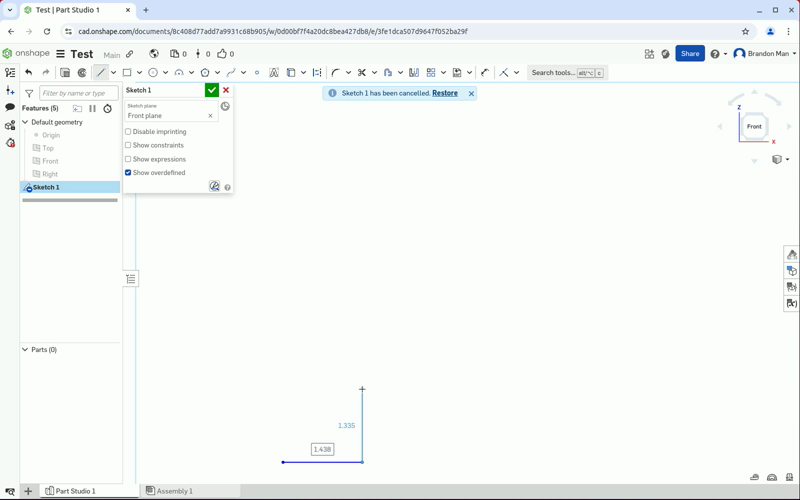
click(362, 388)
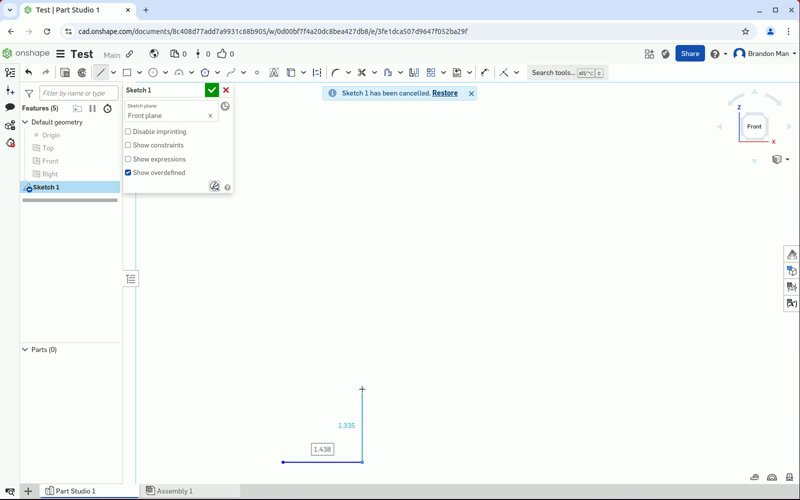
scroll(-6)
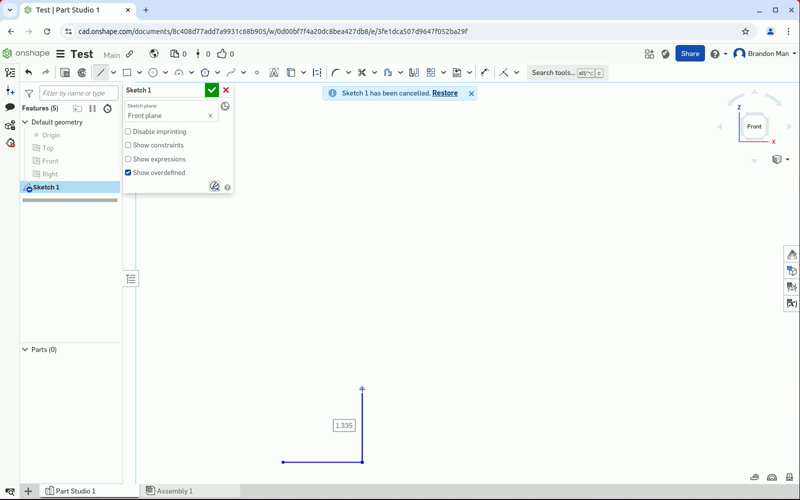
scroll(-6)
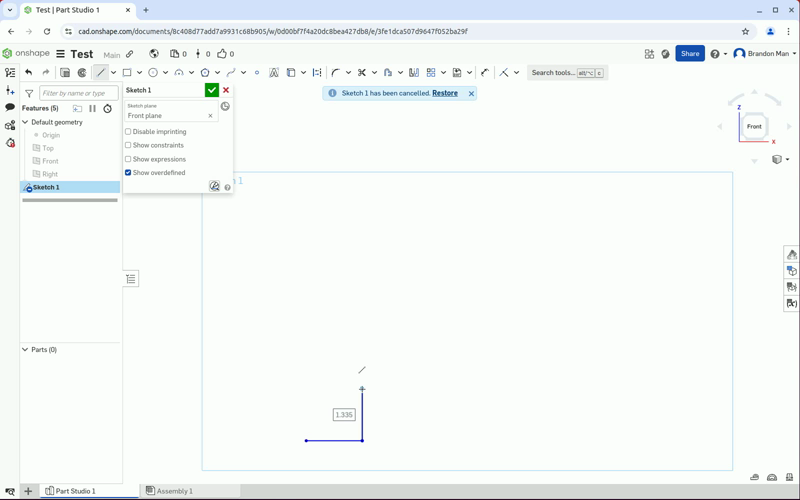
scroll(-6)
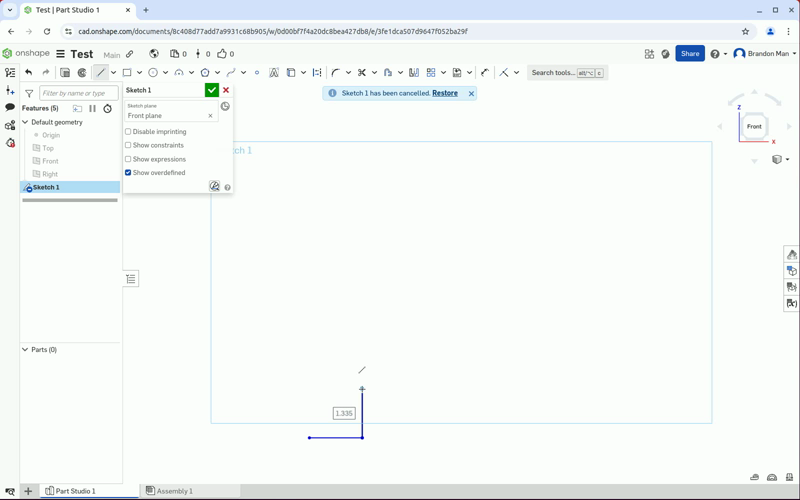
scroll(-6)
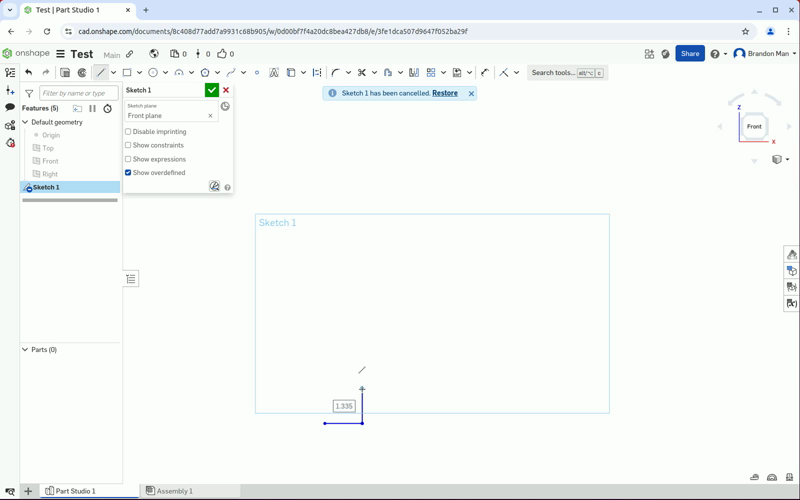
scroll(-6)
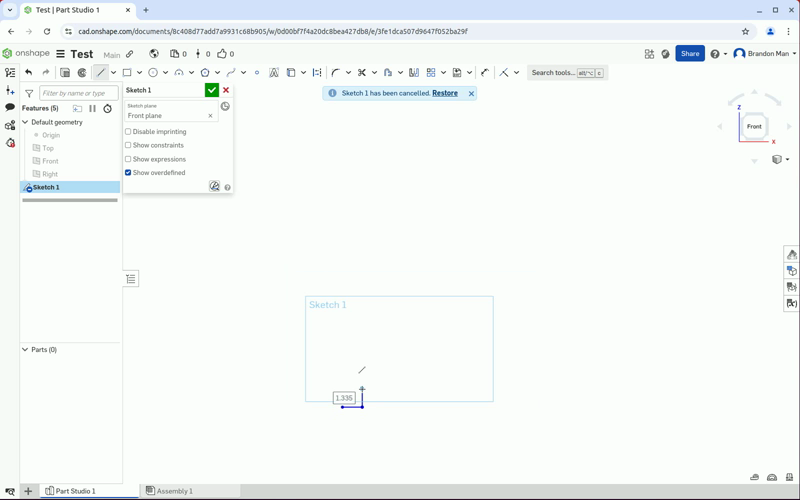
scroll(-6)
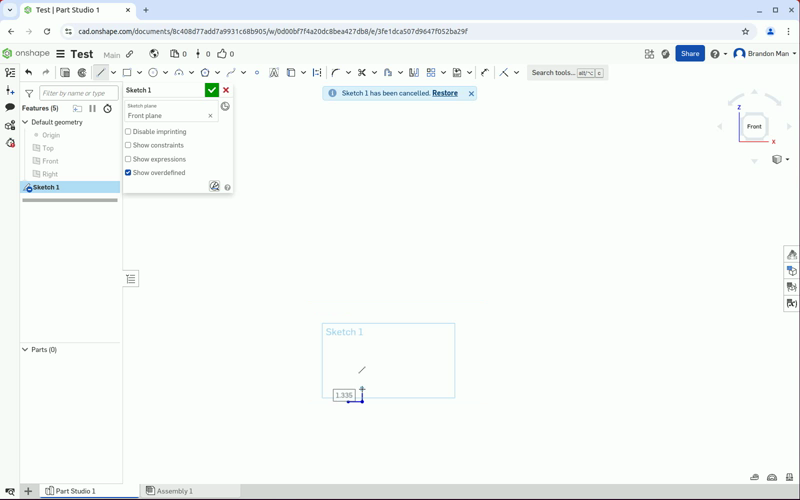
scroll(-6)
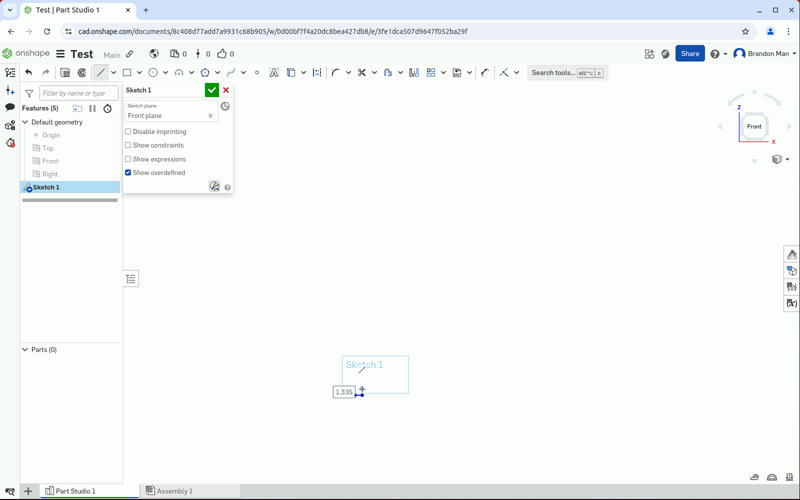
key_up(shift)
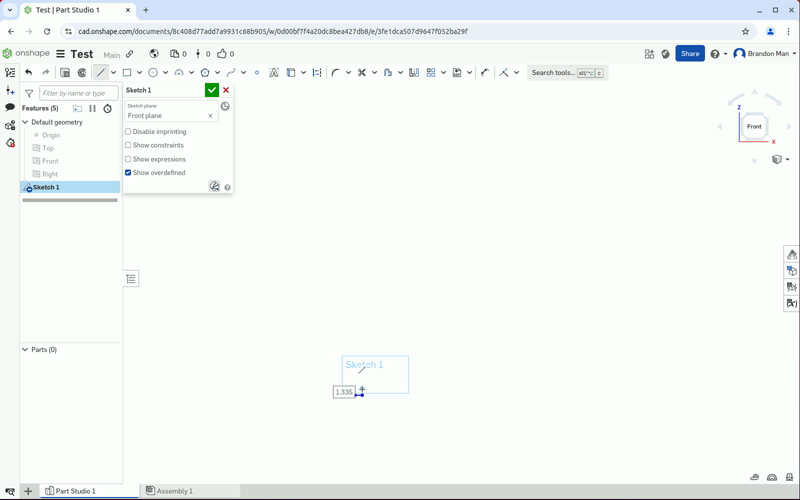
key_down(shift)
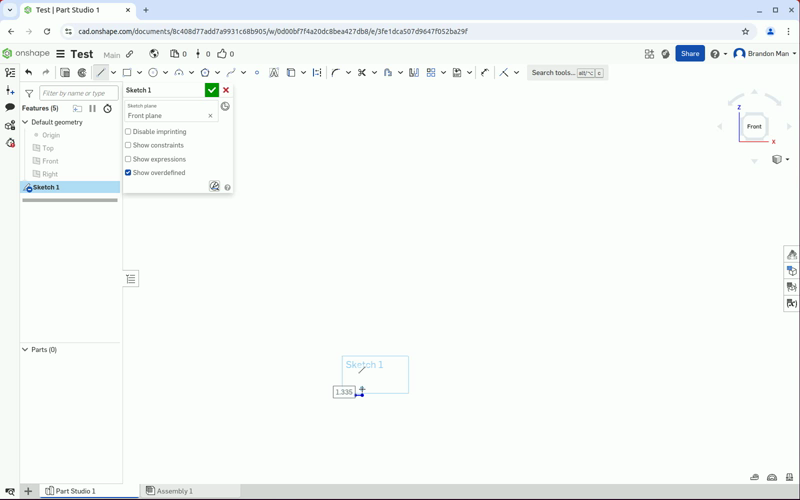
mouse_move(556, 388)
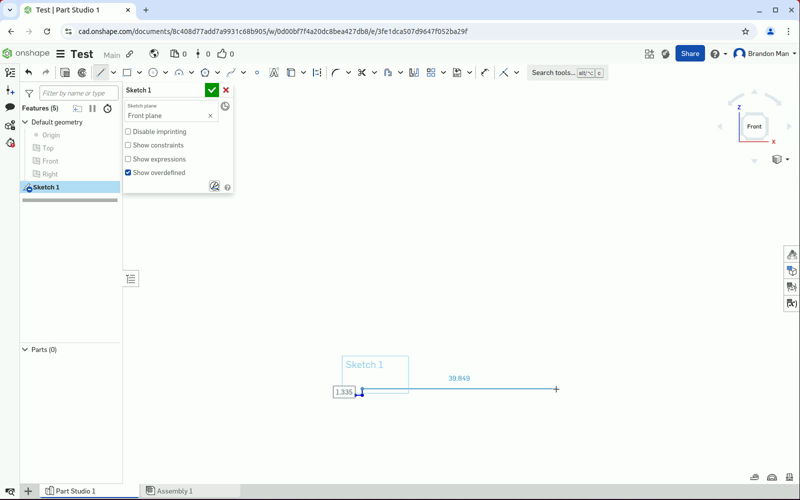
click(556, 388)
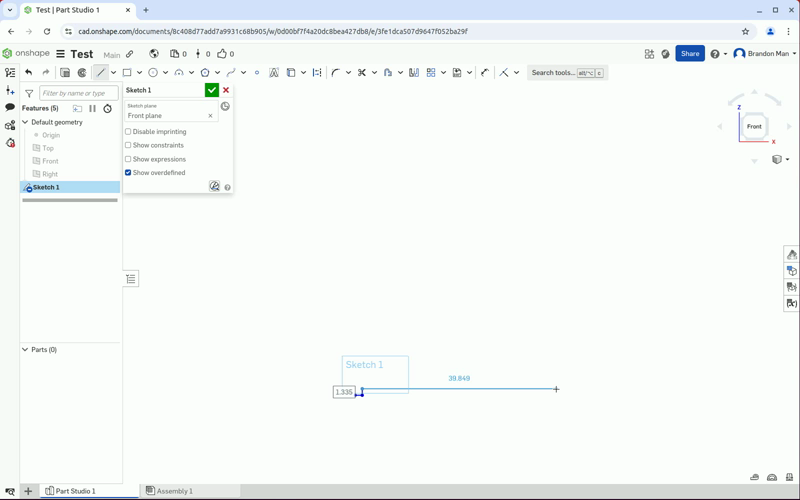
key_up(shift)
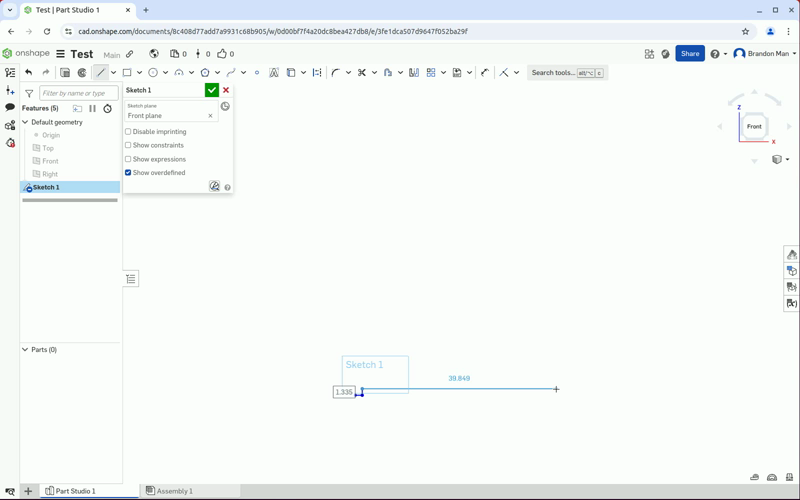
key_down(shift)
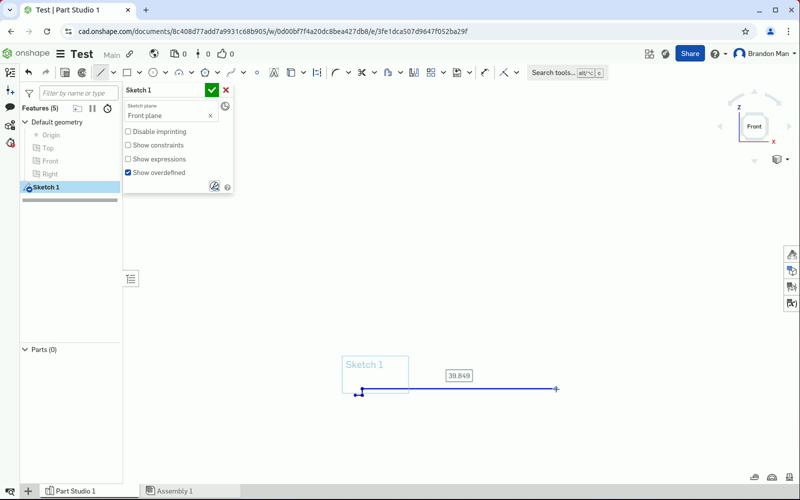
mouse_move(586, 388)
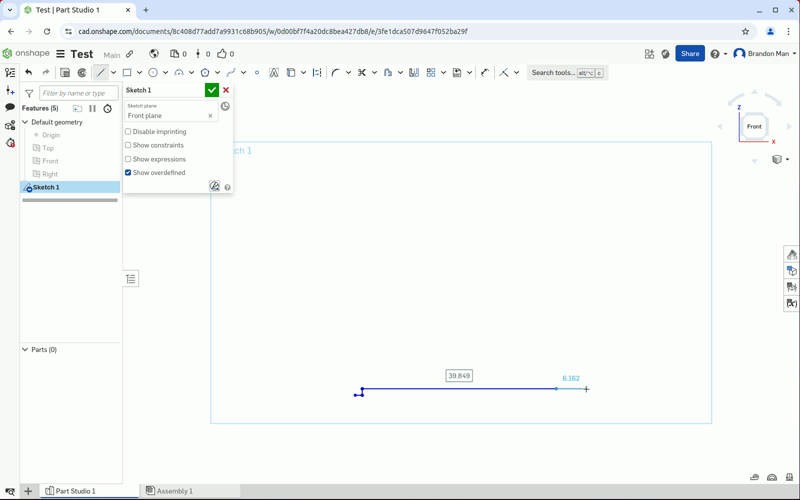
mouse_move(556, 395)
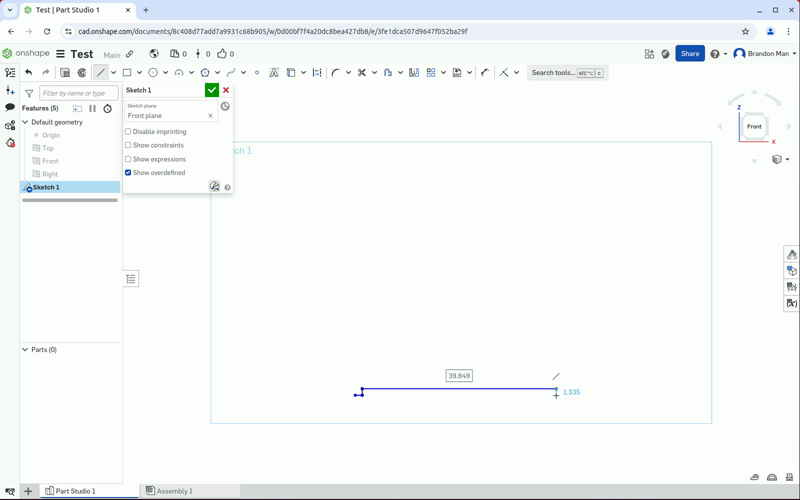
scroll(6)
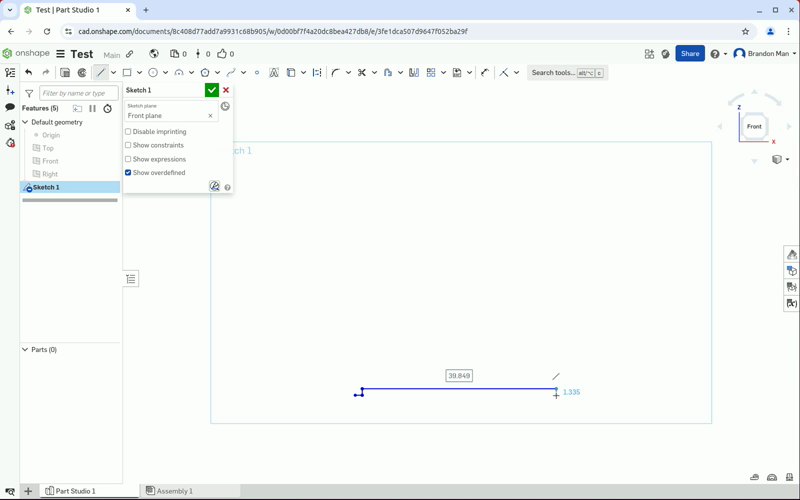
scroll(6)
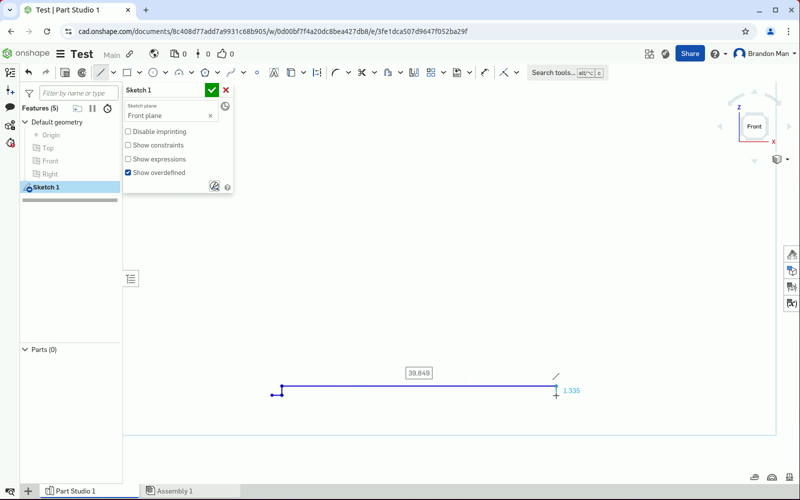
scroll(6)
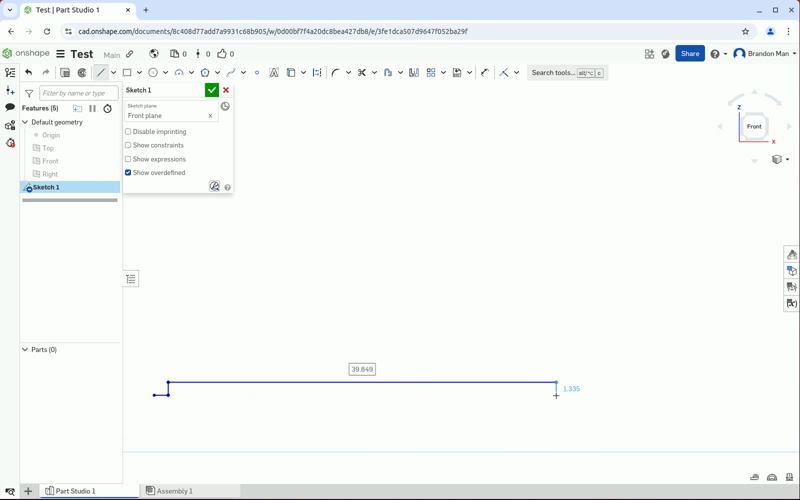
scroll(6)
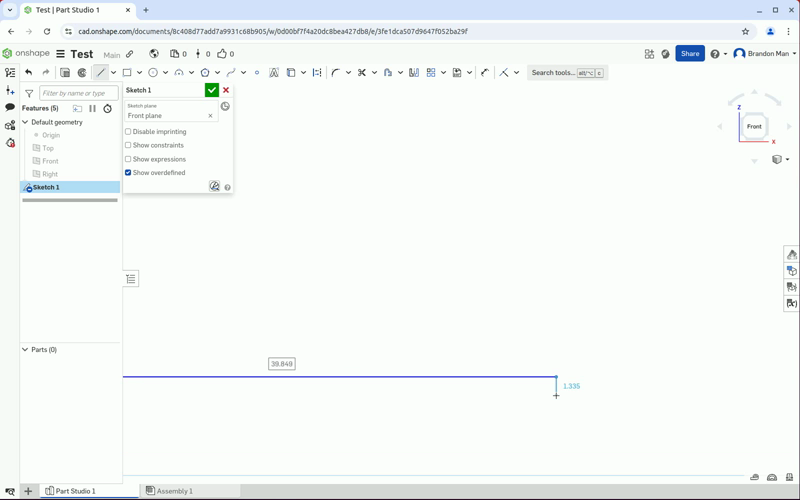
scroll(6)
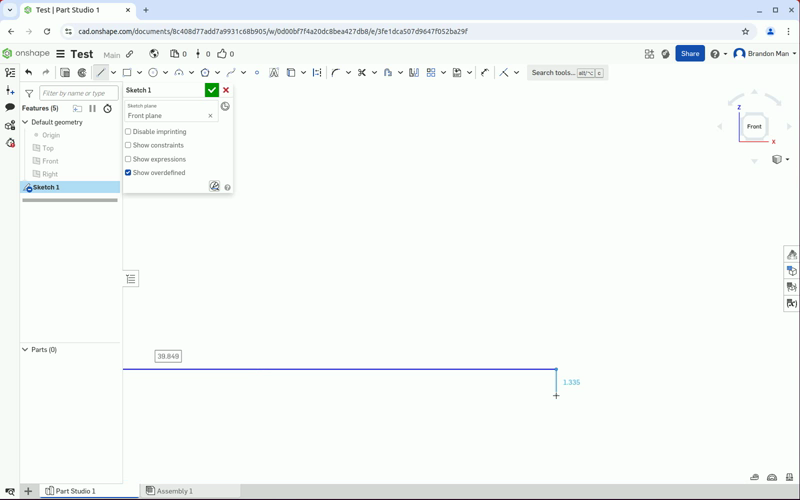
scroll(6)
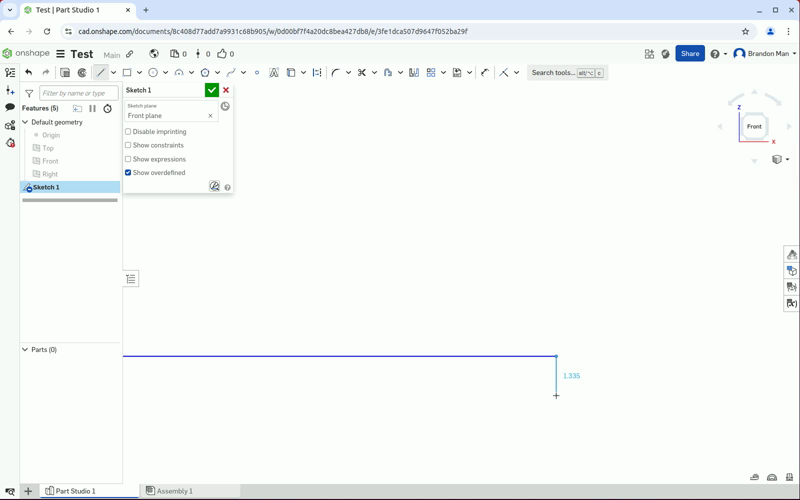
scroll(6)
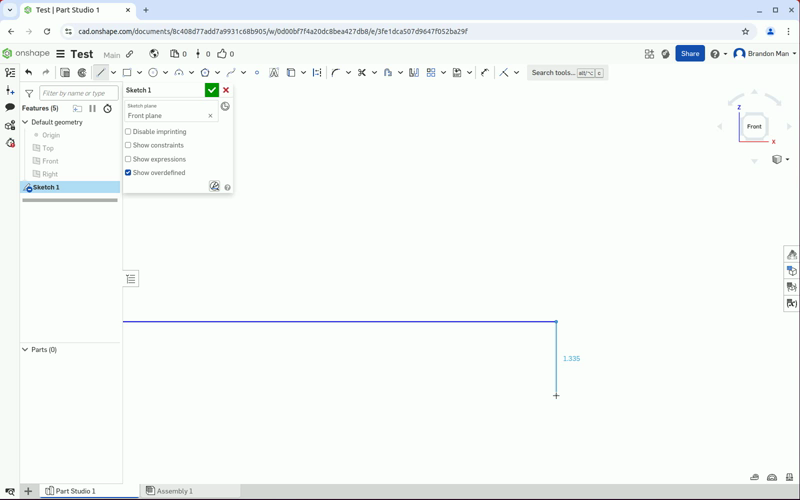
click(556, 395)
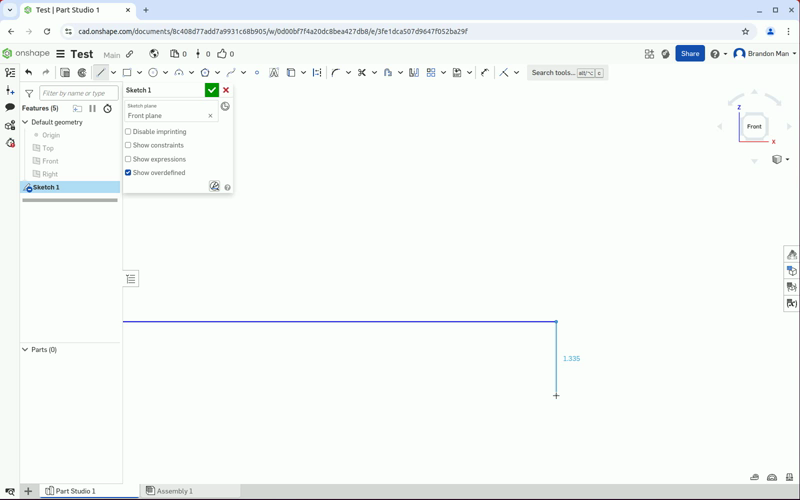
scroll(-6)
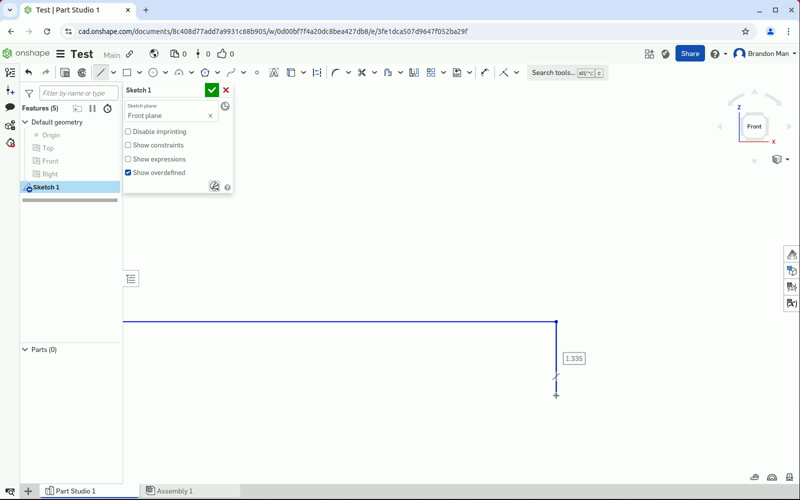
scroll(-6)
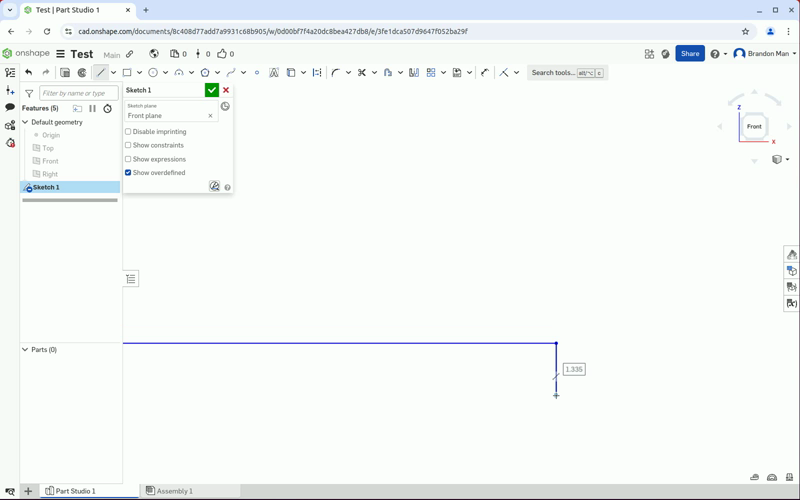
scroll(-6)
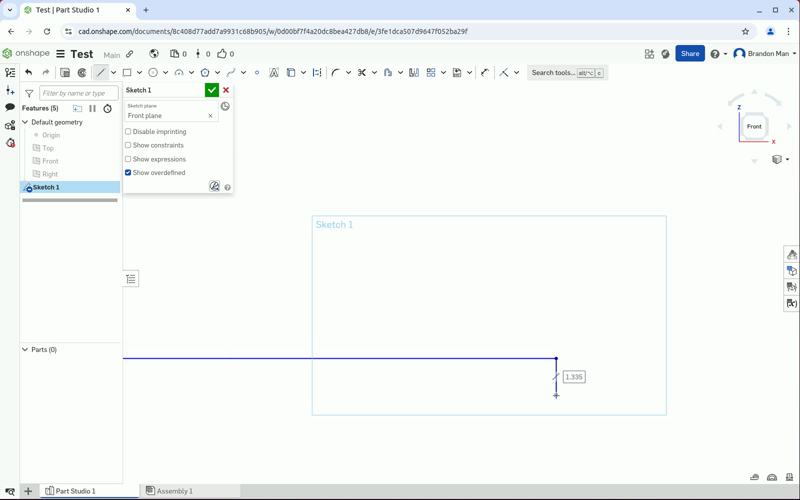
scroll(-6)
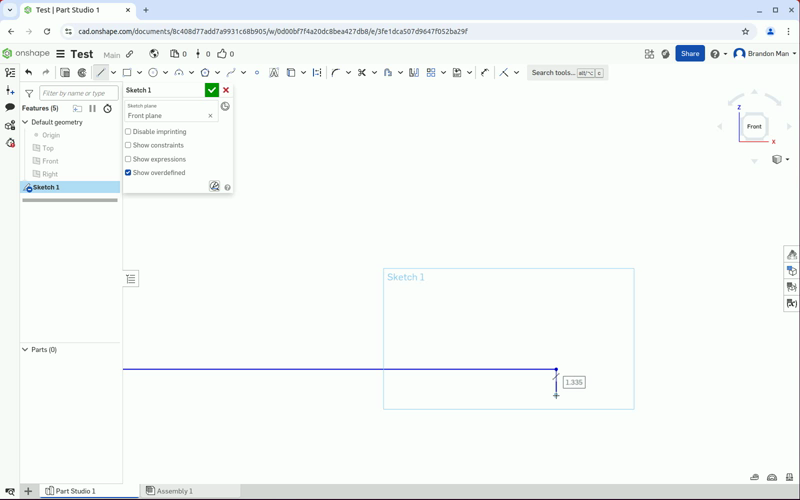
scroll(-6)
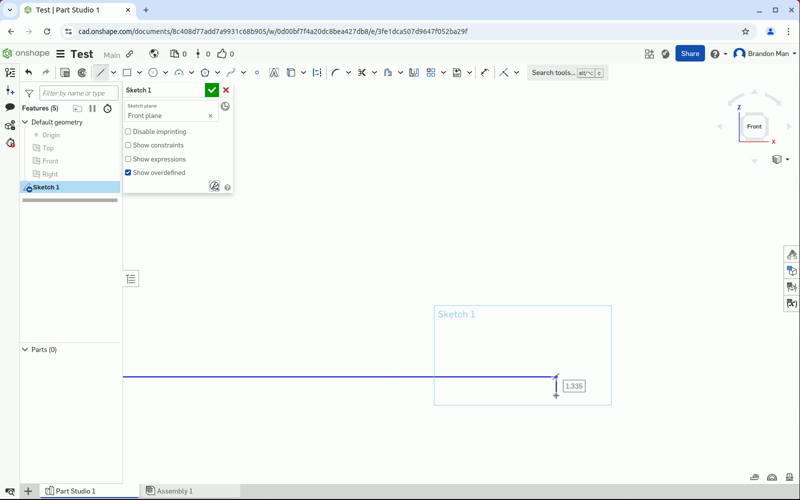
scroll(-6)
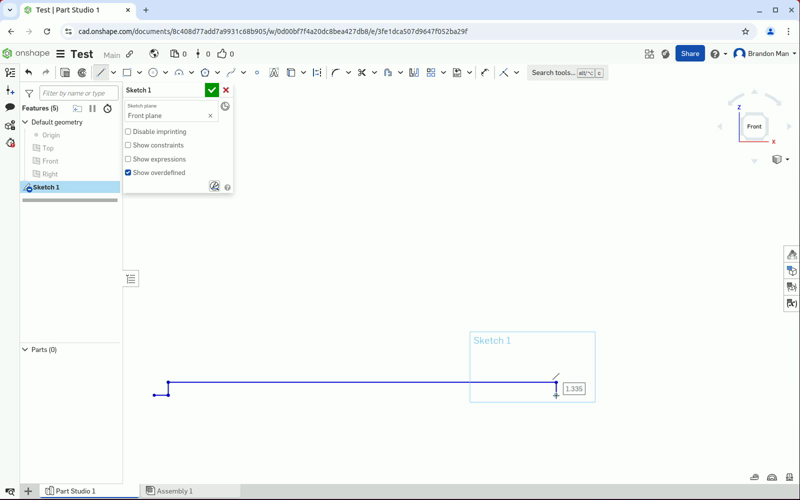
scroll(-6)
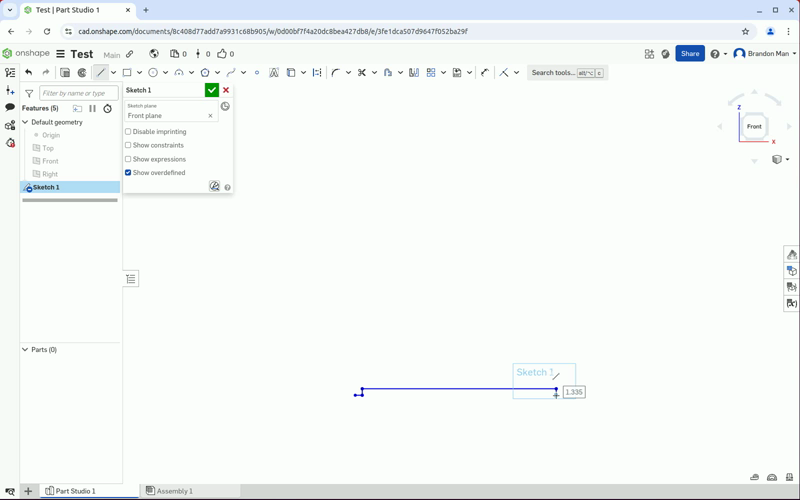
key_up(shift)
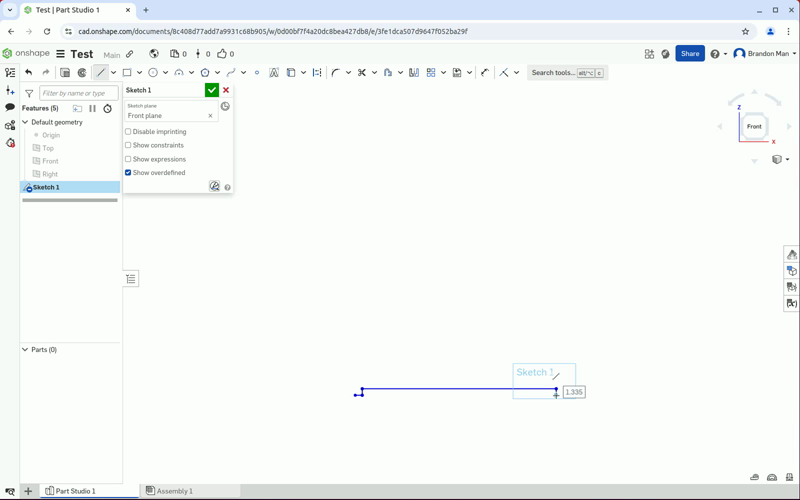
key_down(shift)
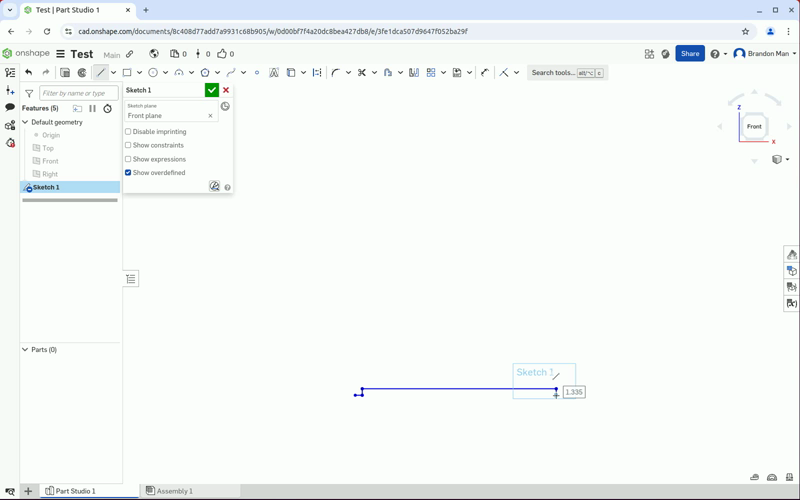
mouse_move(586, 395)
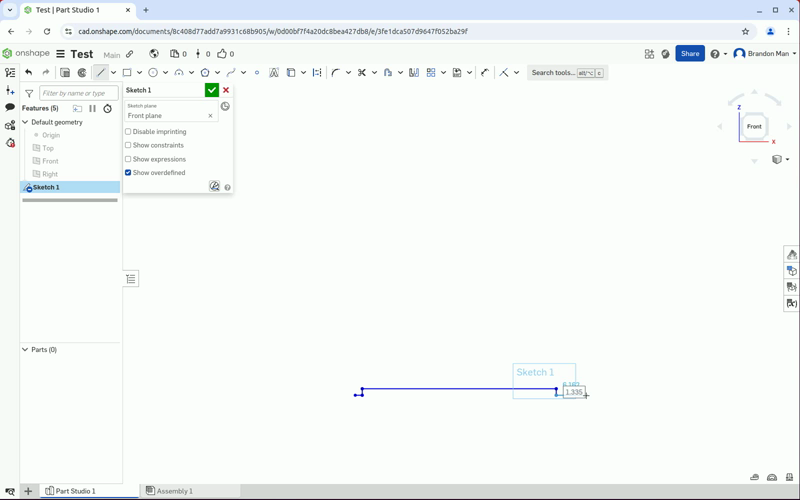
mouse_move(565, 395)
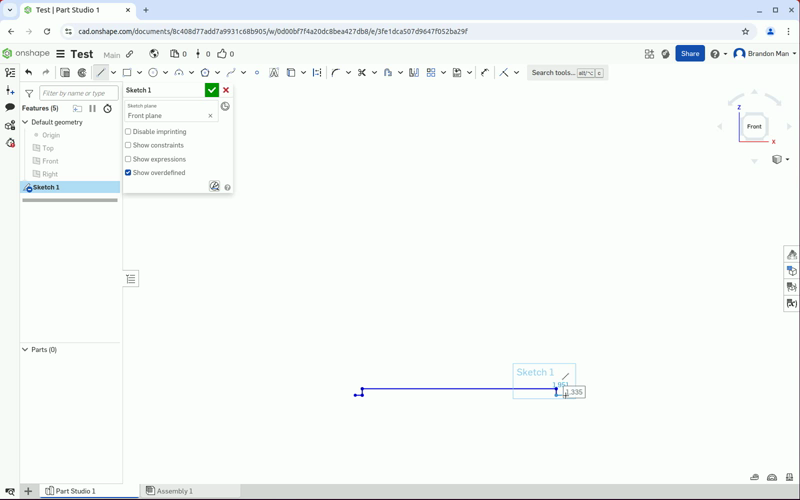
click(565, 395)
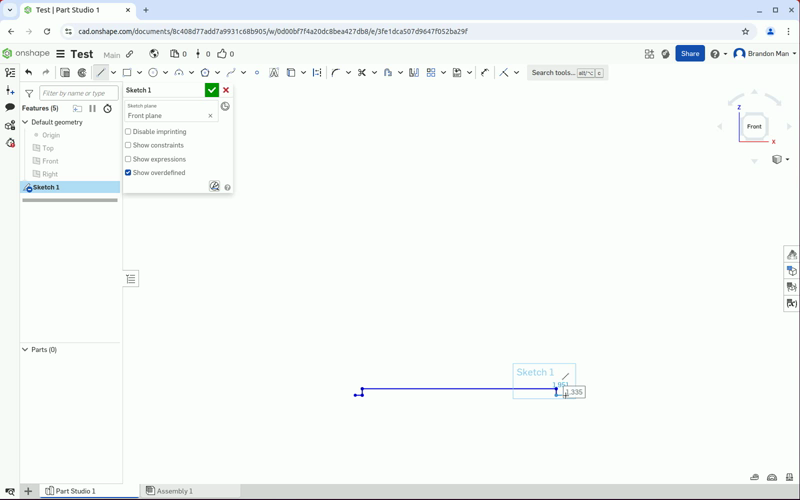
key_up(shift)
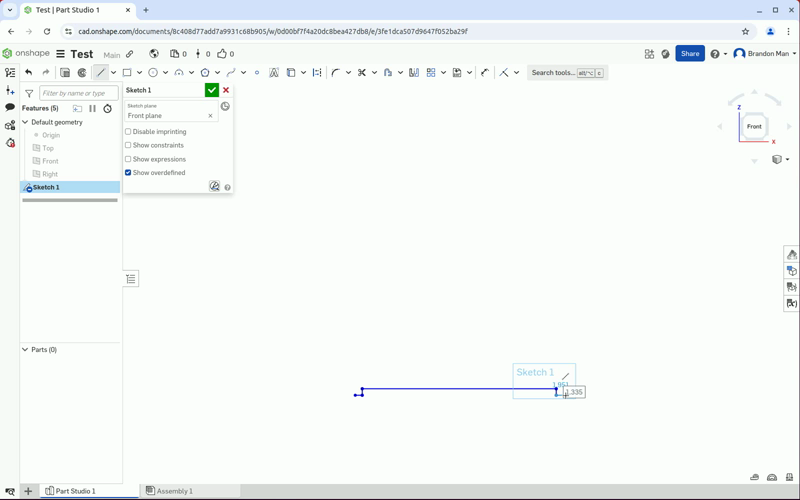
key_down(shift)
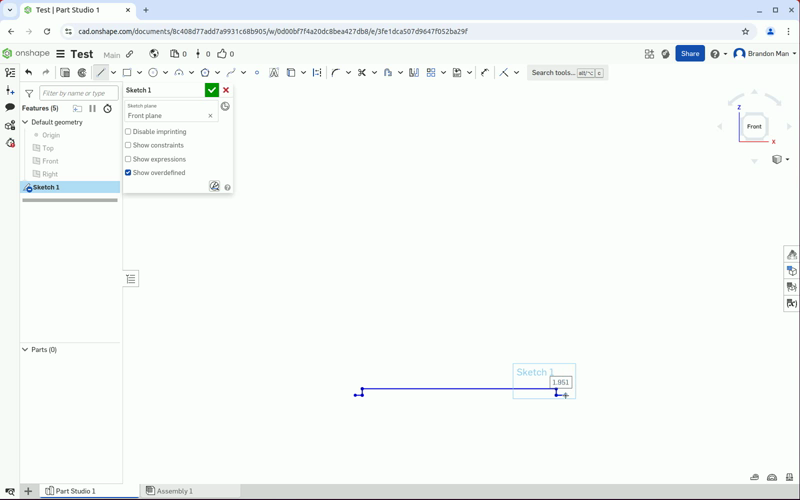
mouse_move(565, 185)
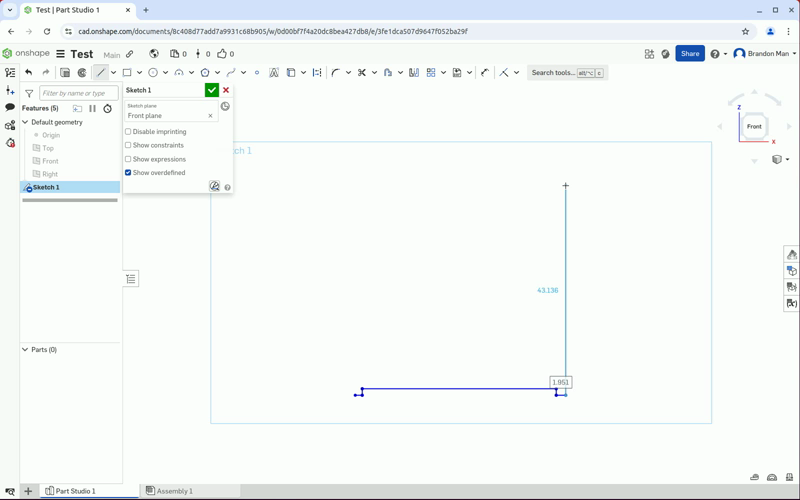
click(565, 185)
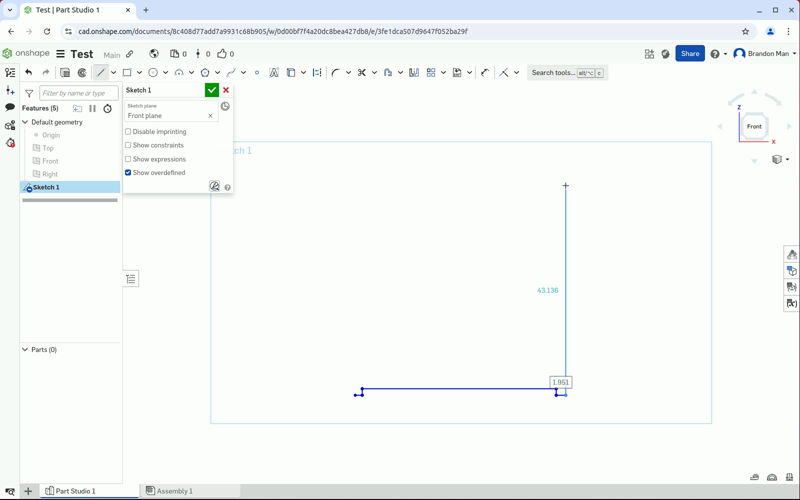
key_up(shift)
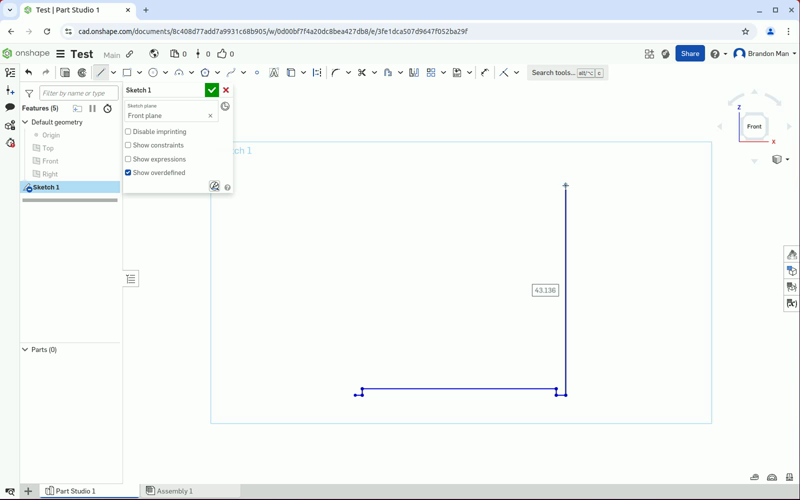
key(esc)
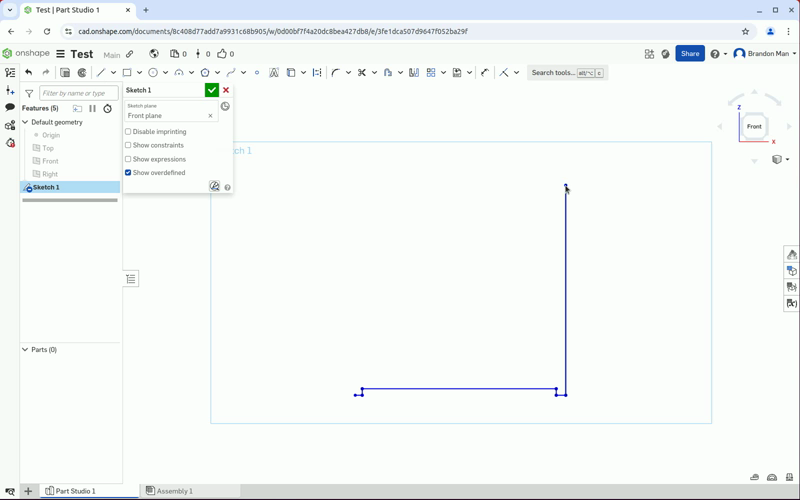
key(a)
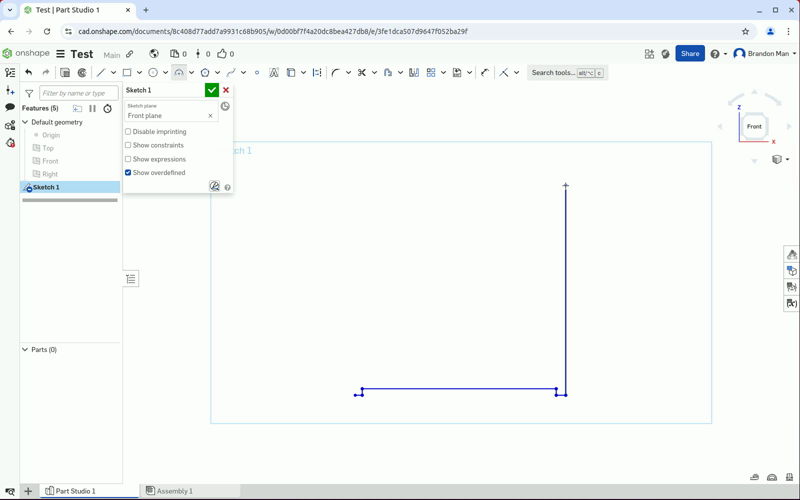
mouse_move(565, 185)
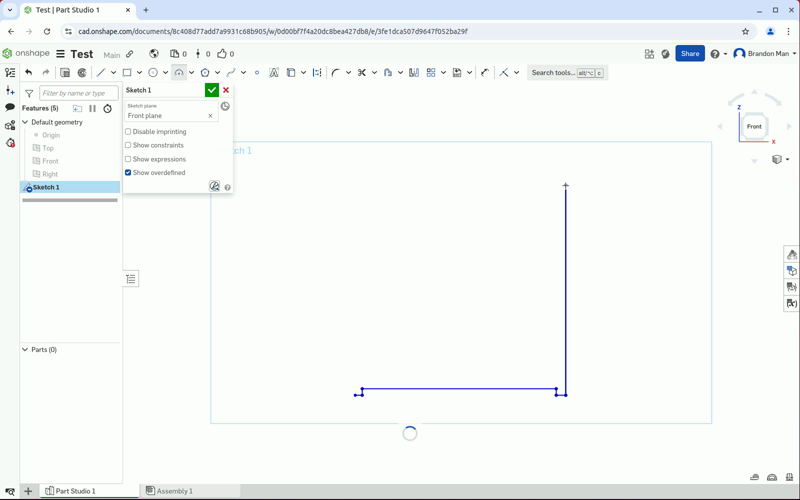
click(565, 185)
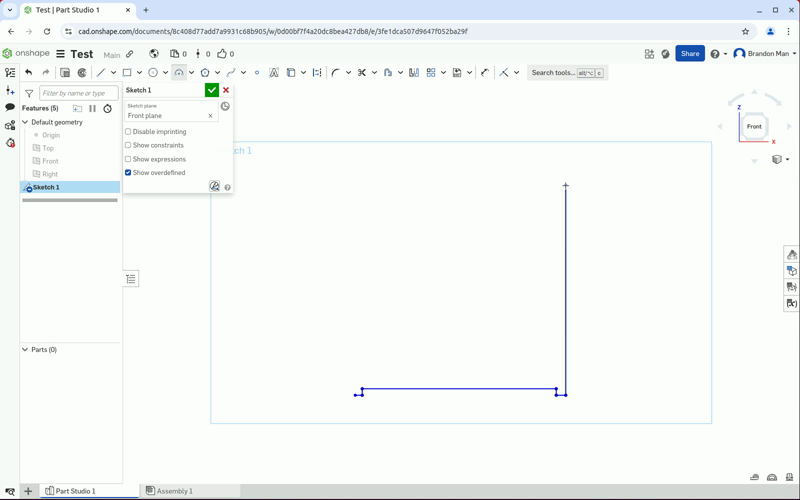
key_down(shift)
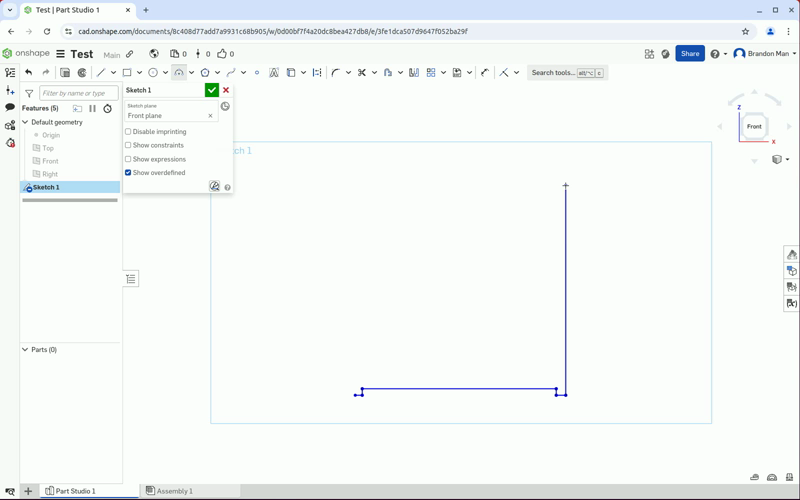
mouse_move(556, 178)
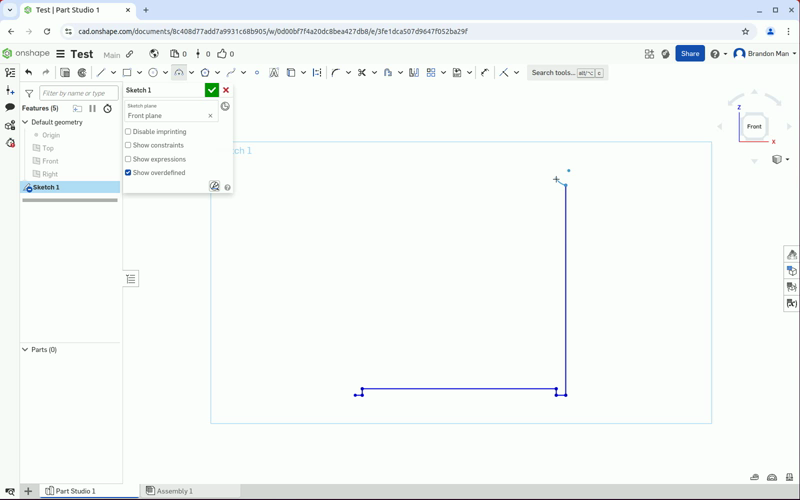
click(556, 178)
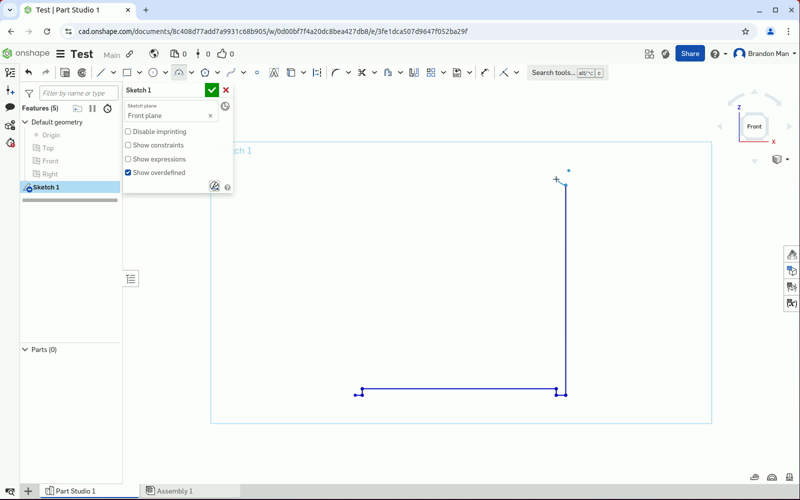
mouse_move(562, 180)
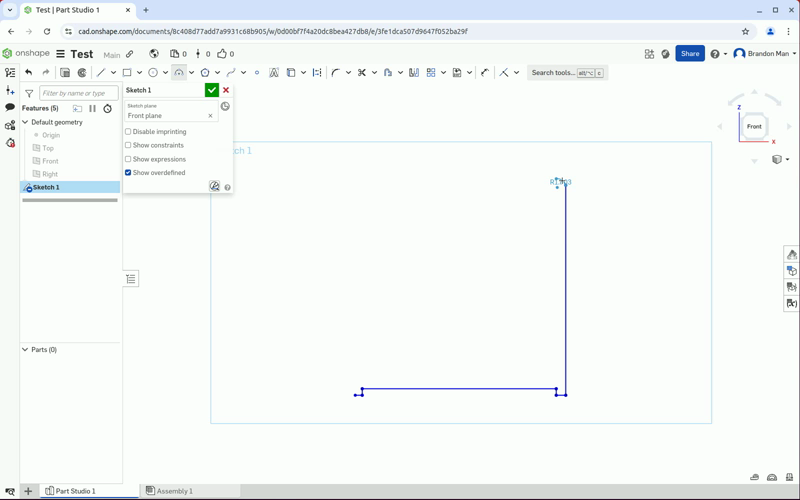
click(562, 180)
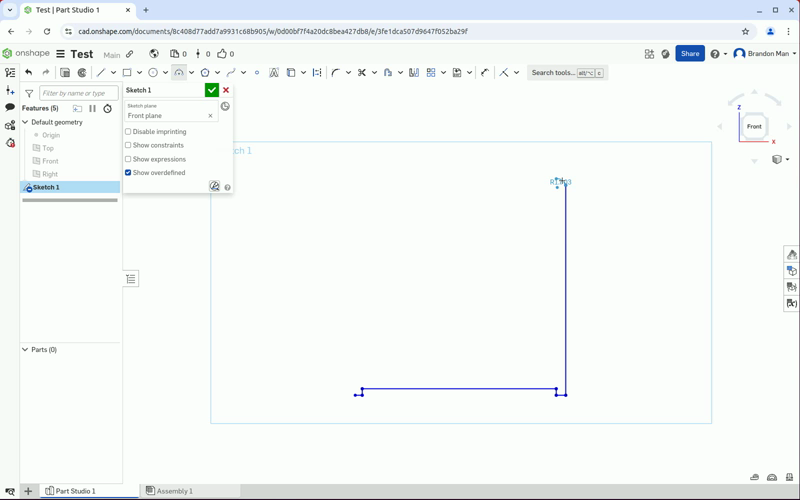
key_up(shift)
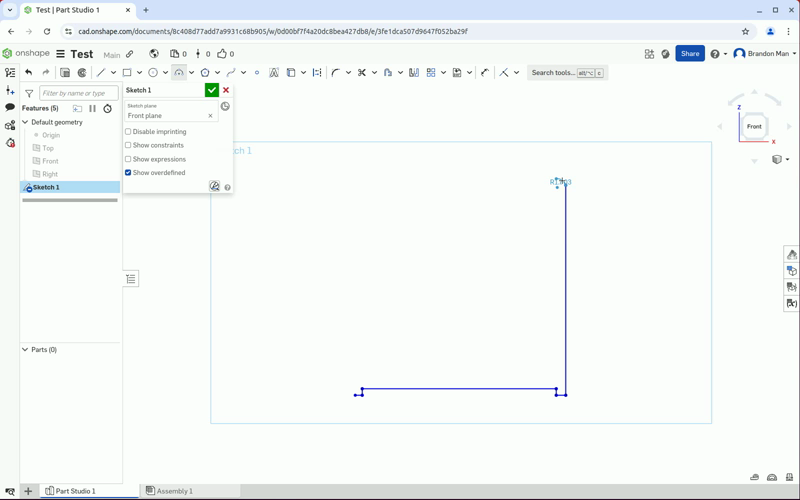
key(esc)
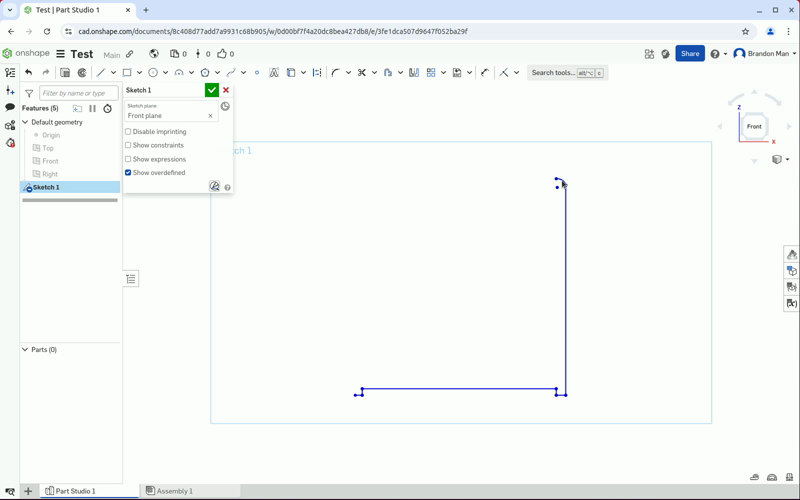
key(l)
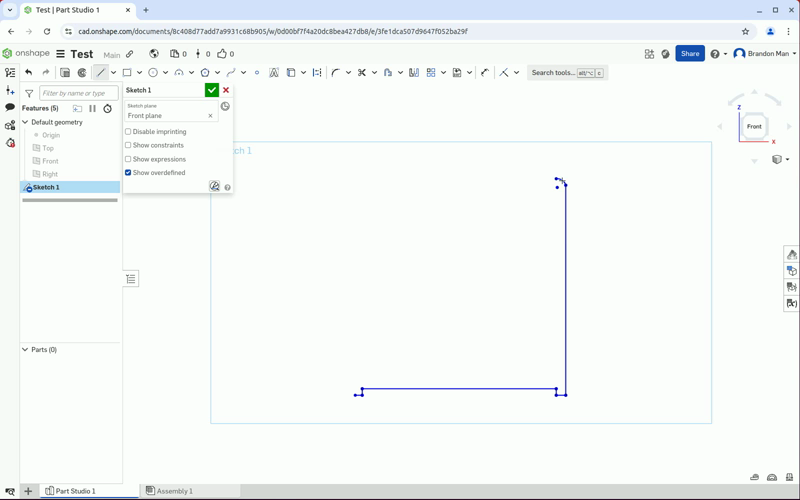
mouse_move(556, 178)
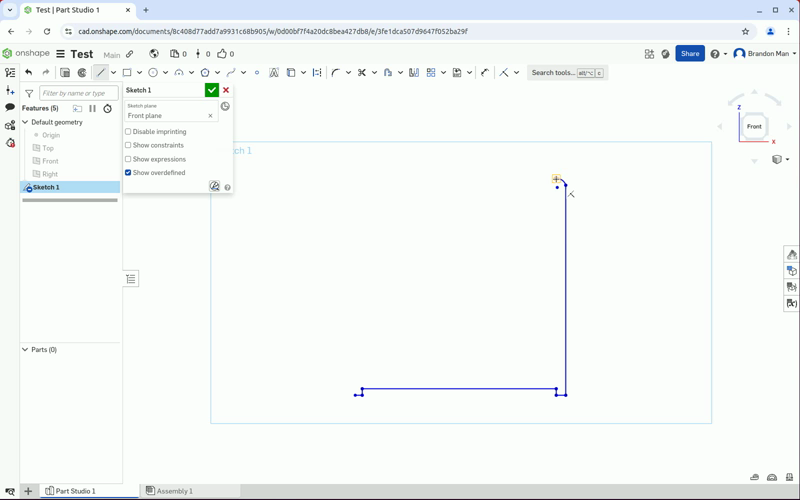
click(556, 178)
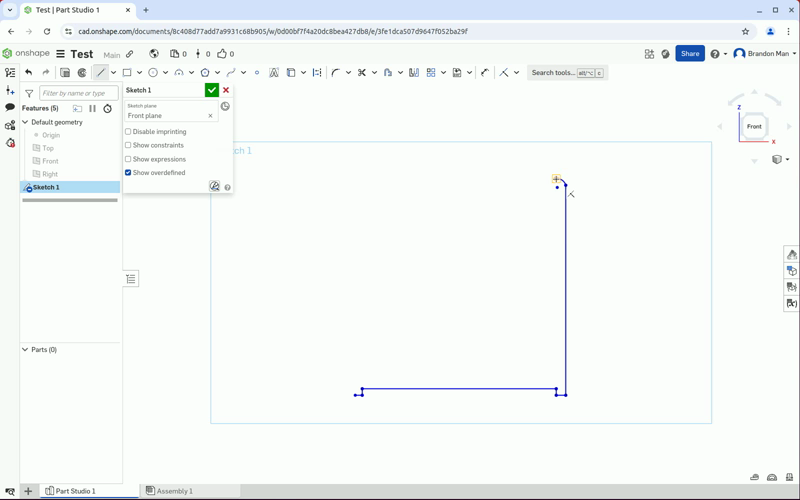
key_down(shift)
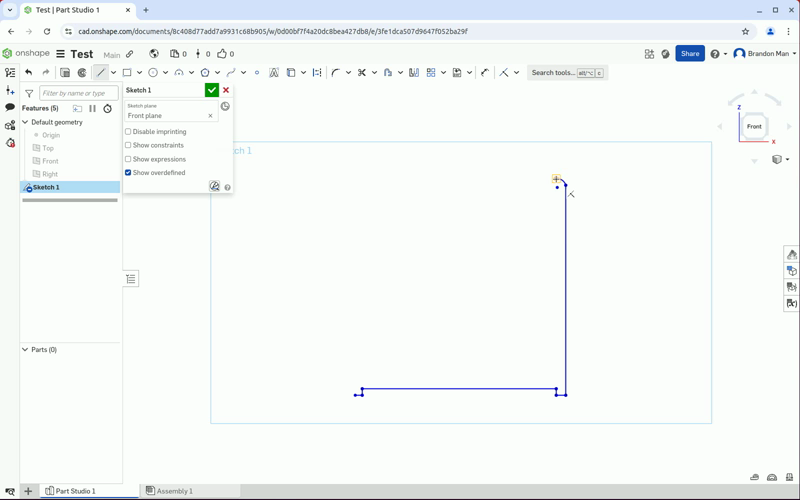
mouse_move(362, 178)
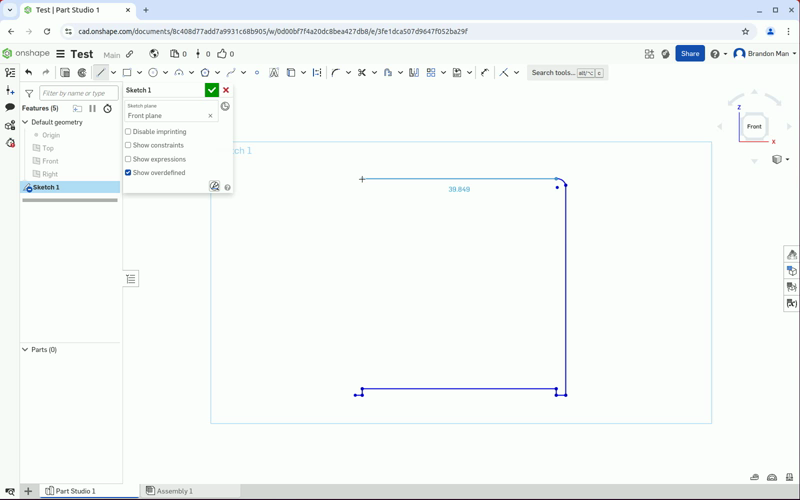
click(362, 178)
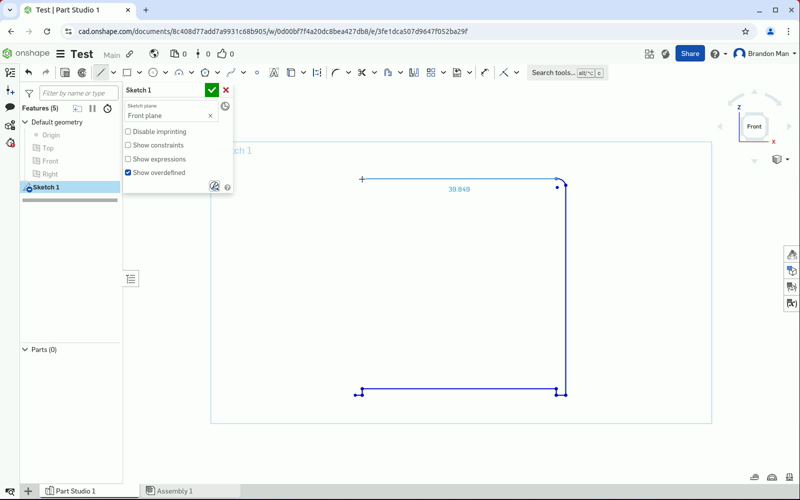
key_up(shift)
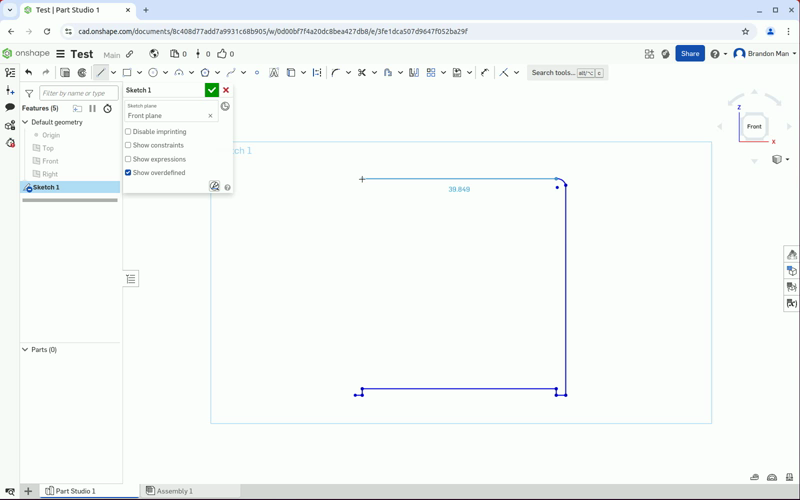
key(esc)
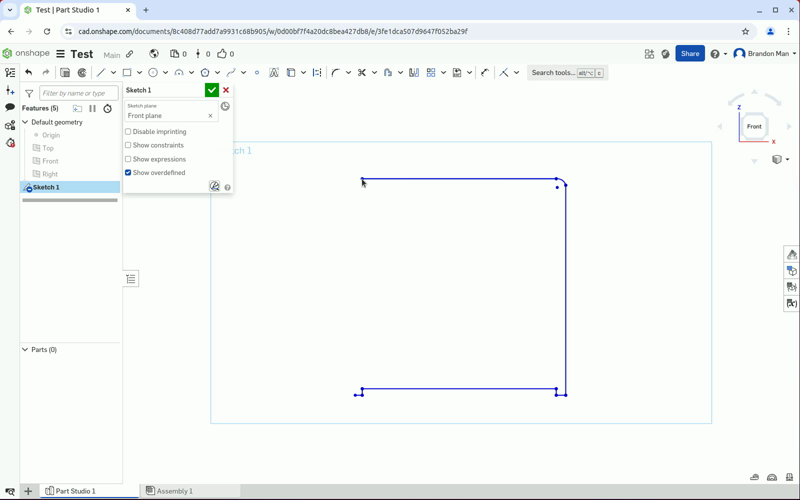
key(a)
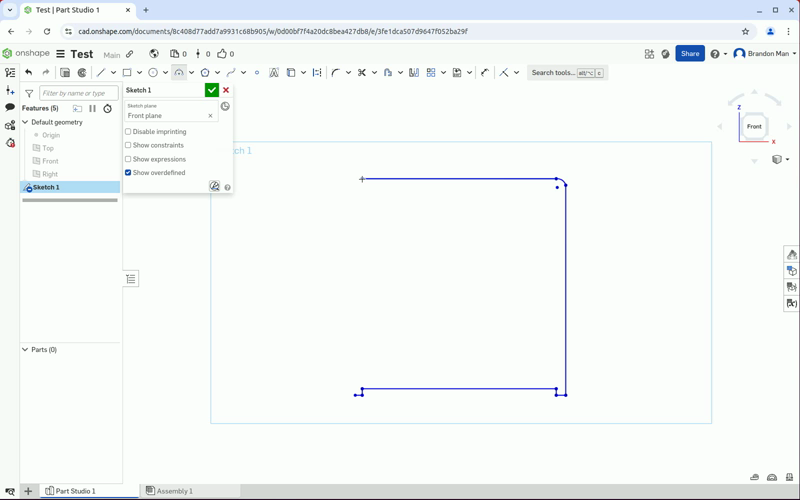
mouse_move(362, 178)
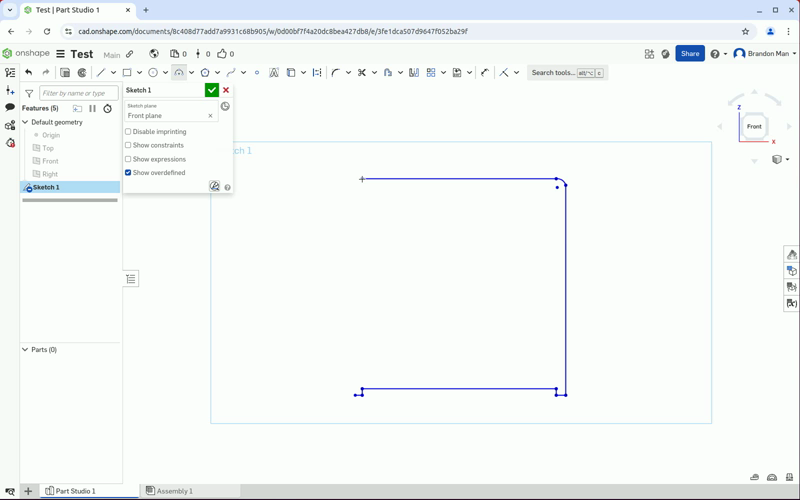
click(362, 178)
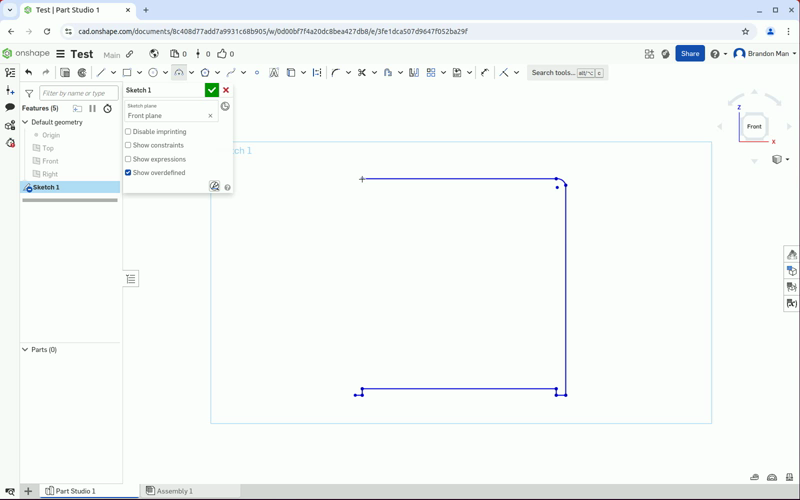
key_down(shift)
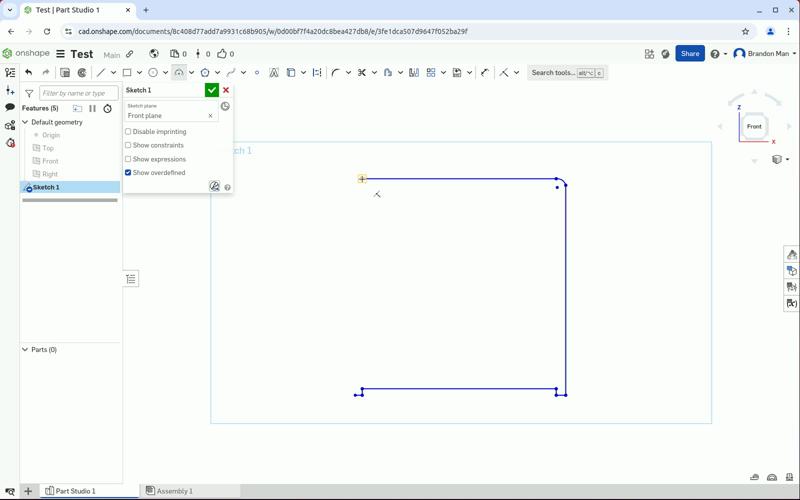
mouse_move(355, 185)
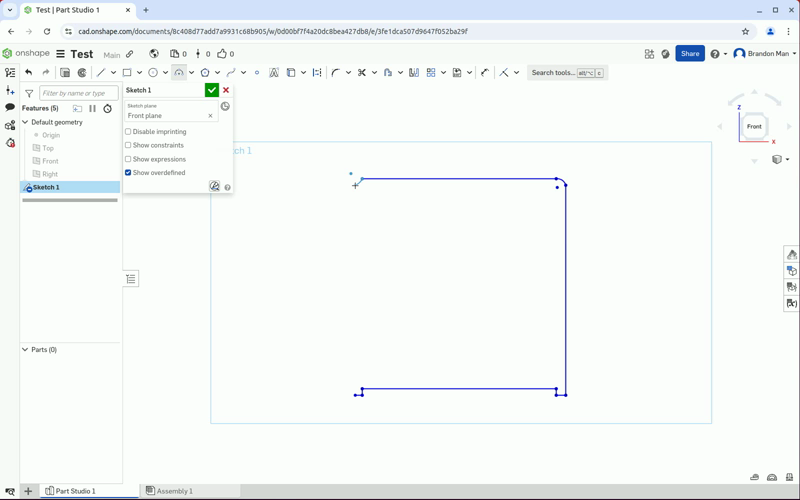
click(355, 185)
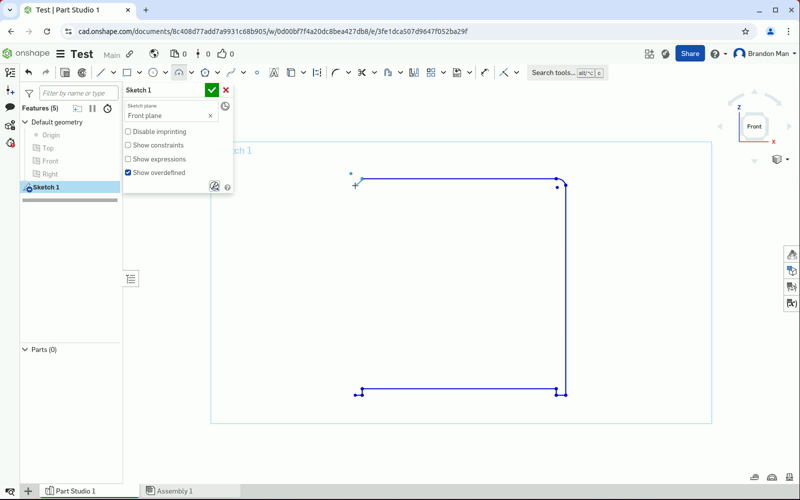
mouse_move(357, 180)
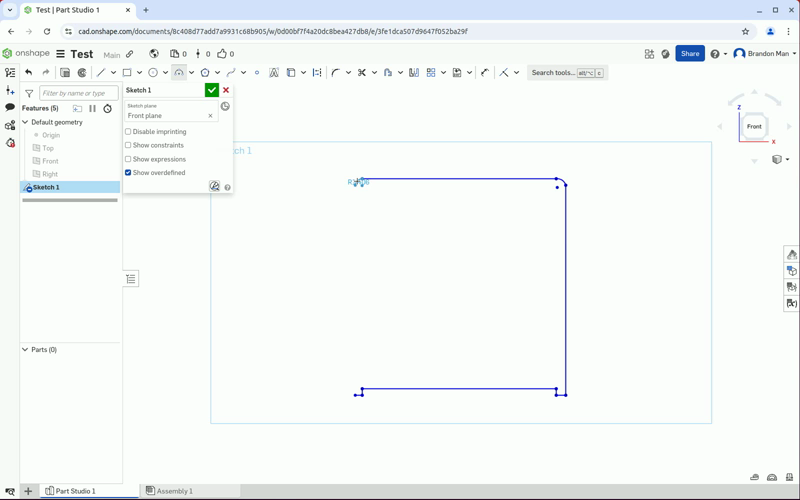
click(357, 180)
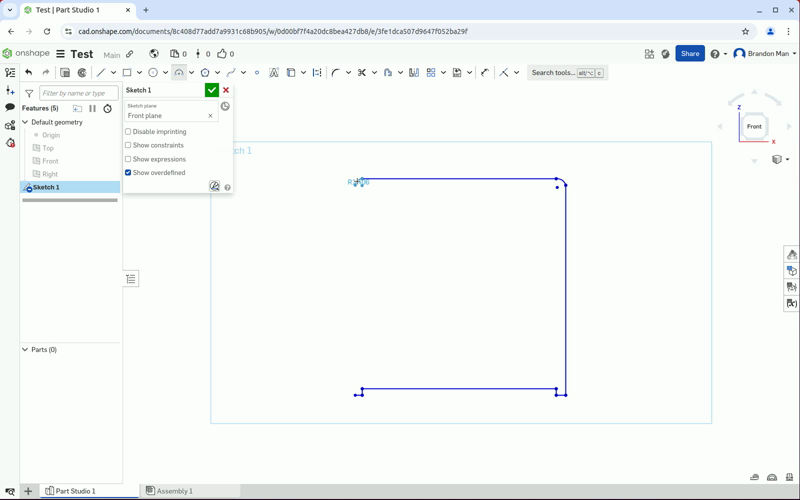
key_up(shift)
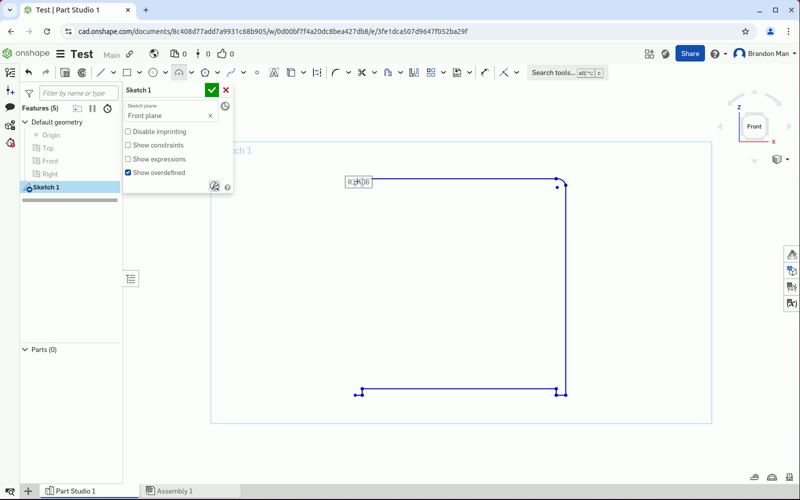
key(esc)
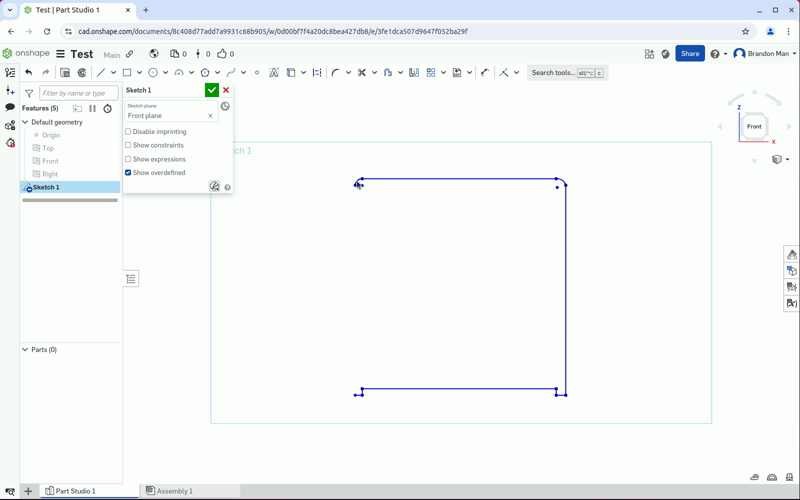
key(l)
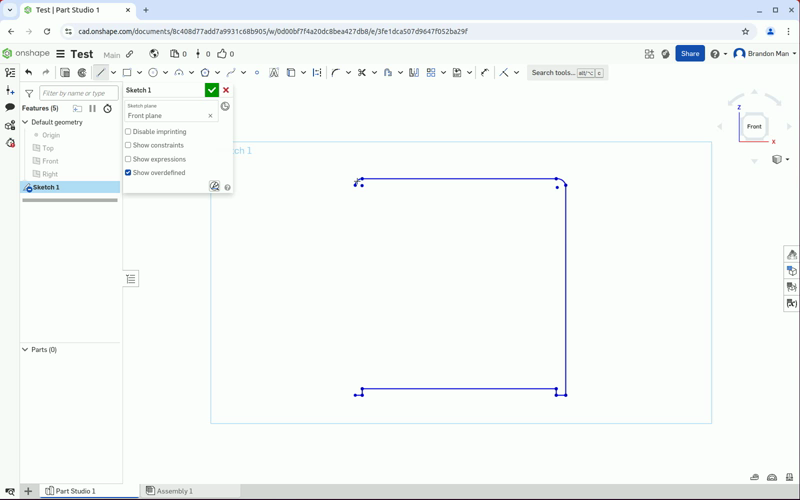
mouse_move(355, 185)
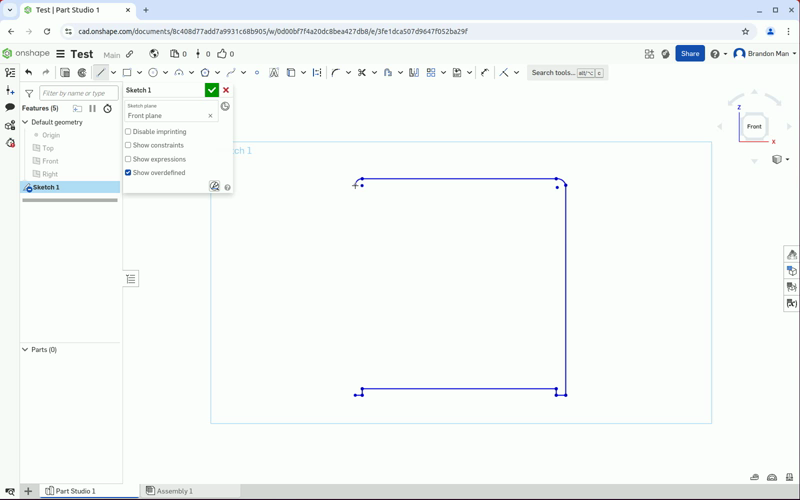
click(355, 185)
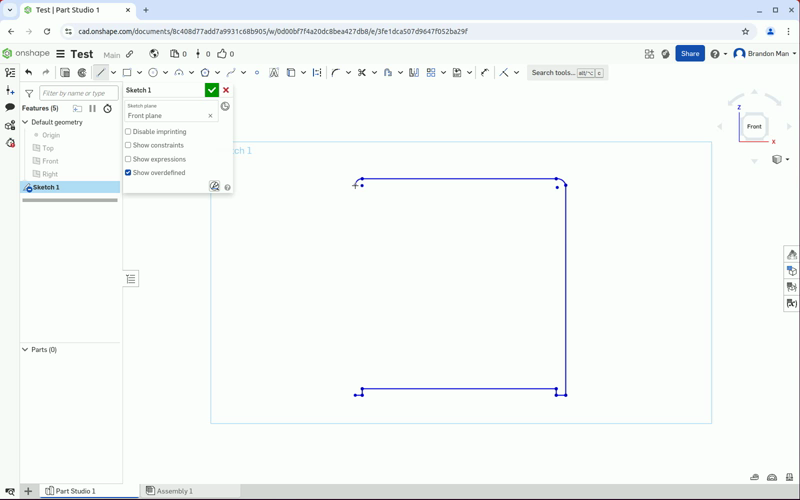
key_down(shift)
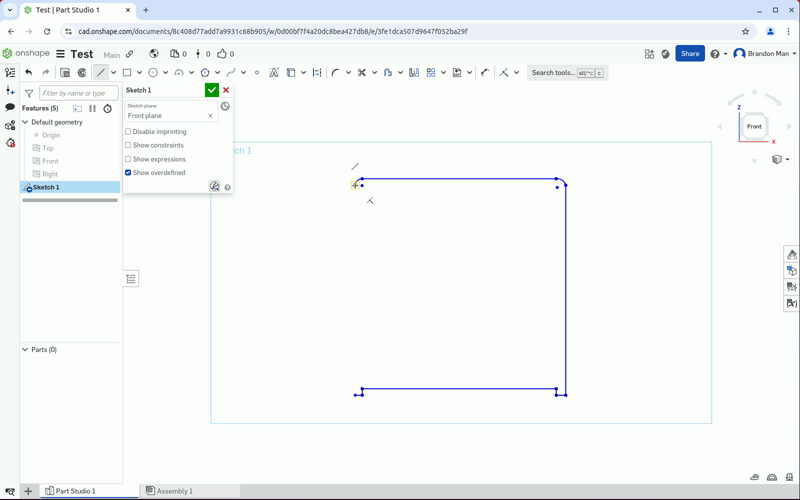
mouse_move(355, 395)
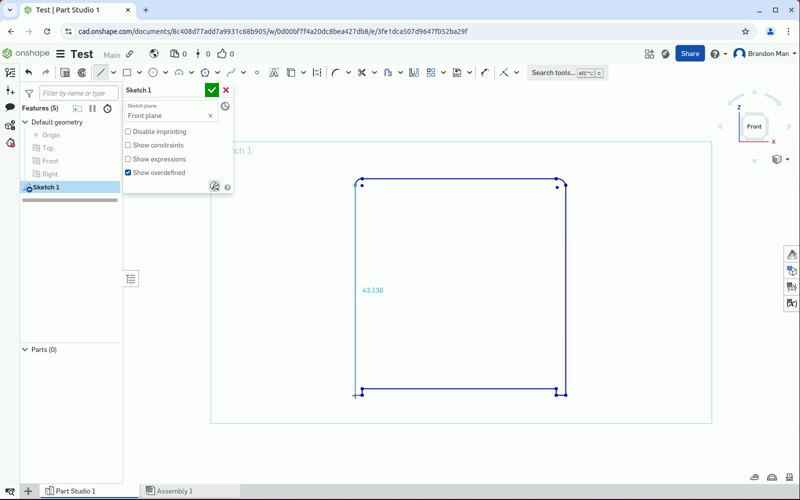
key_up(shift)
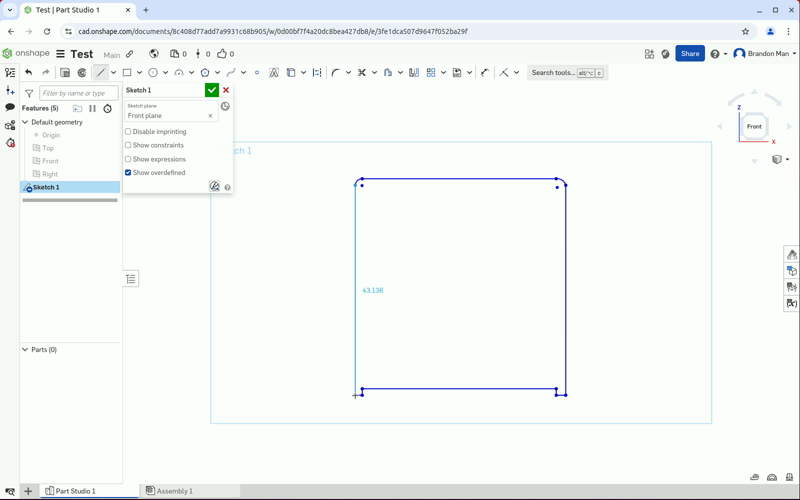
click(355, 395)
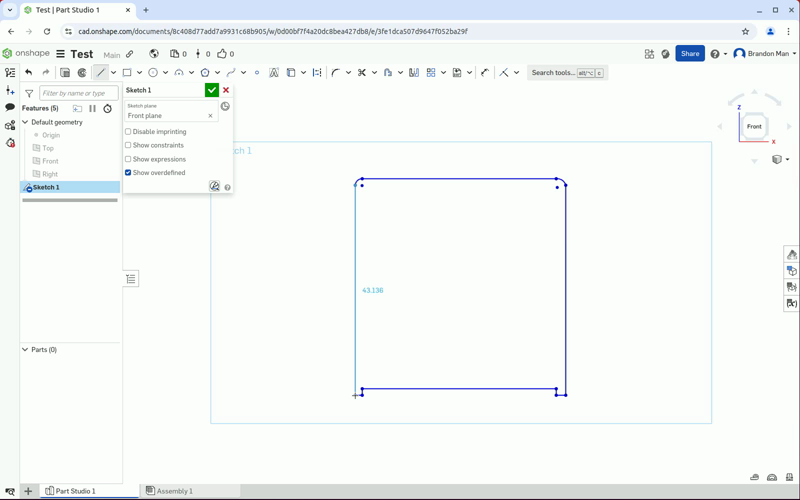
key(esc)
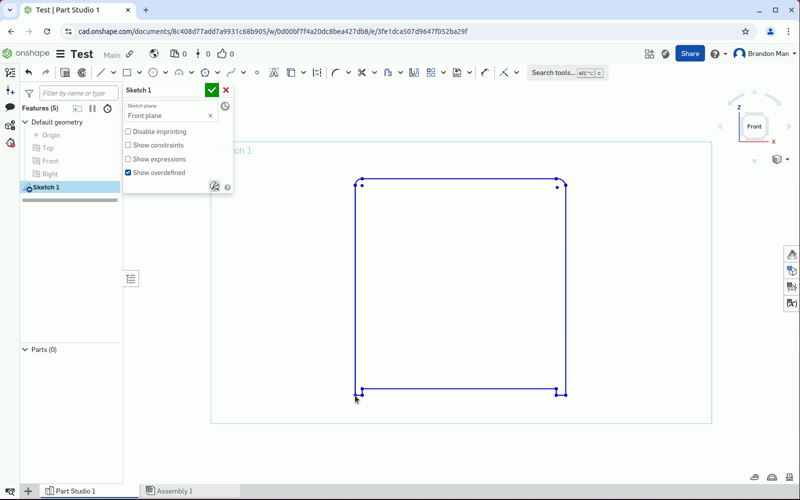
key(c)
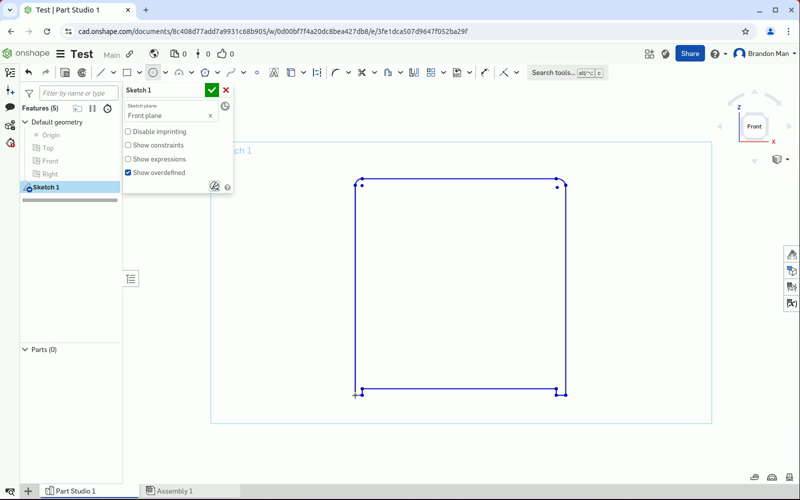
key_down(shift)
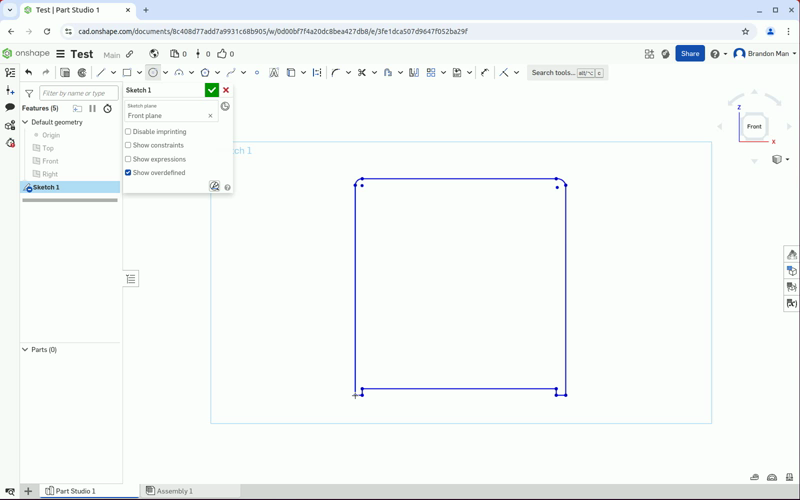
mouse_move(460, 283)
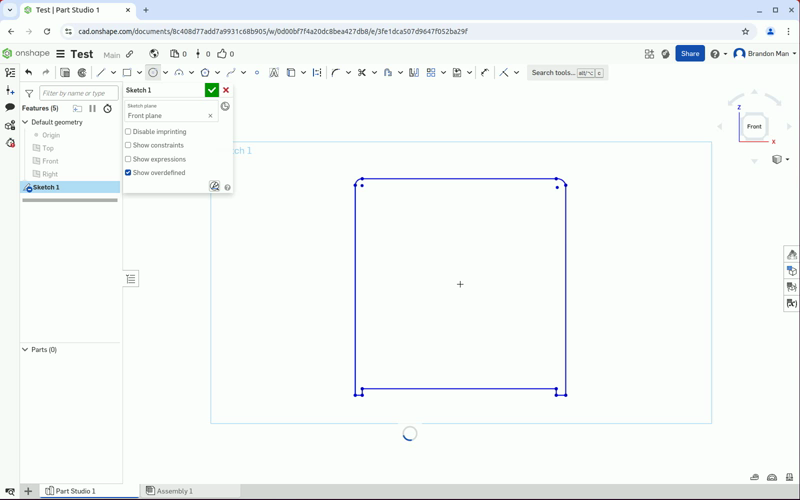
click(460, 283)
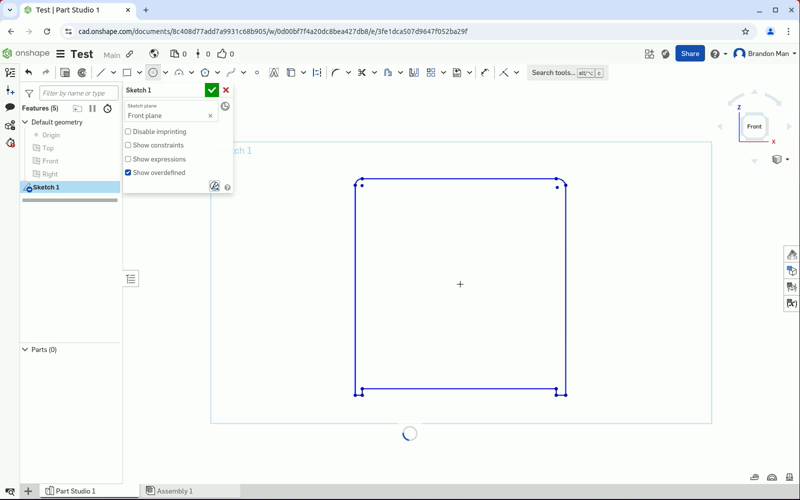
key_up(shift)
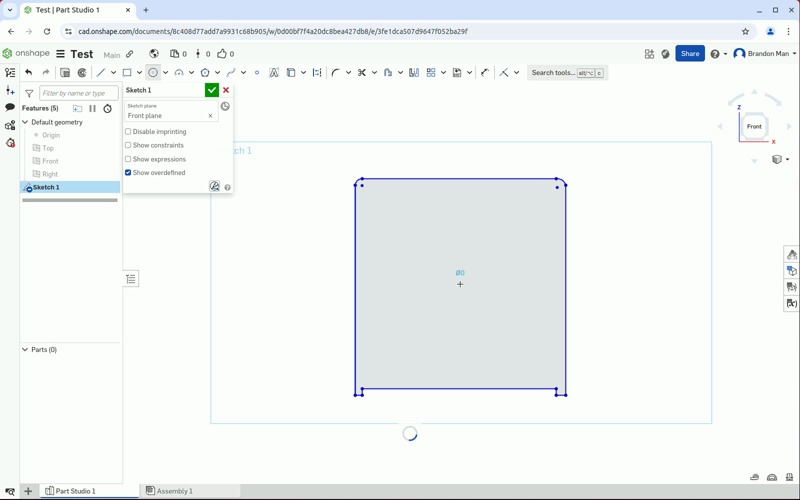
mouse_move(561, 283)
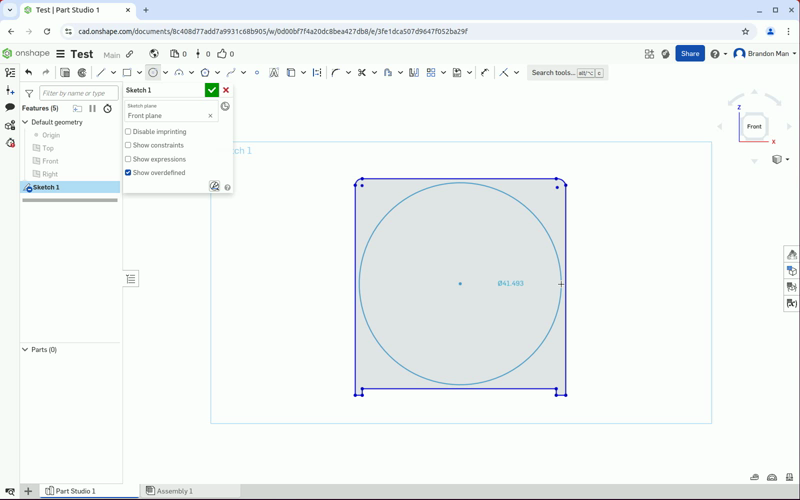
click(561, 283)
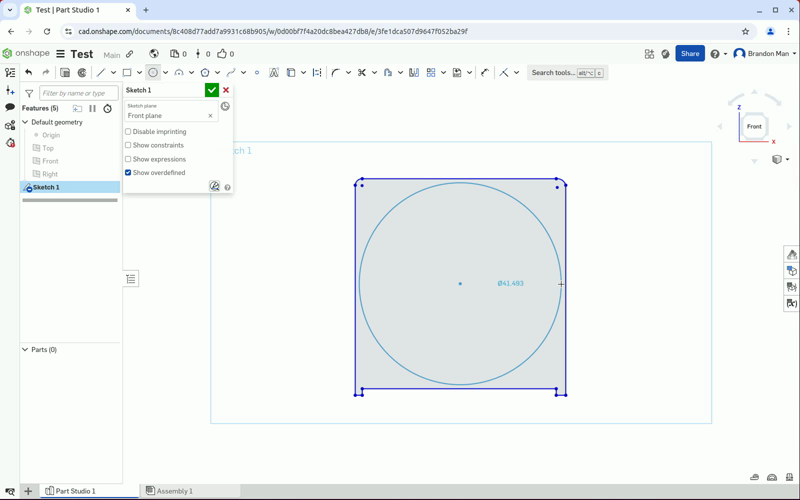
key(esc)
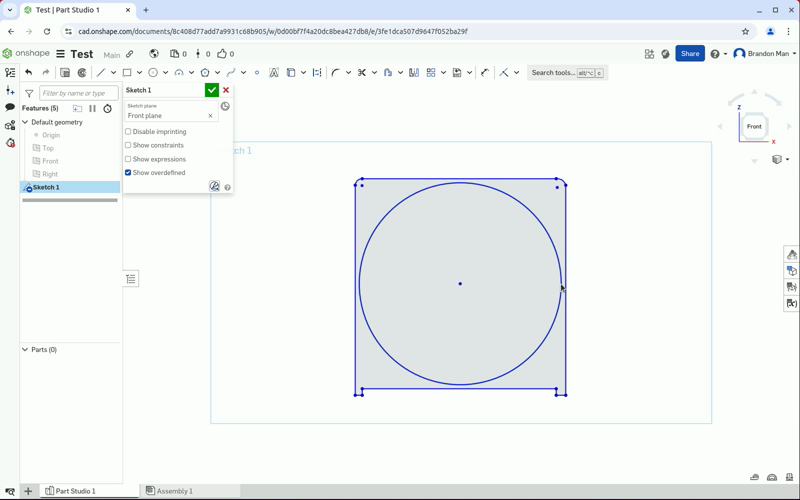
key(c)
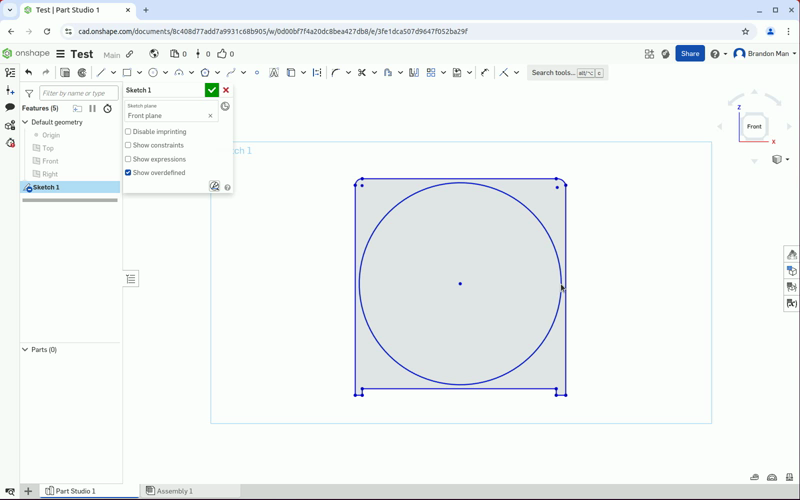
key_down(shift)
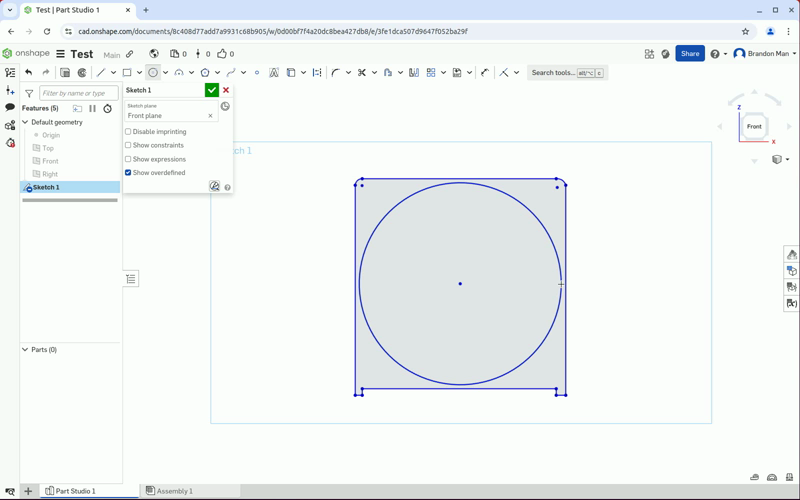
mouse_move(366, 377)
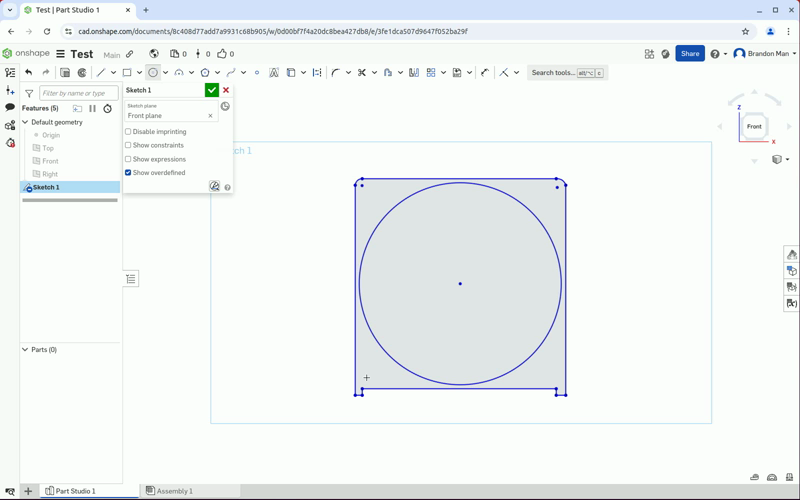
click(366, 377)
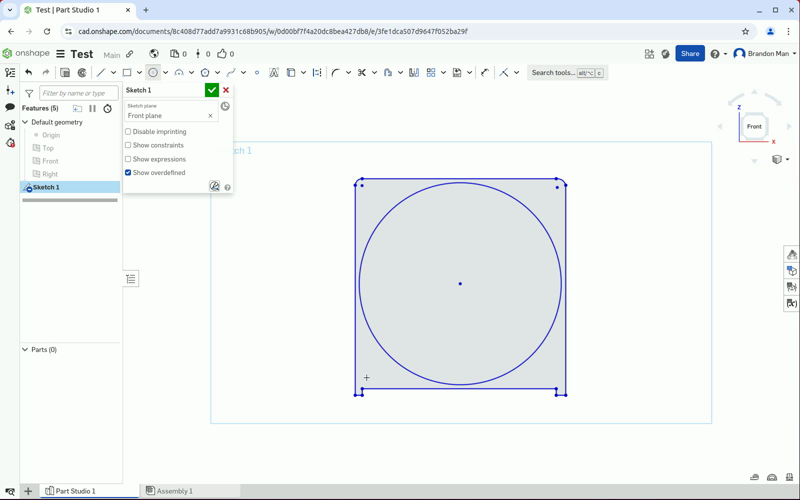
key_up(shift)
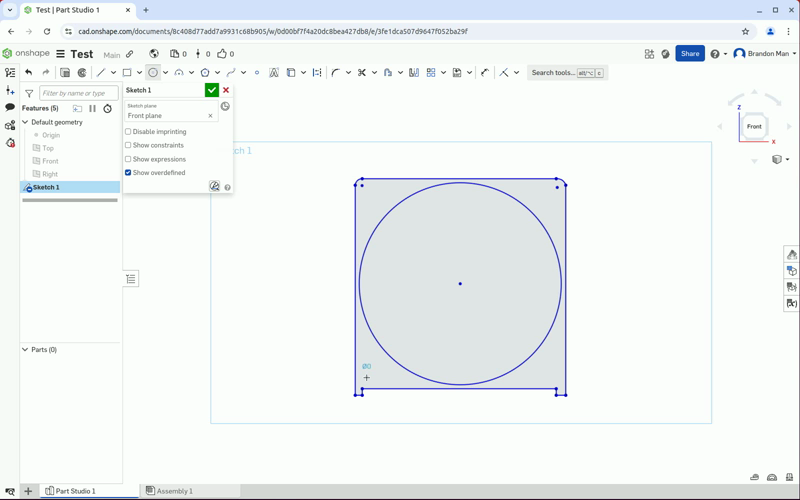
mouse_move(371, 377)
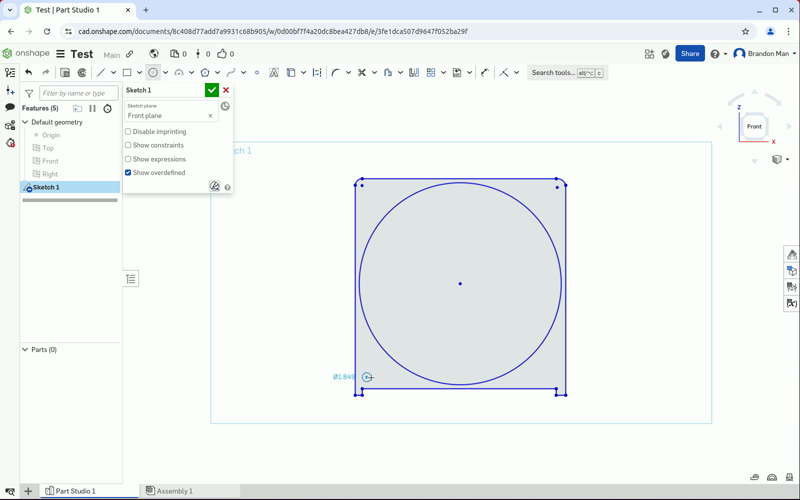
click(371, 377)
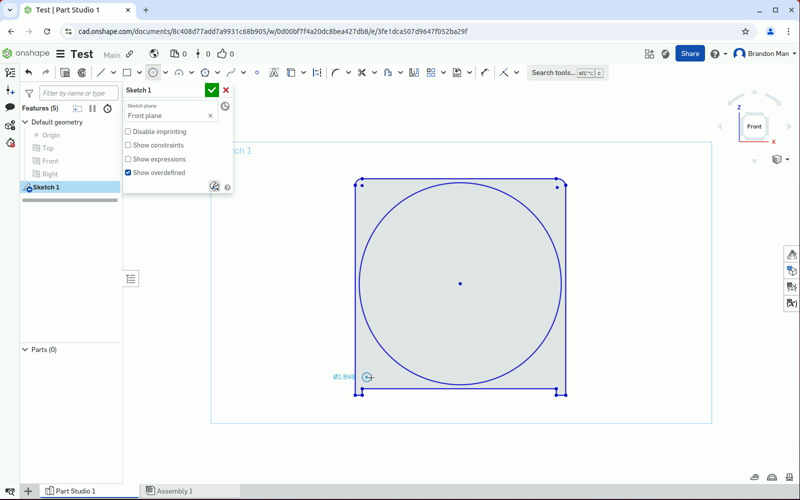
key(esc)
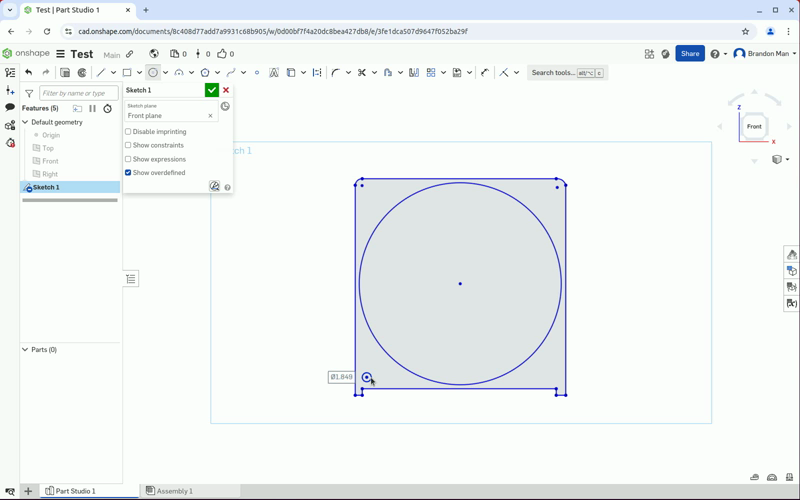
key(c)
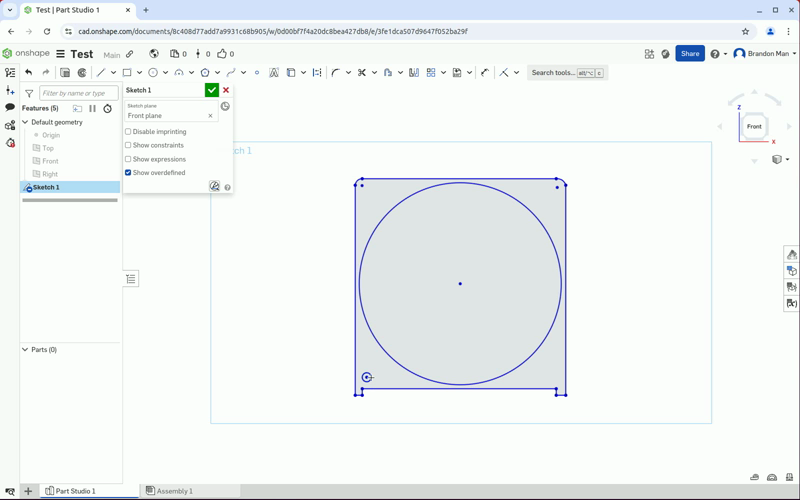
key_down(shift)
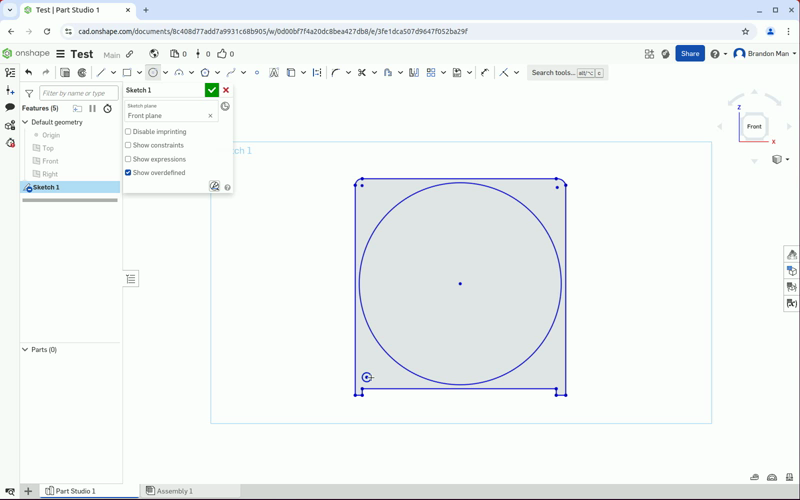
mouse_move(366, 189)
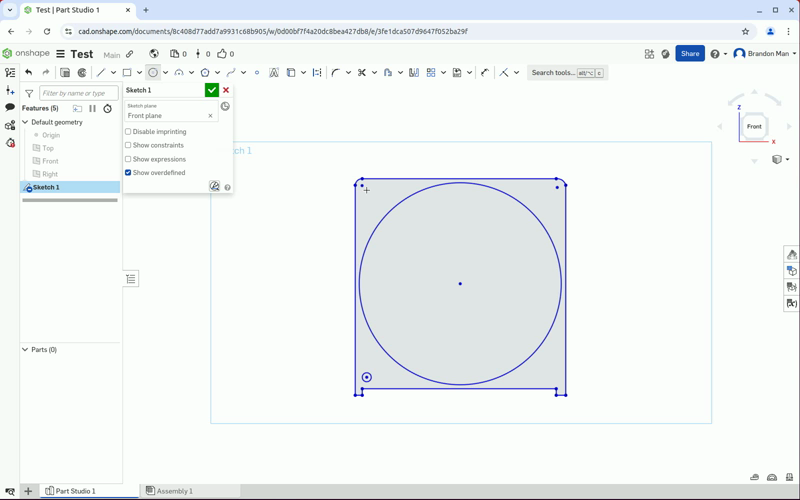
click(366, 189)
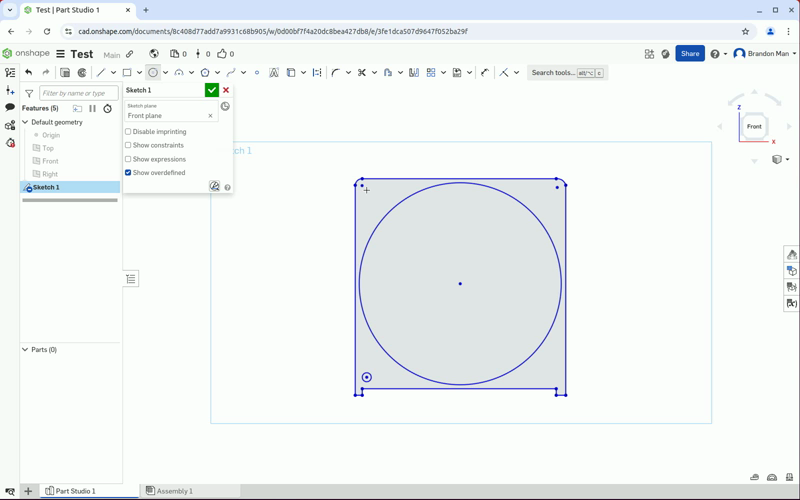
key_up(shift)
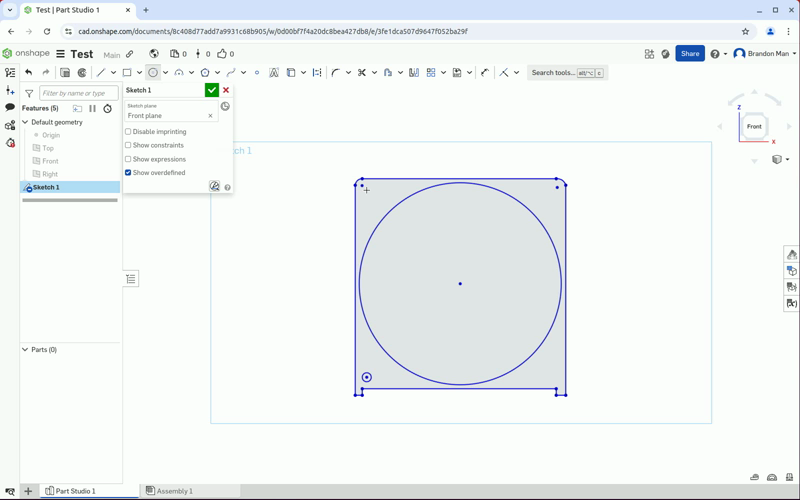
mouse_move(371, 189)
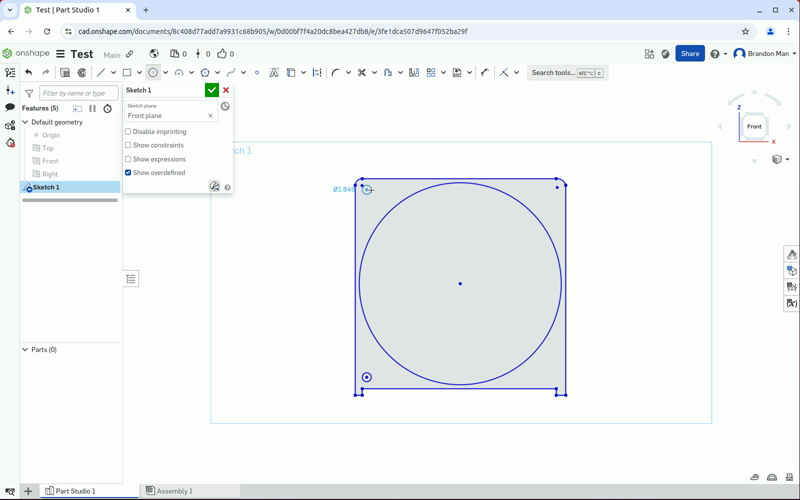
click(371, 189)
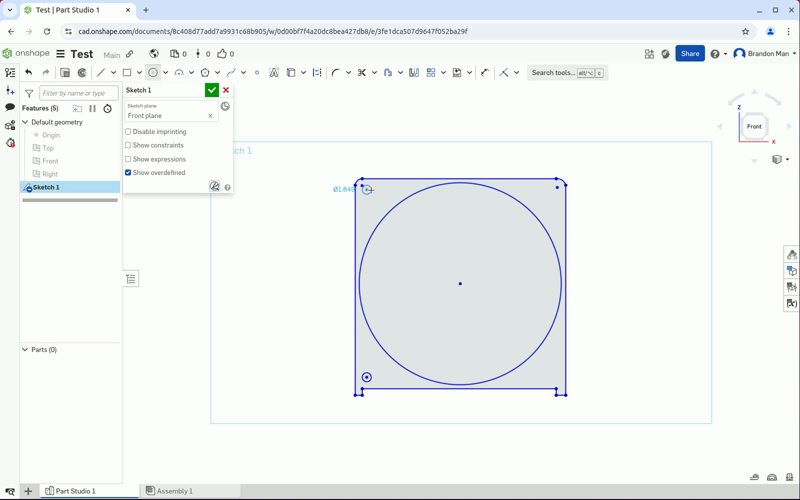
key(esc)
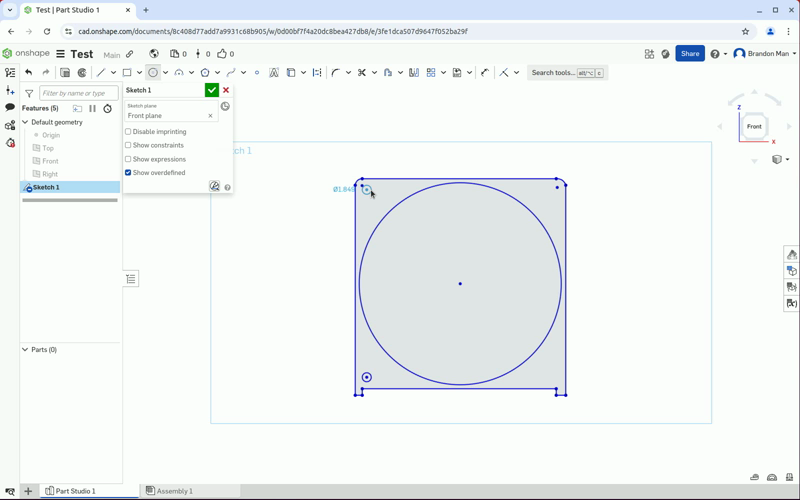
key(c)
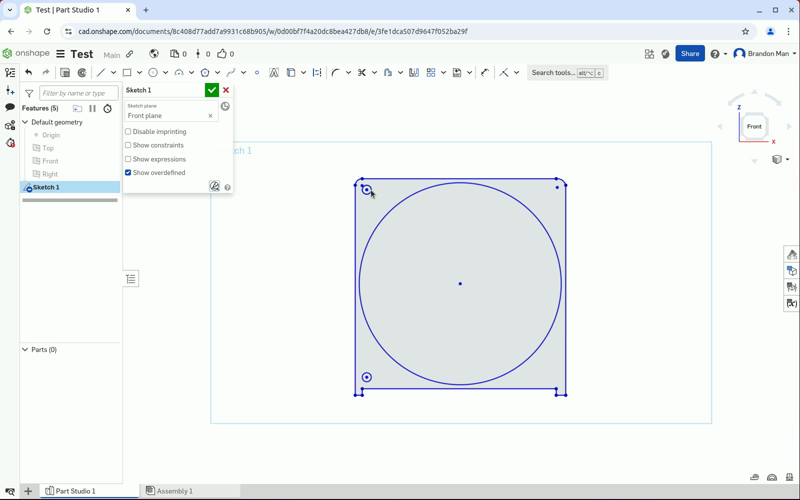
key_down(shift)
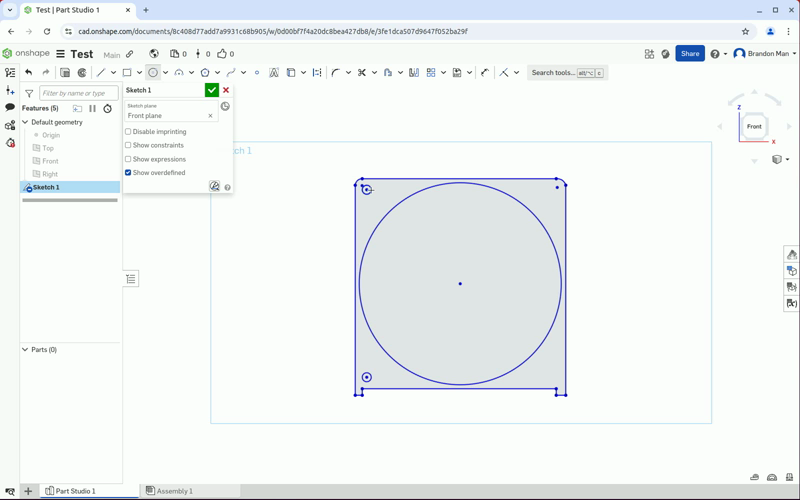
mouse_move(553, 377)
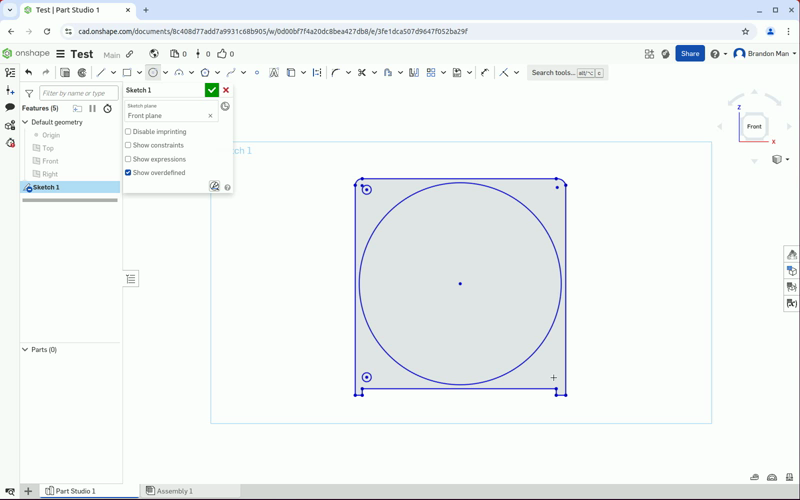
click(553, 377)
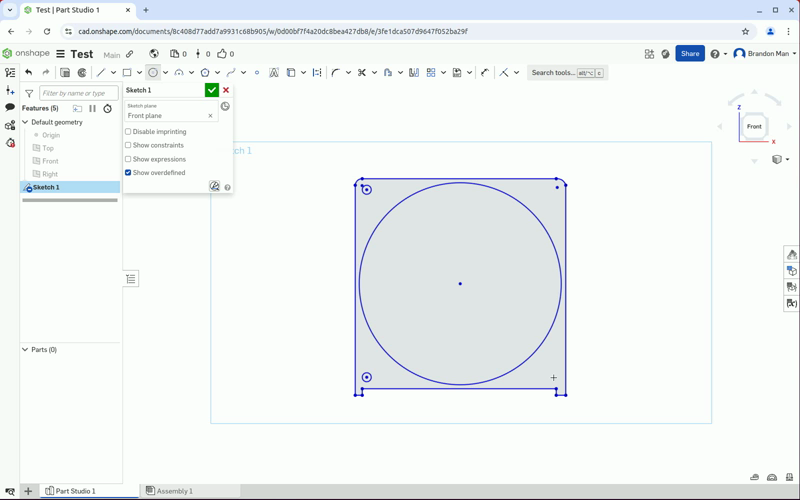
key_up(shift)
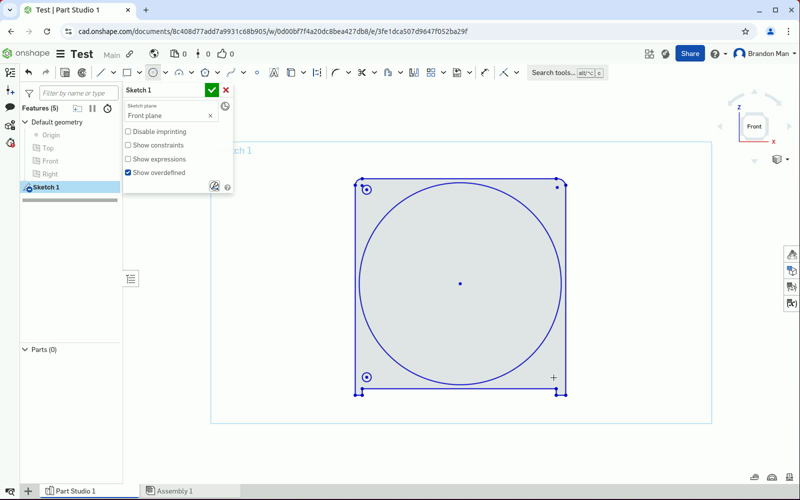
mouse_move(558, 377)
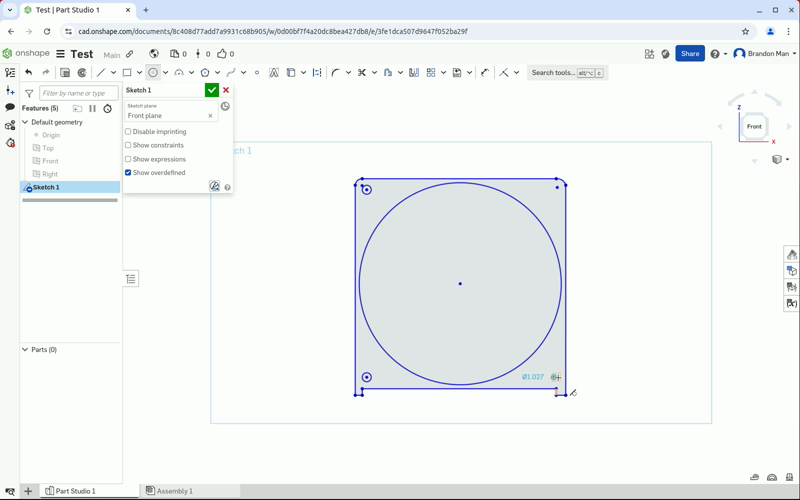
click(558, 377)
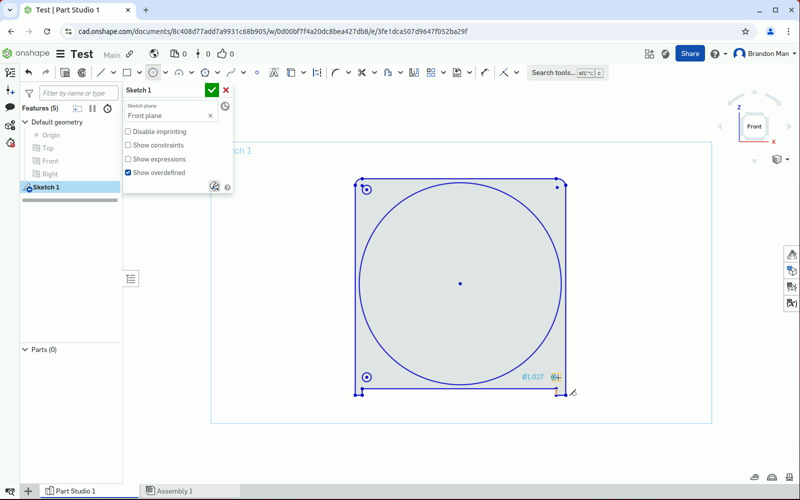
key(esc)
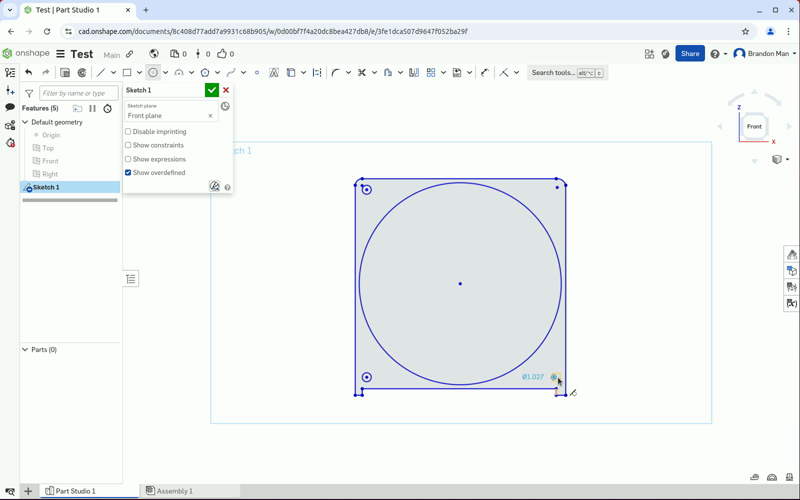
key(c)
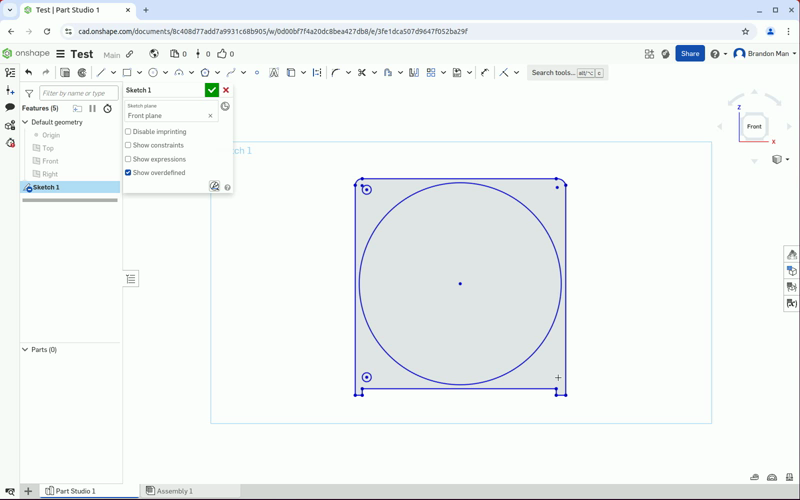
key_down(shift)
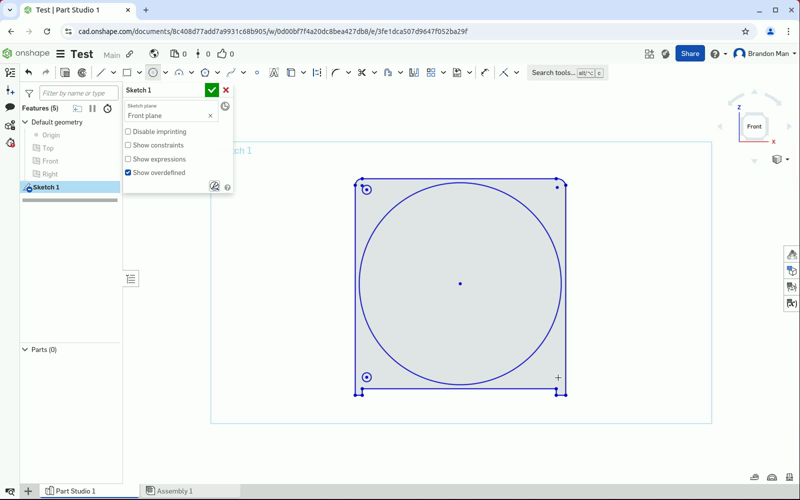
mouse_move(553, 189)
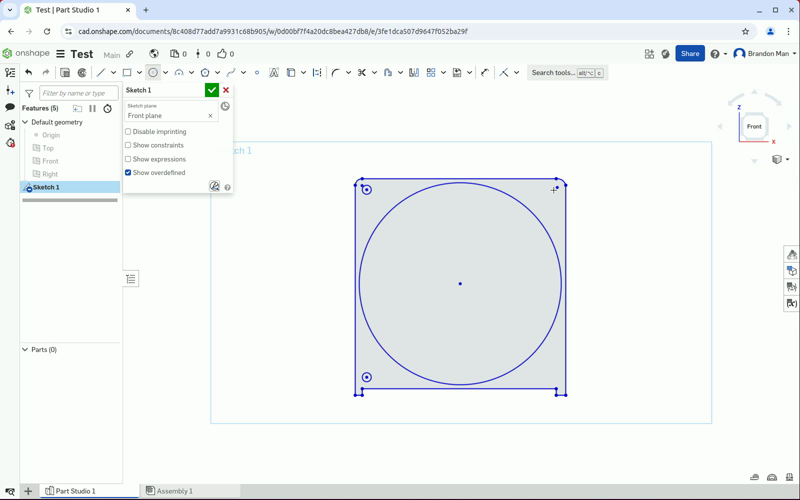
click(553, 189)
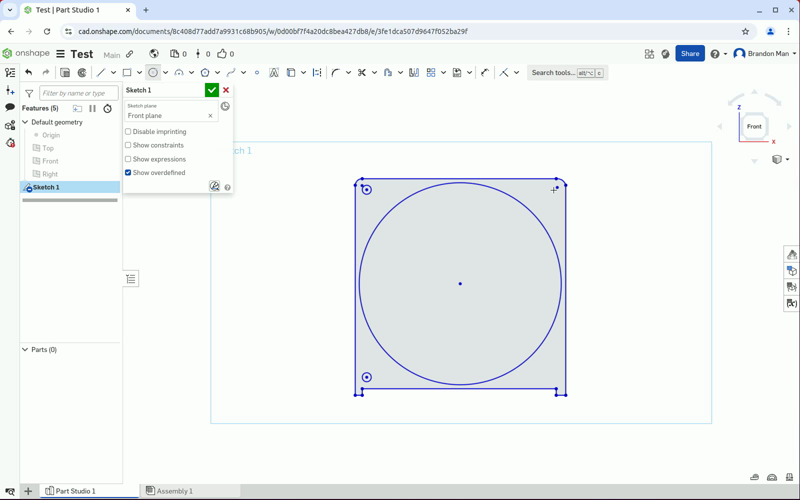
key_up(shift)
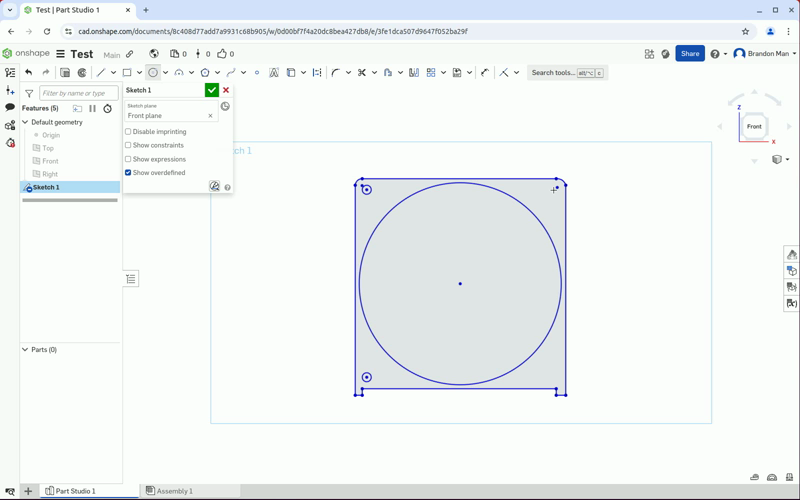
mouse_move(558, 189)
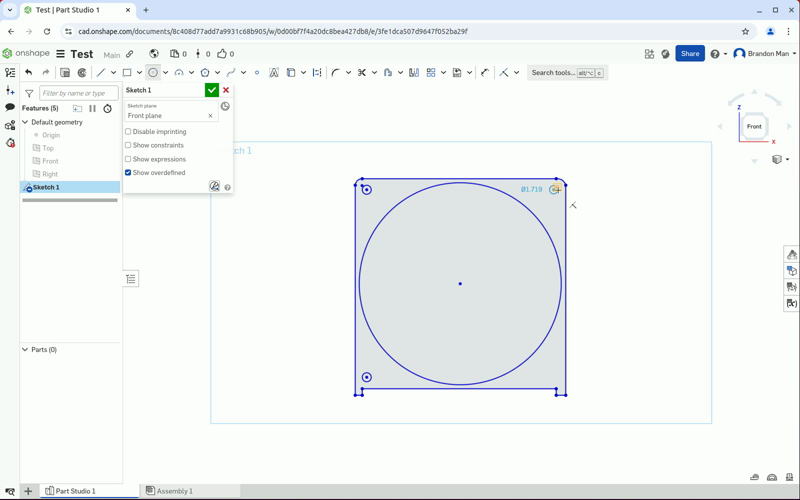
scroll(6)
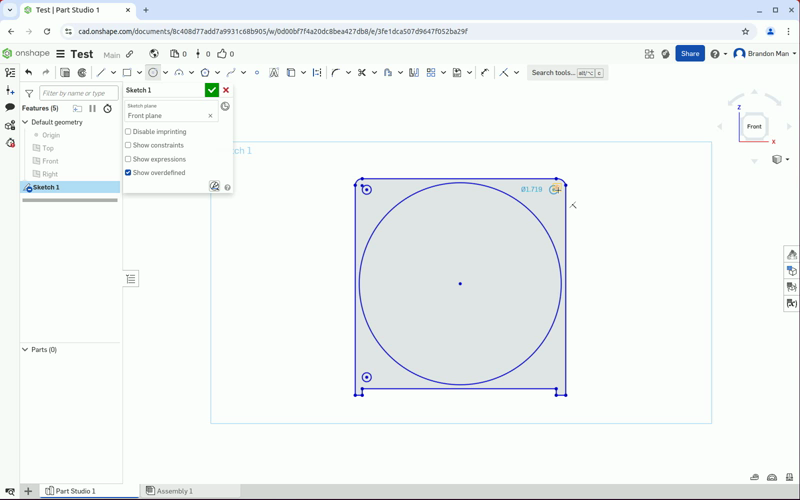
scroll(6)
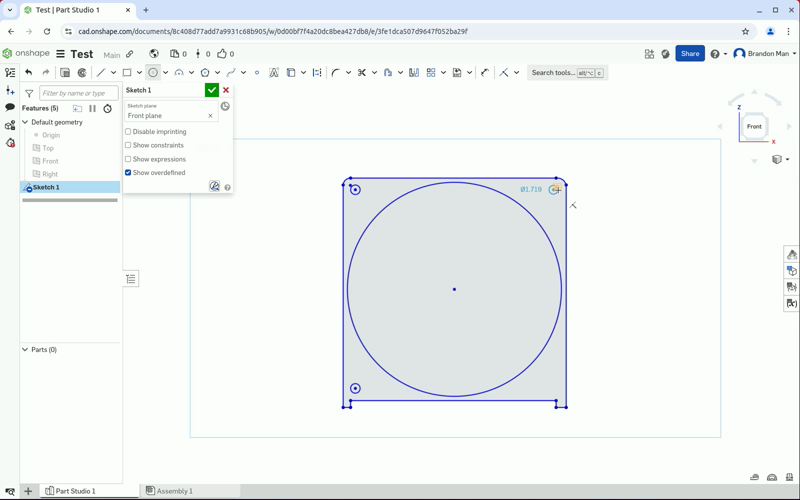
scroll(6)
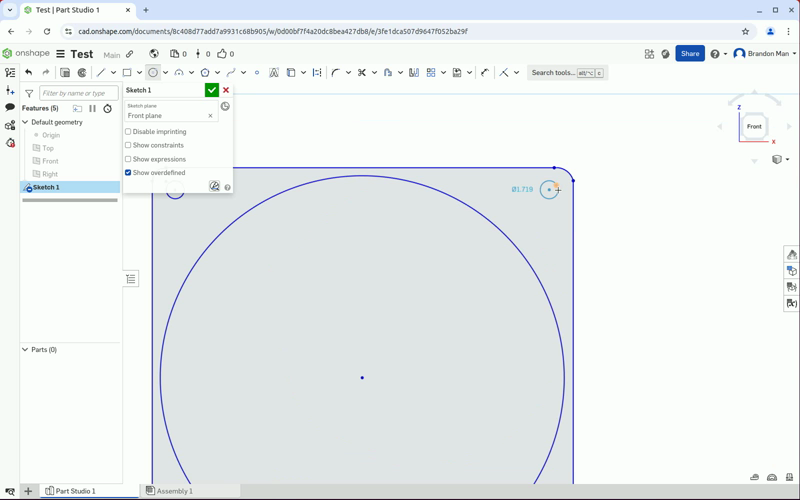
scroll(6)
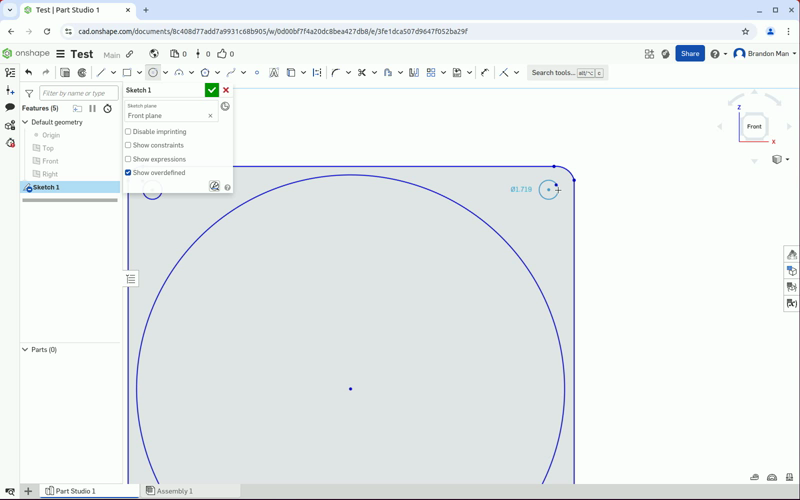
scroll(6)
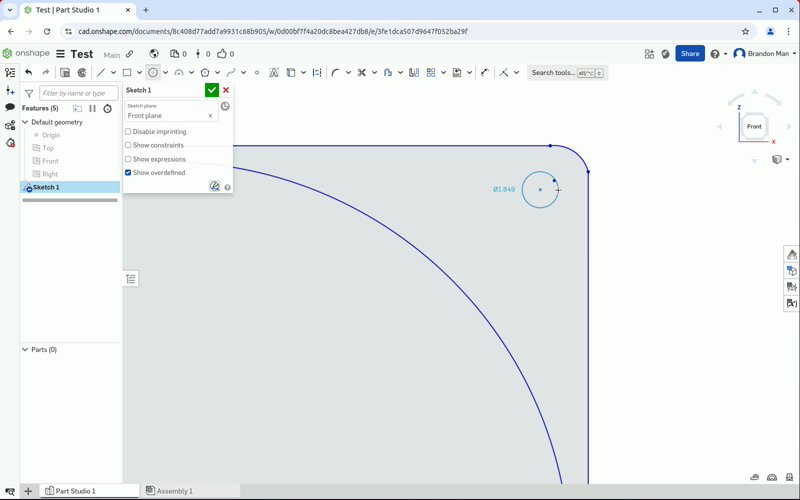
scroll(6)
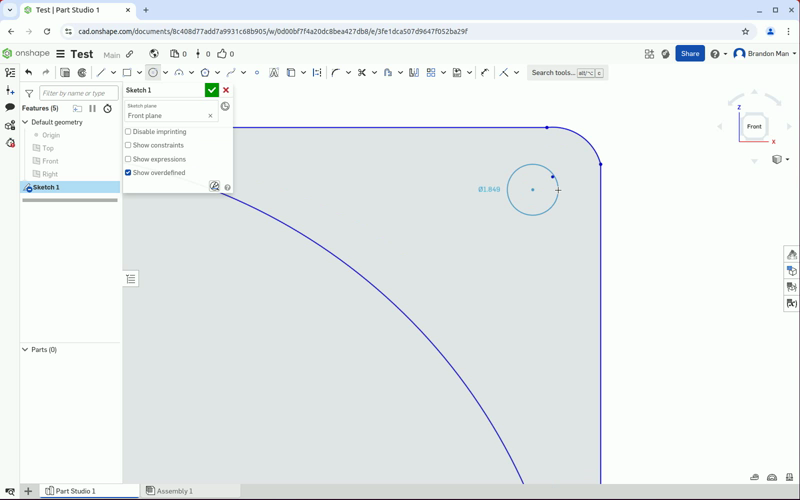
scroll(6)
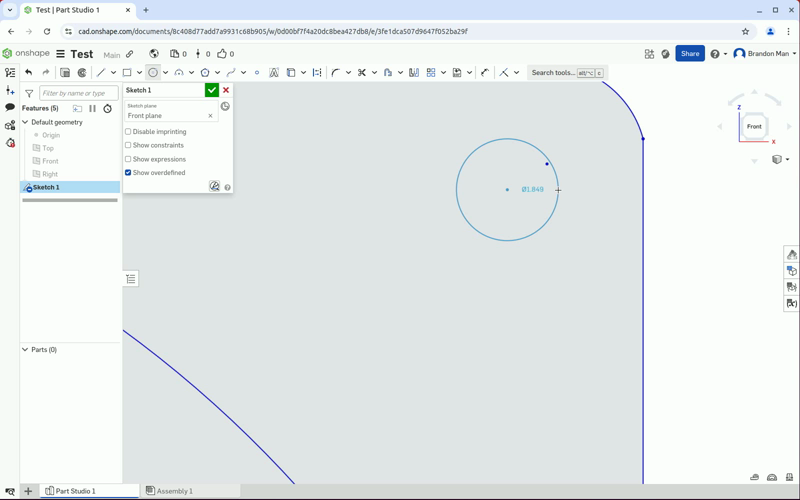
click(558, 189)
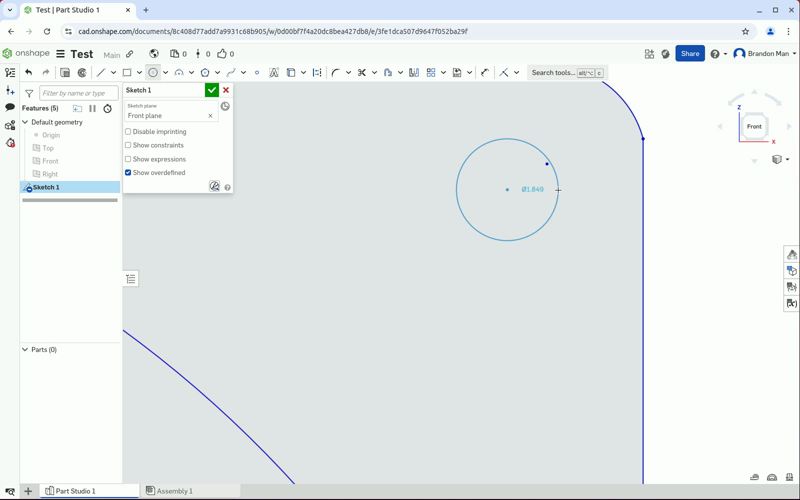
scroll(-6)
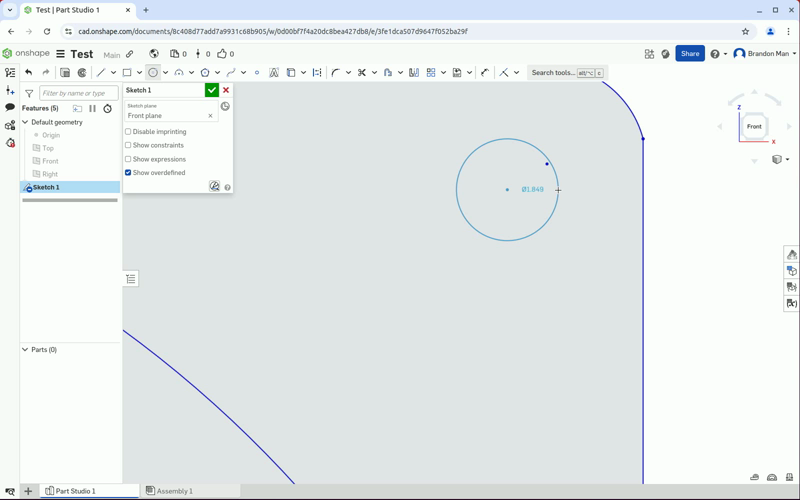
scroll(-6)
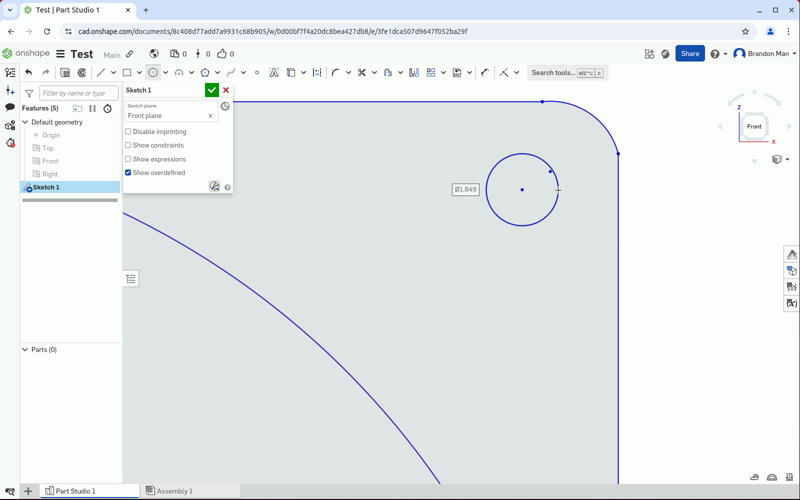
scroll(-6)
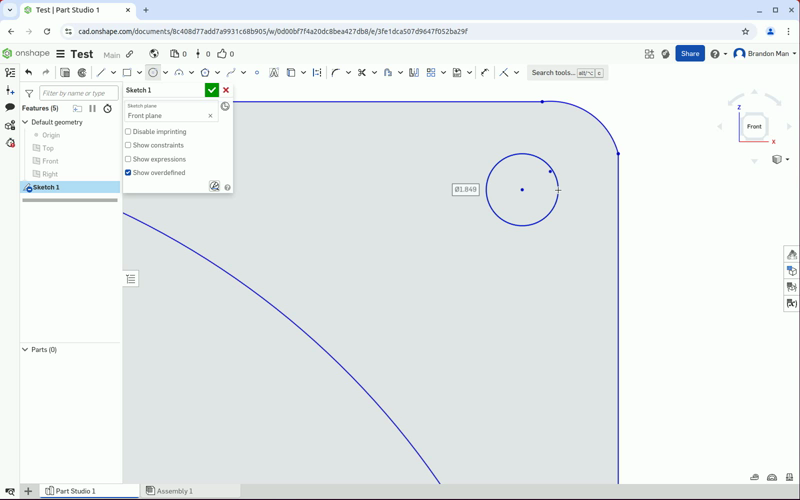
scroll(-6)
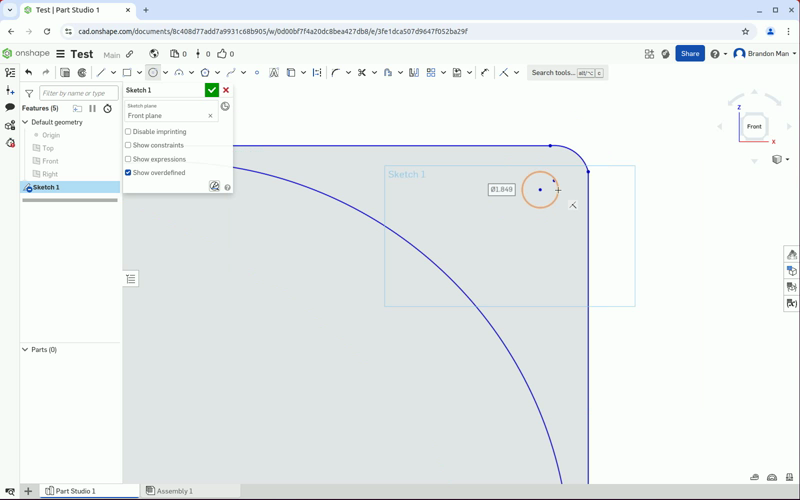
scroll(-6)
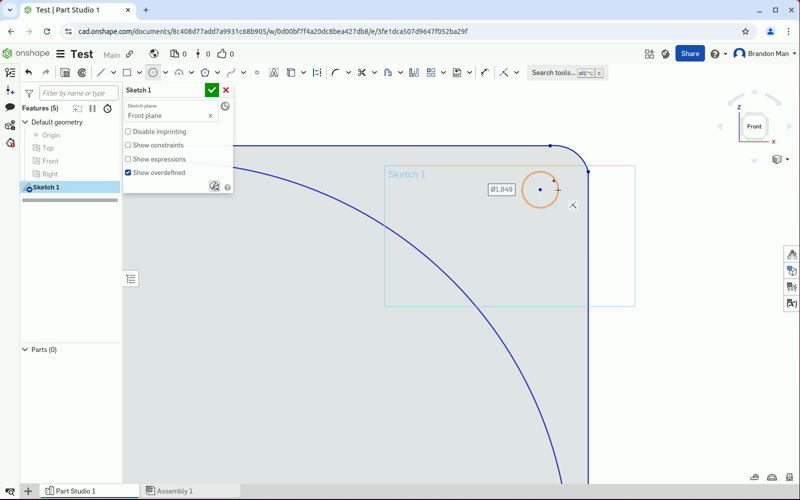
scroll(-6)
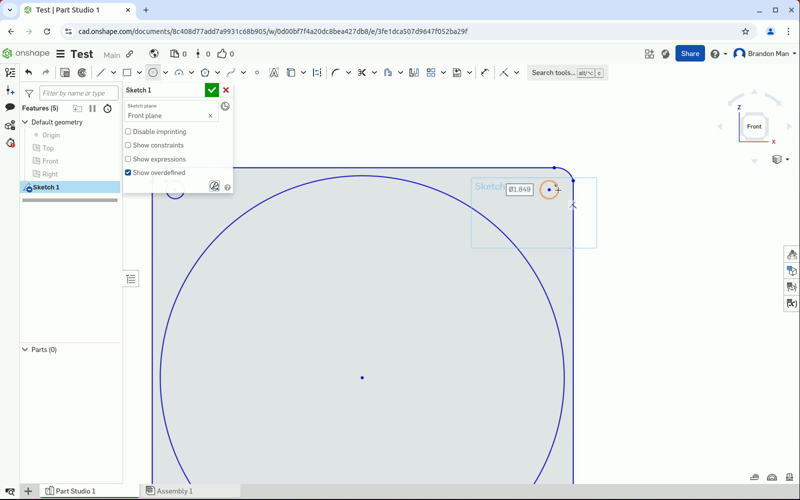
scroll(-6)
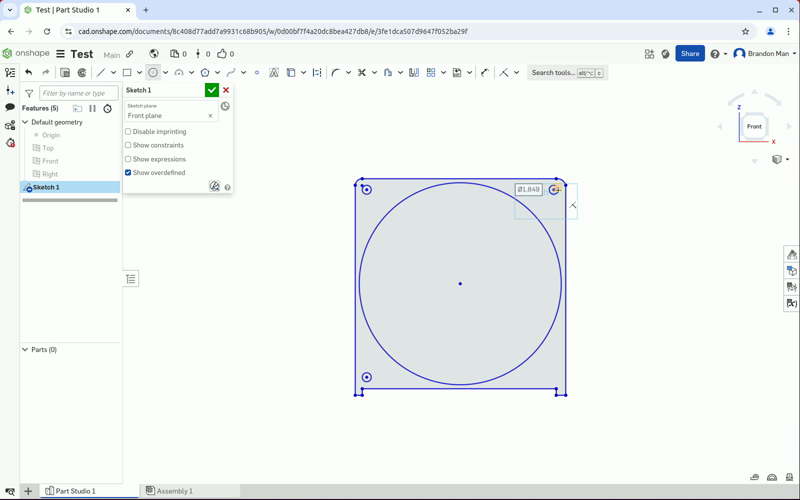
key(esc)
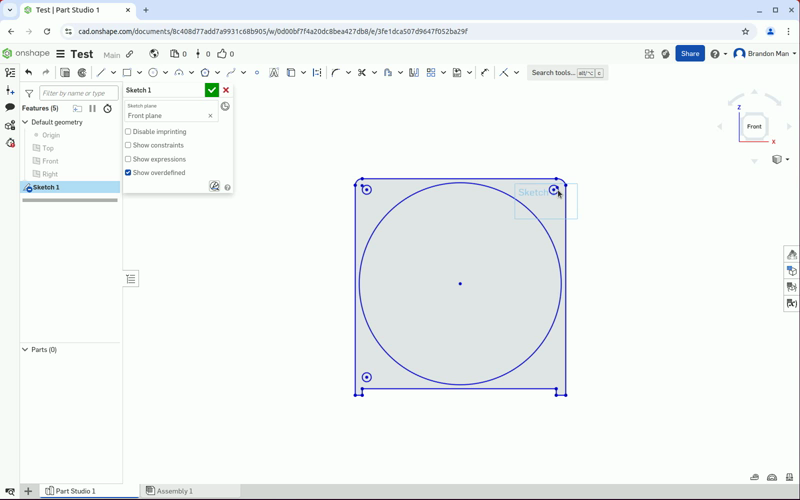
mouse_move(363, 336)
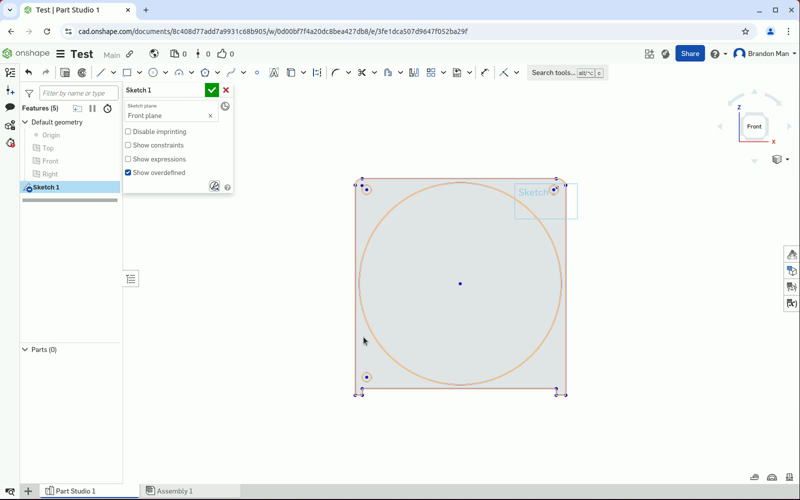
click(363, 336)
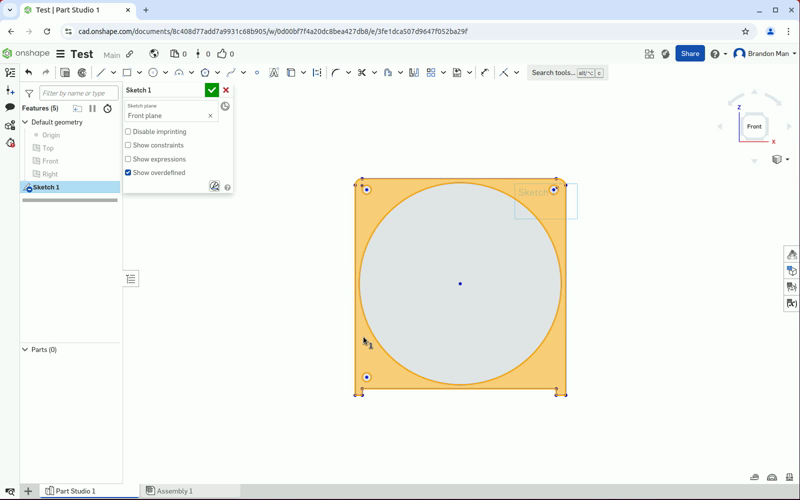
mouse_move(73, 352)
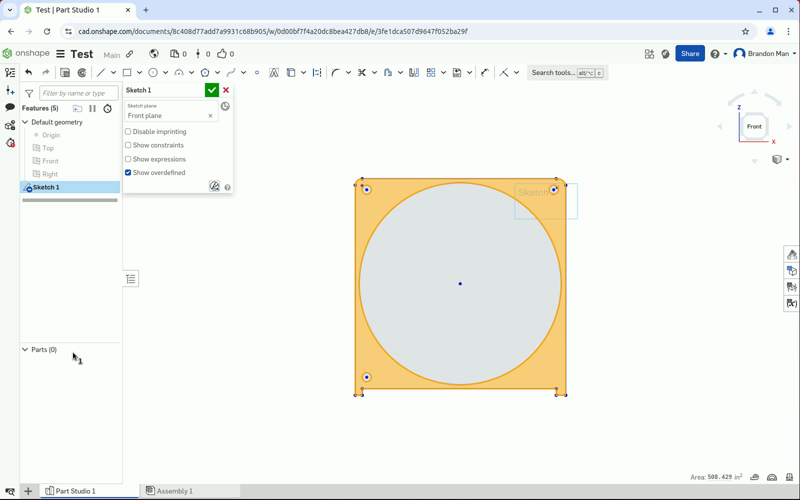
key(shift+y)
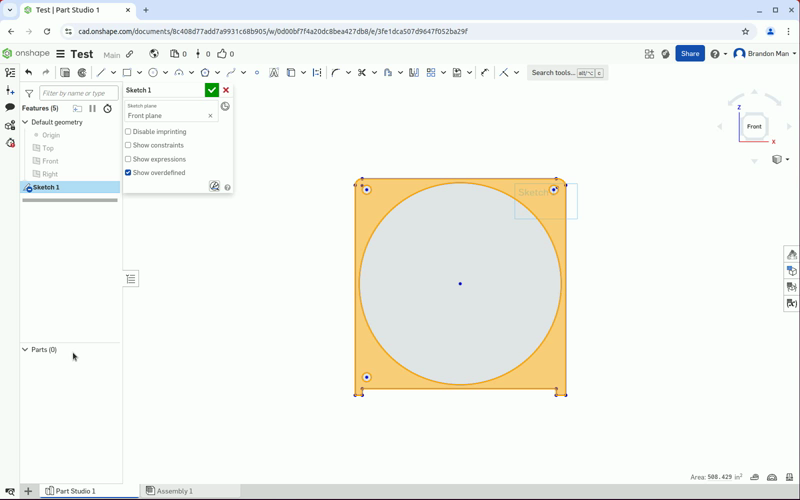
key(shift+e)
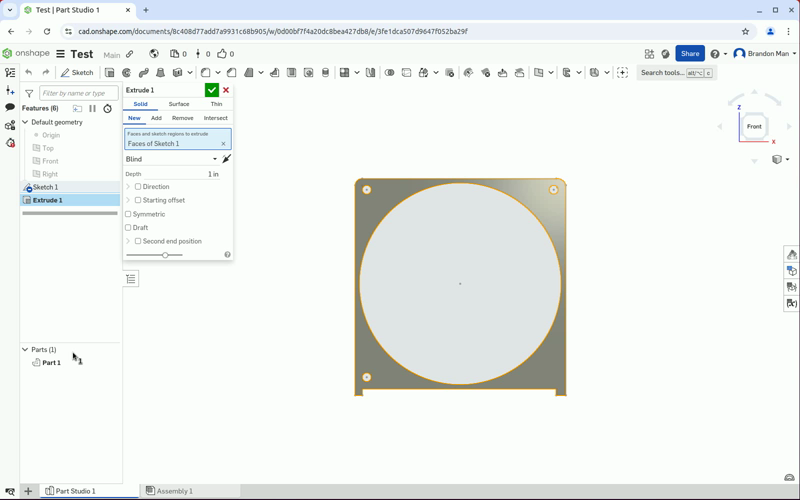
mouse_move(143, 106)
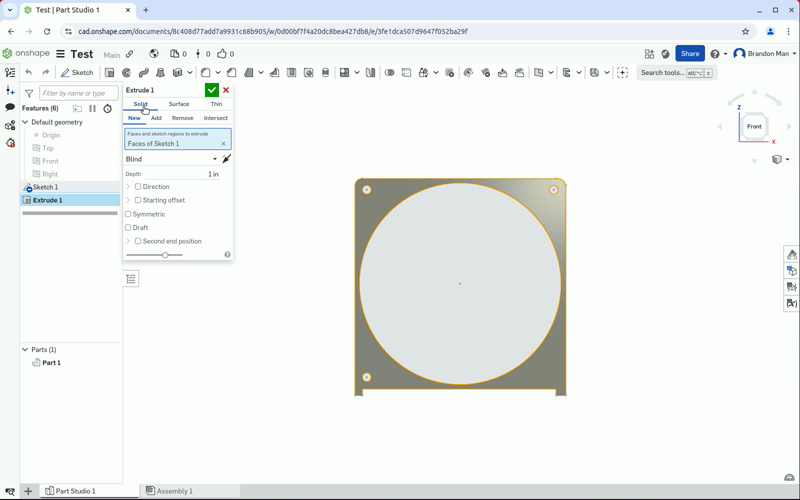
click(143, 106)
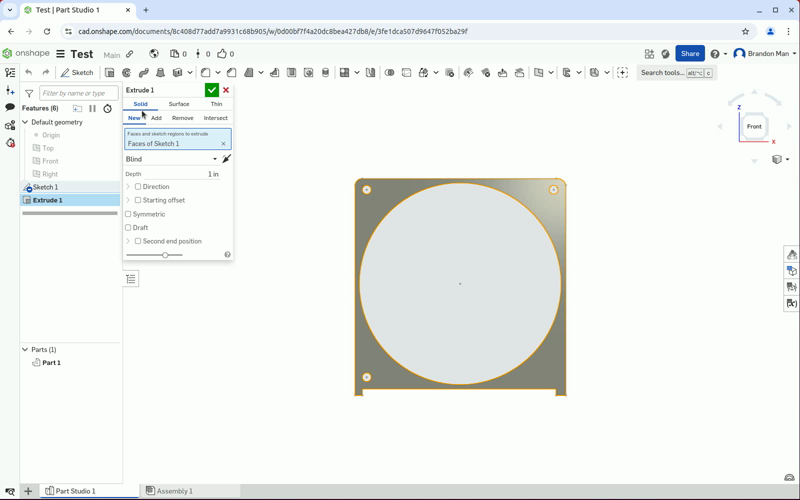
mouse_move(137, 120)
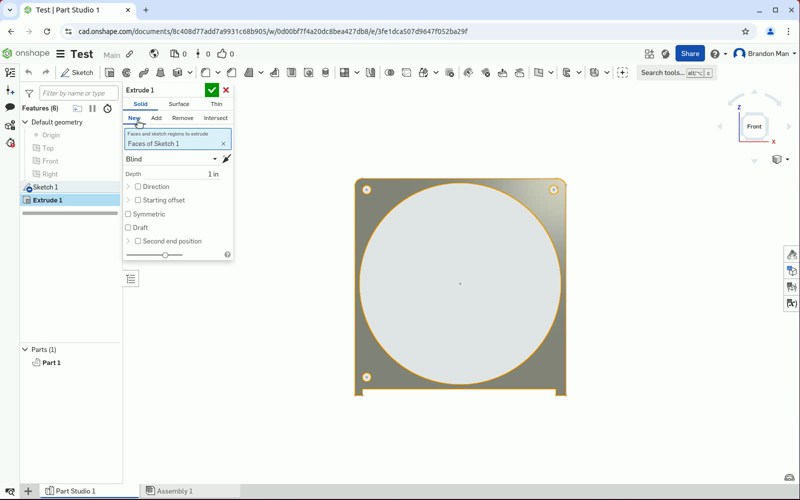
click(137, 120)
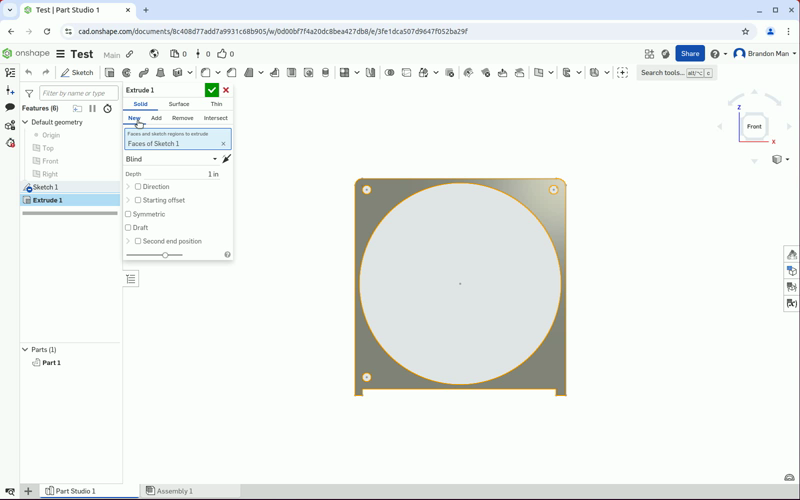
key(tab, 4)
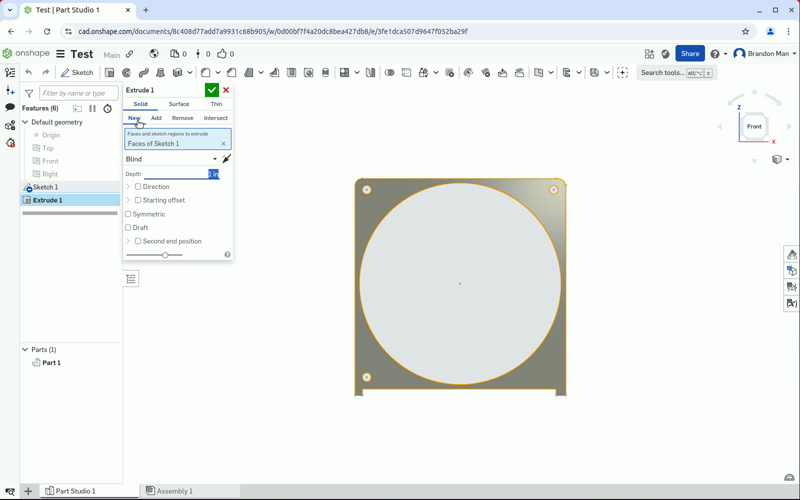
text(0.722)
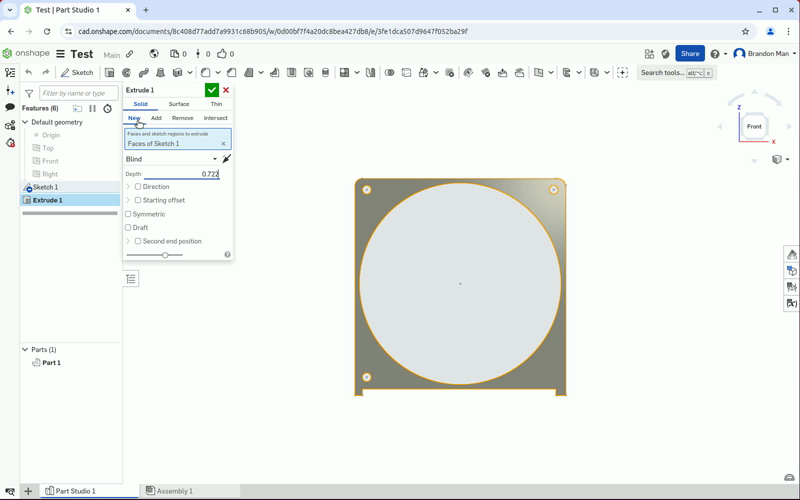
key(enter)
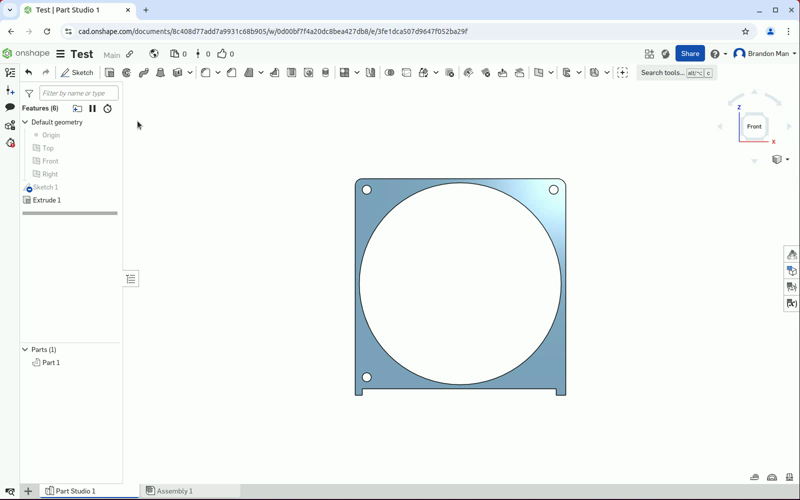
key(shift+h)
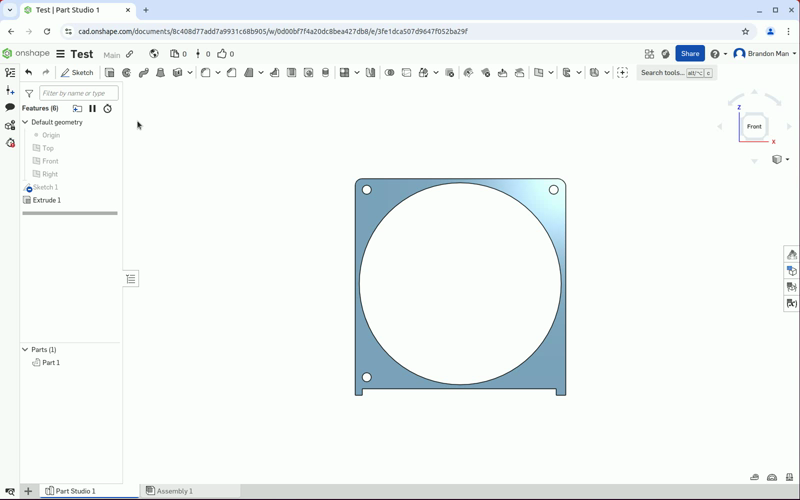
key(shift+h)
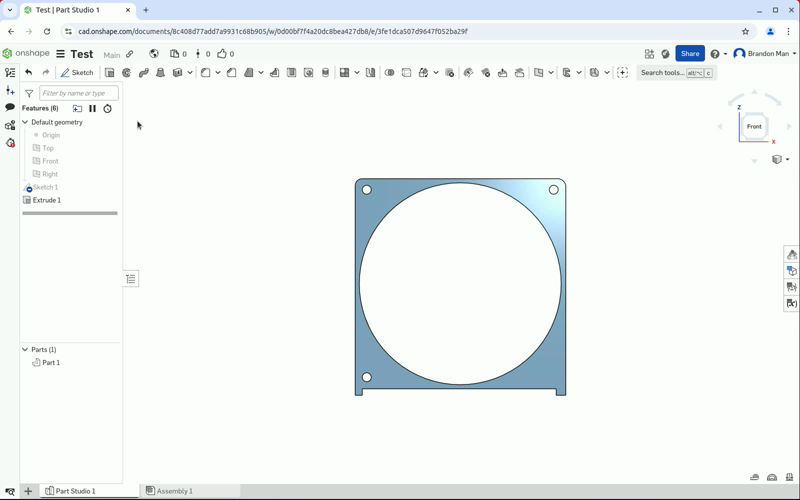
mouse_move(73, 189)
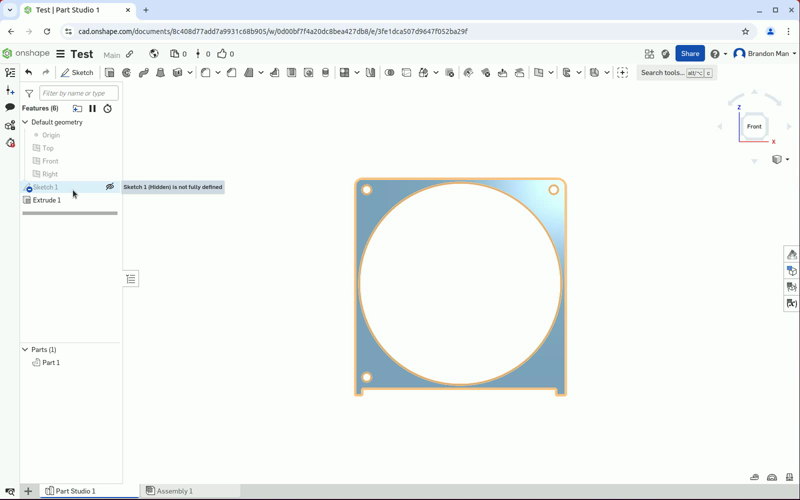
click(73, 189)
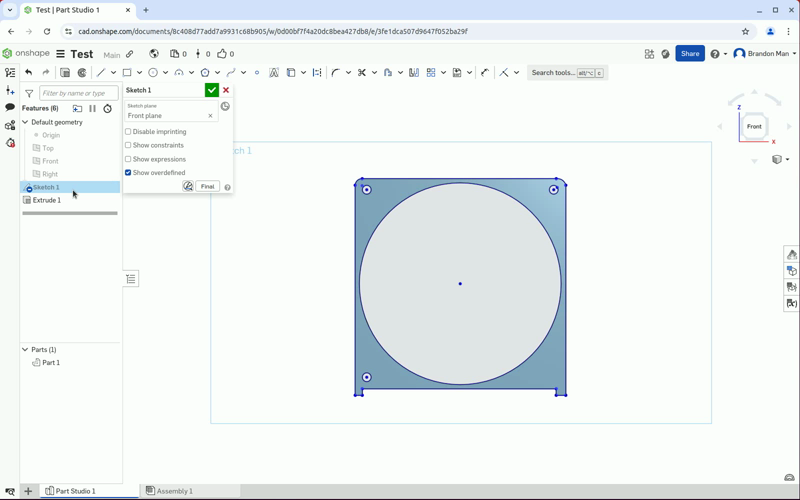
mouse_move(229, 92)
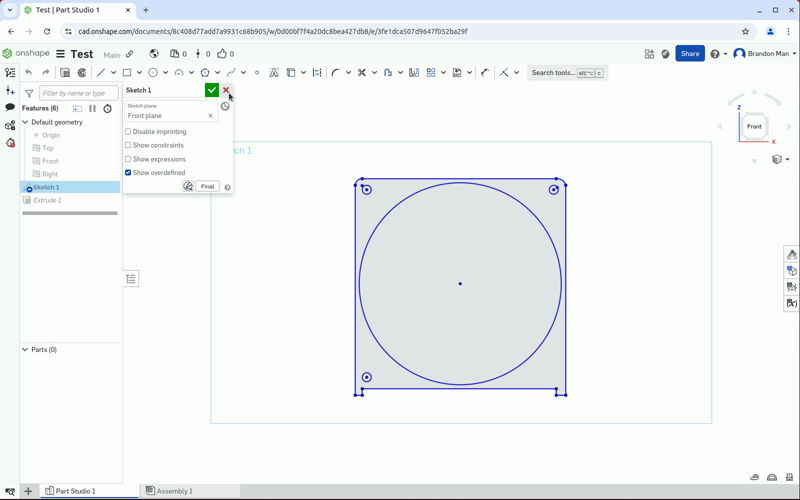
click(229, 92)
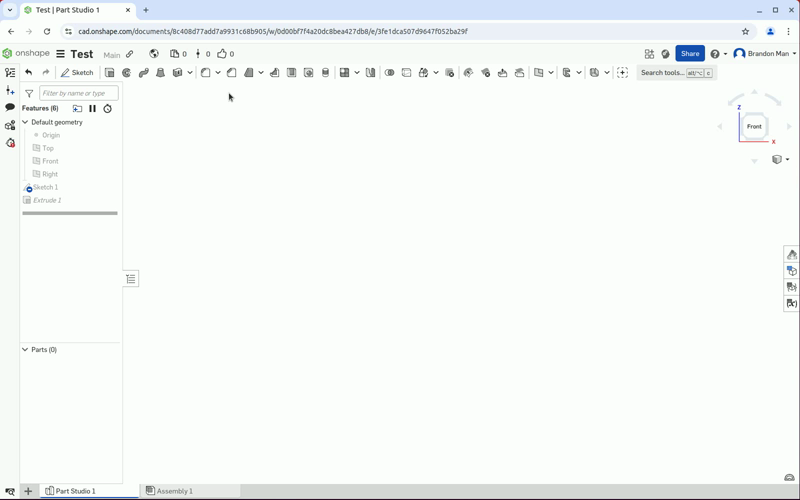
mouse_move(73, 352)
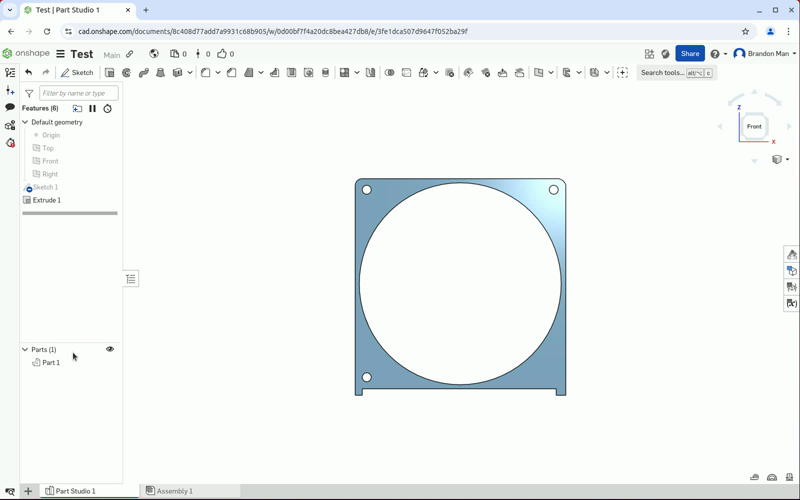
key(y)
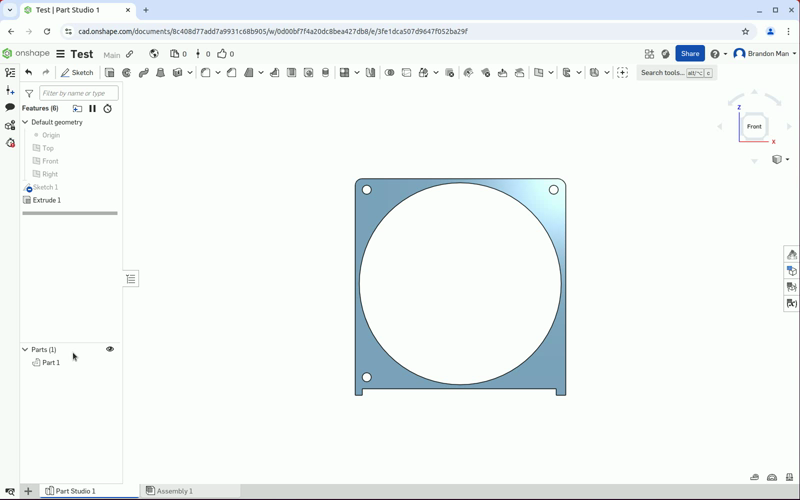
key(shift+p)
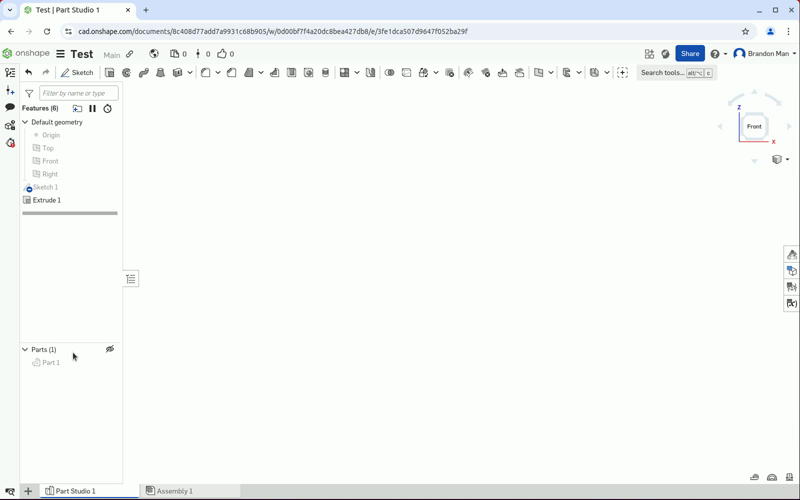
key(space)
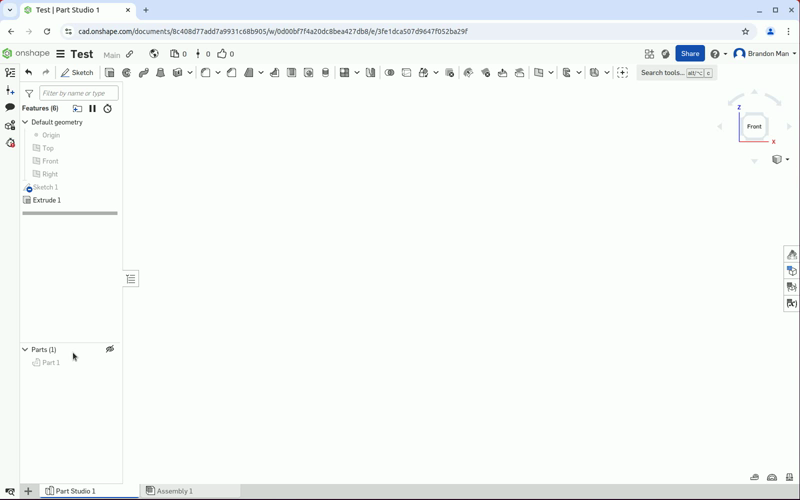
key_down(shift)
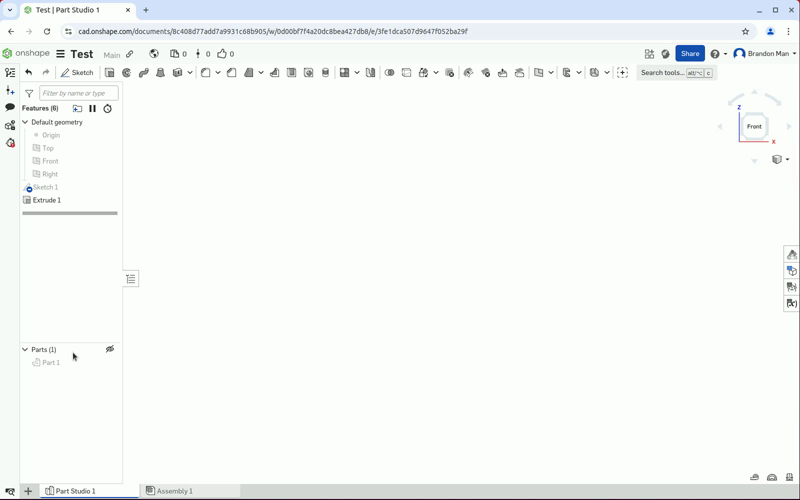
key(left)
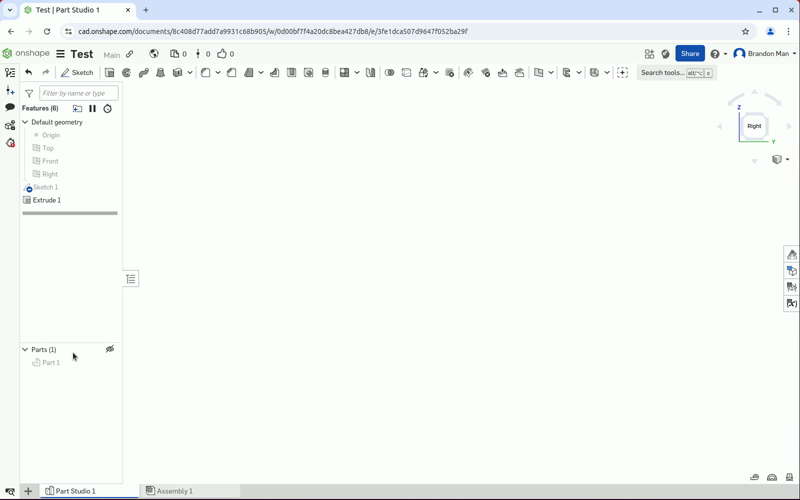
key_up(shift)
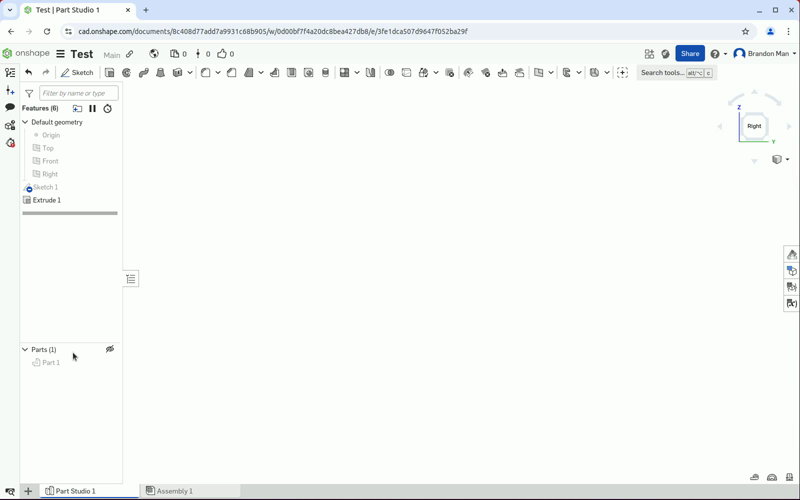
mouse_move(73, 352)
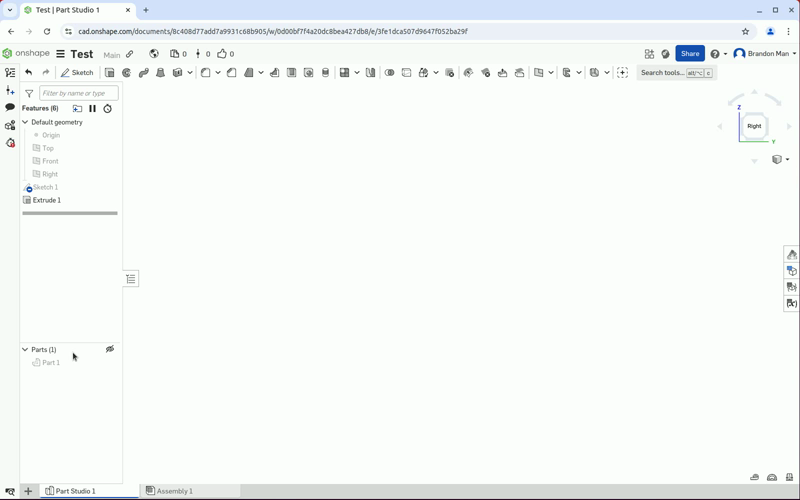
key(shift+y)
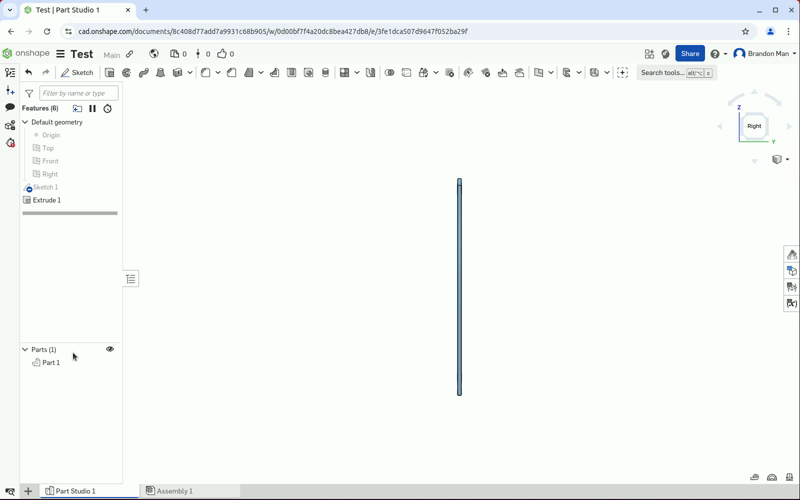
mouse_move(541, 75)
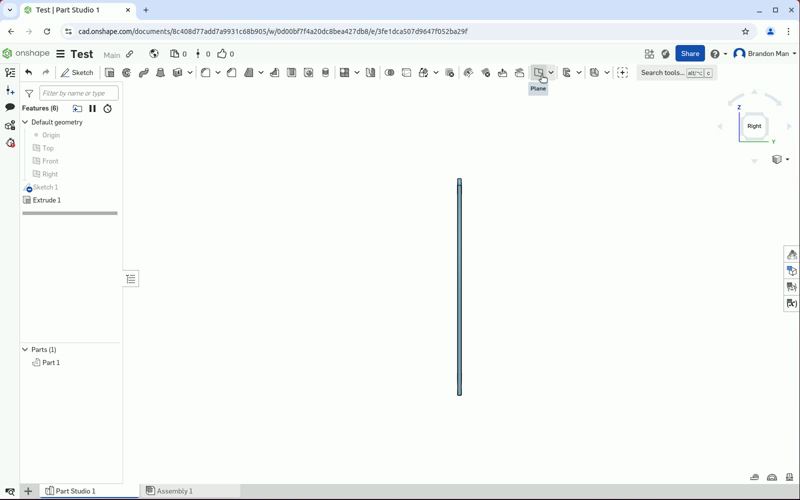
click(541, 75)
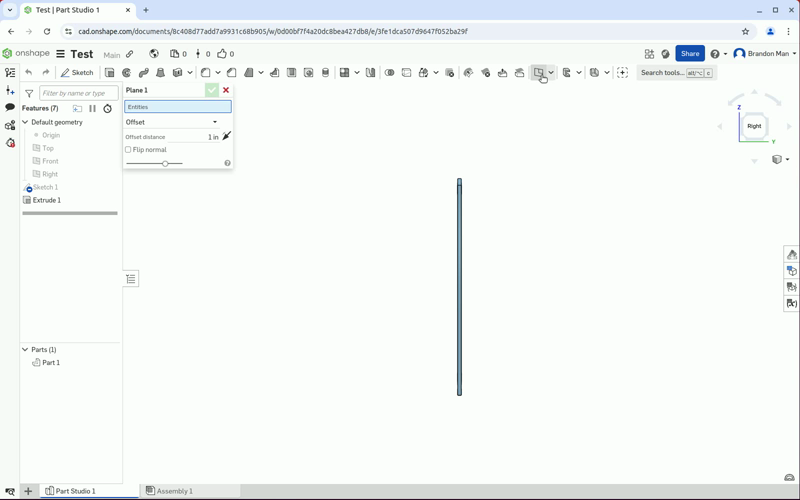
mouse_move(73, 176)
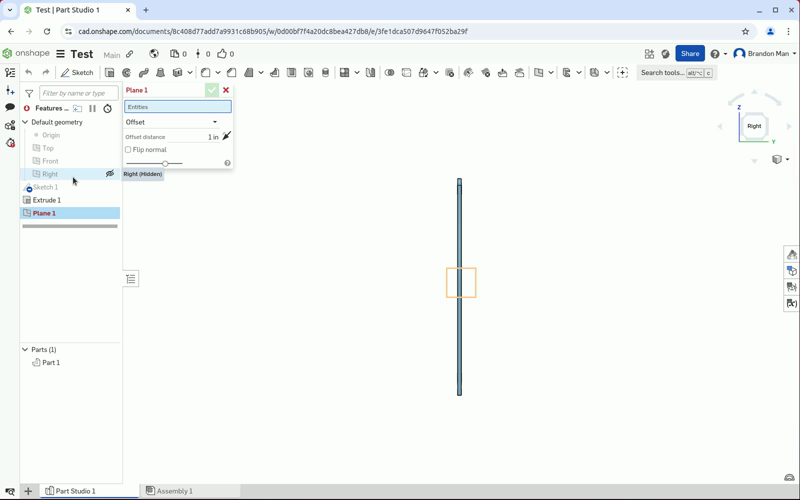
click(73, 176)
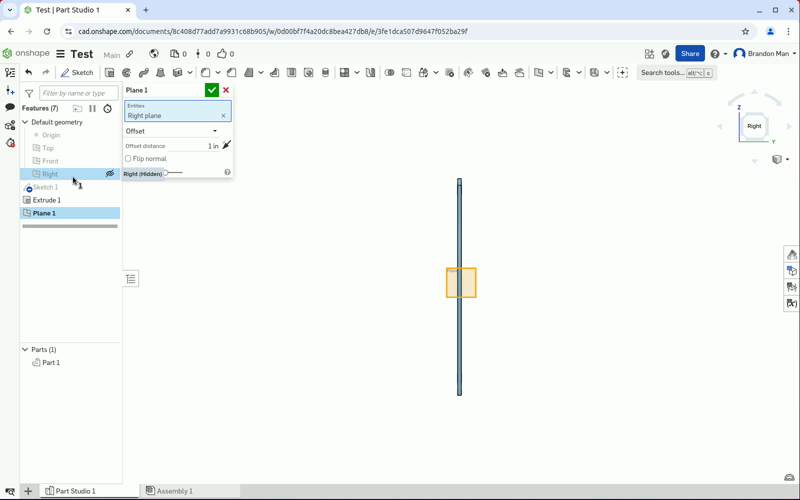
key(tab, 2)
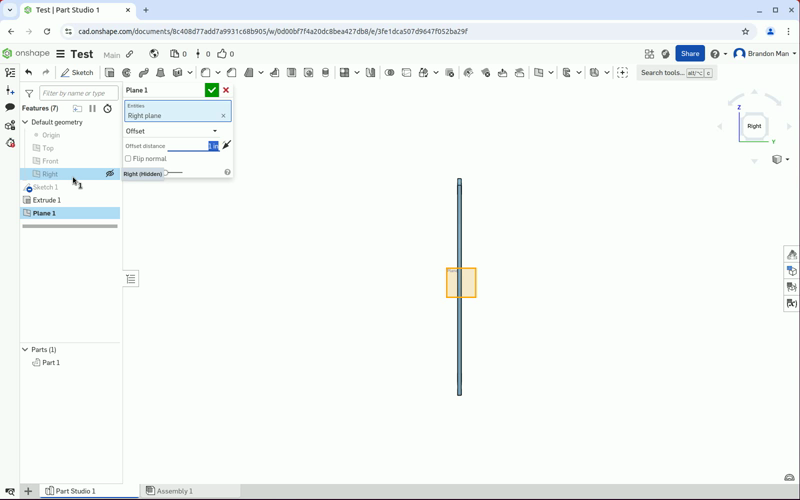
text(21.66)
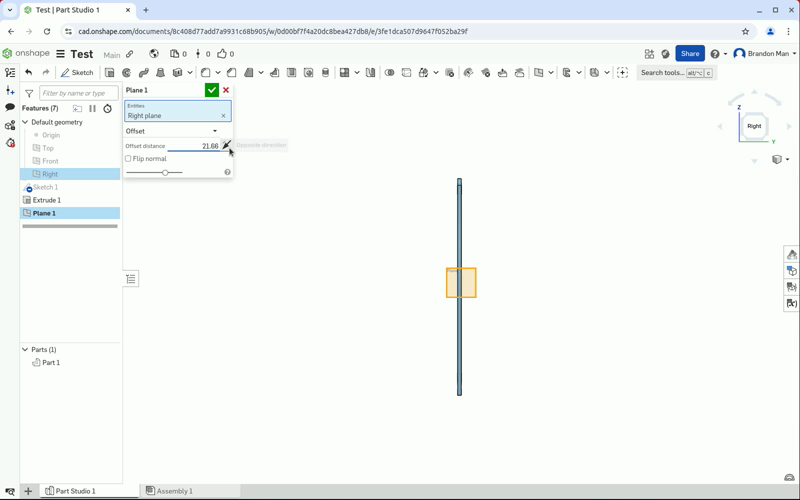
mouse_move(229, 147)
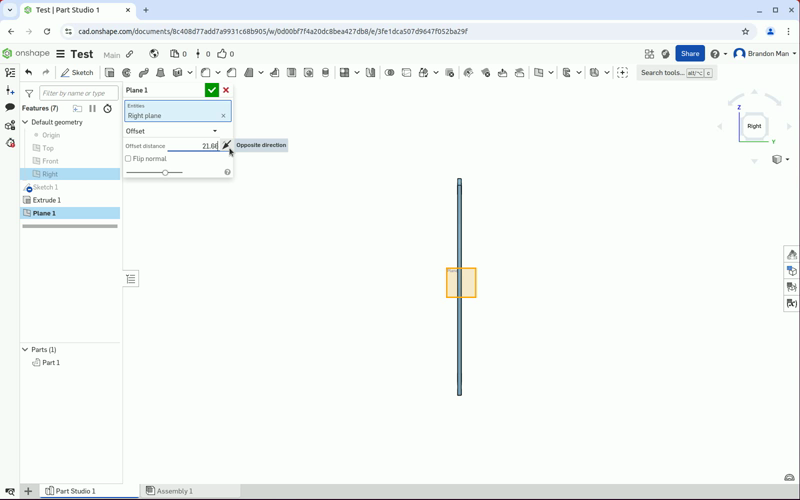
click(229, 147)
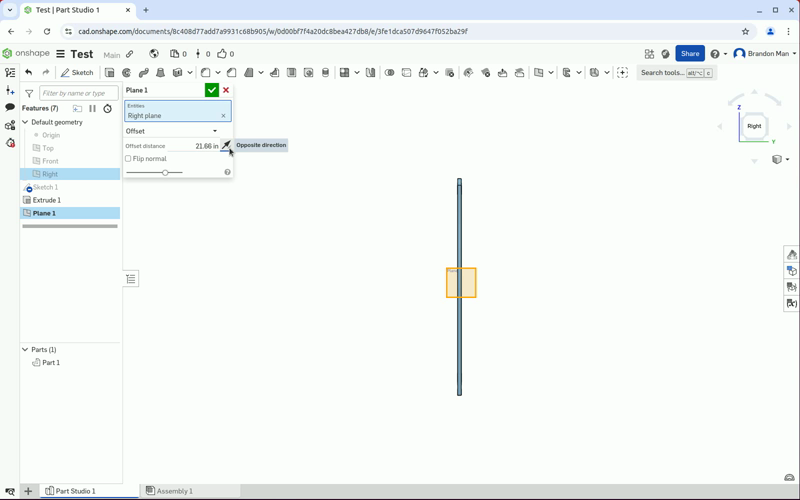
key(enter, 2)
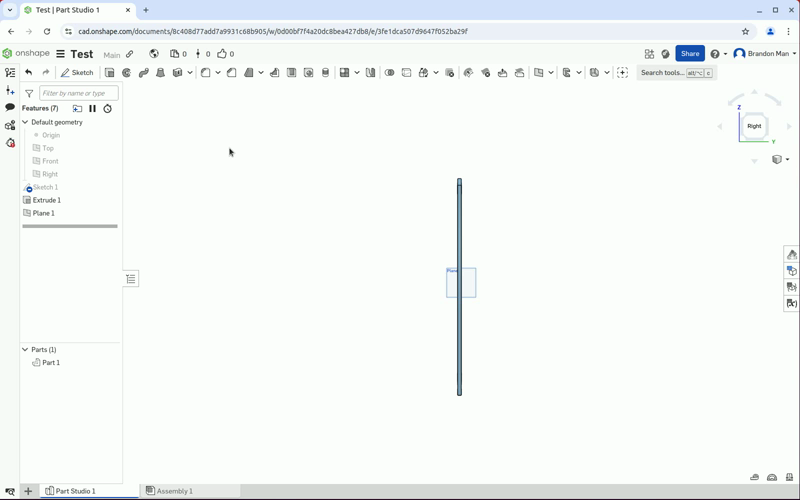
key(shift+s)
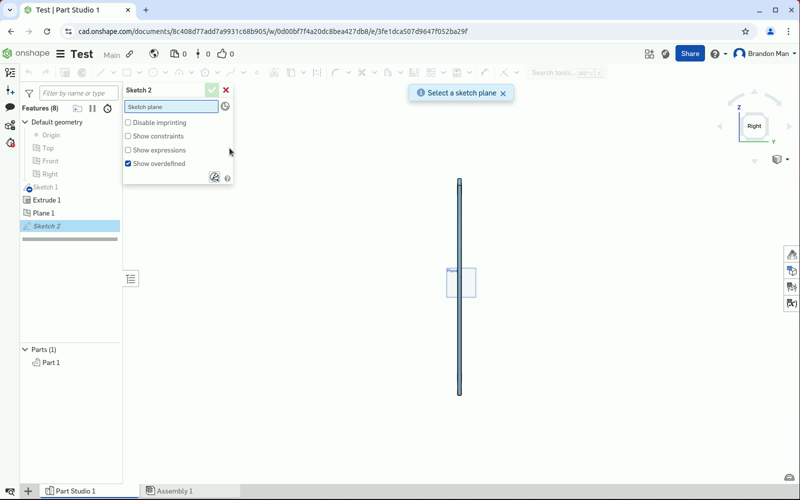
mouse_move(73, 215)
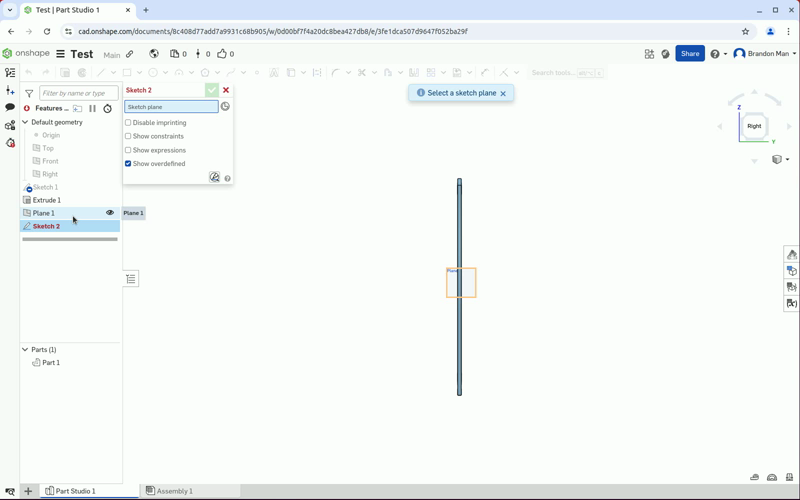
click(73, 215)
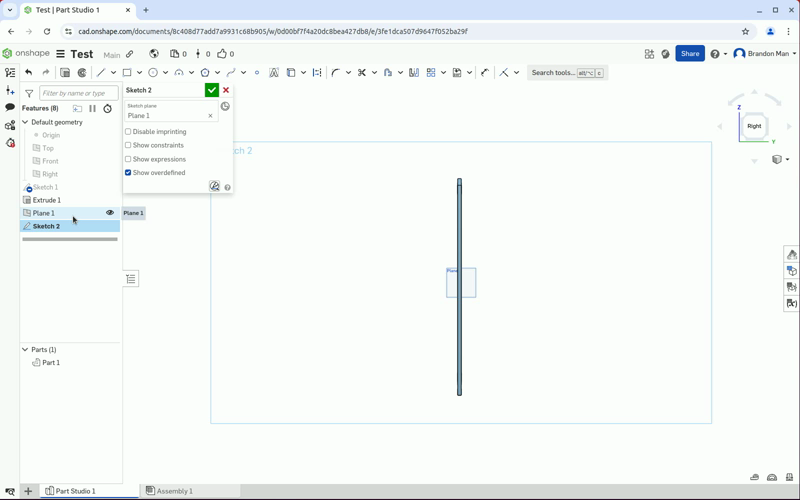
mouse_move(73, 352)
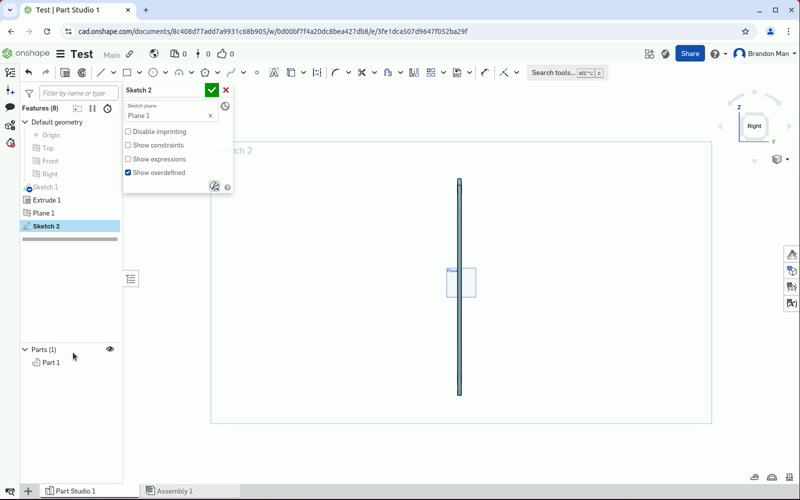
key(y)
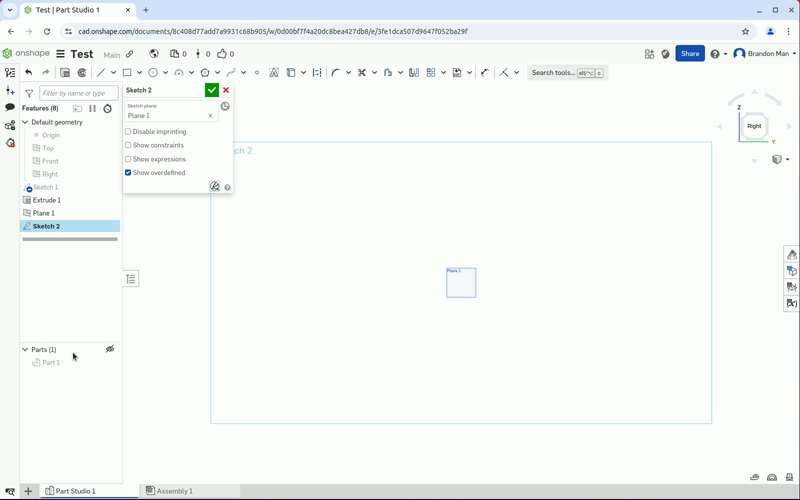
key(l)
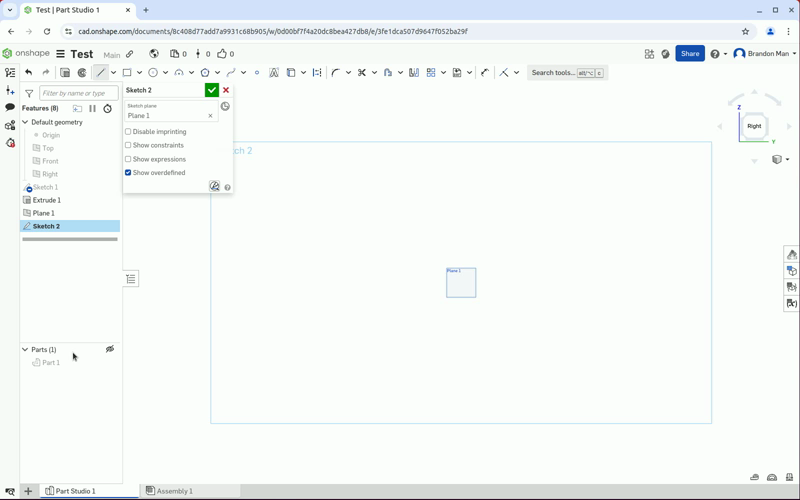
key_down(shift)
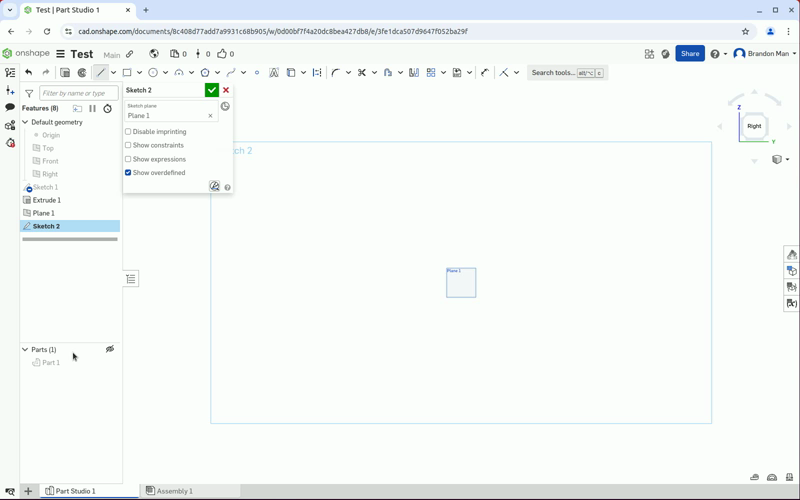
mouse_move(460, 395)
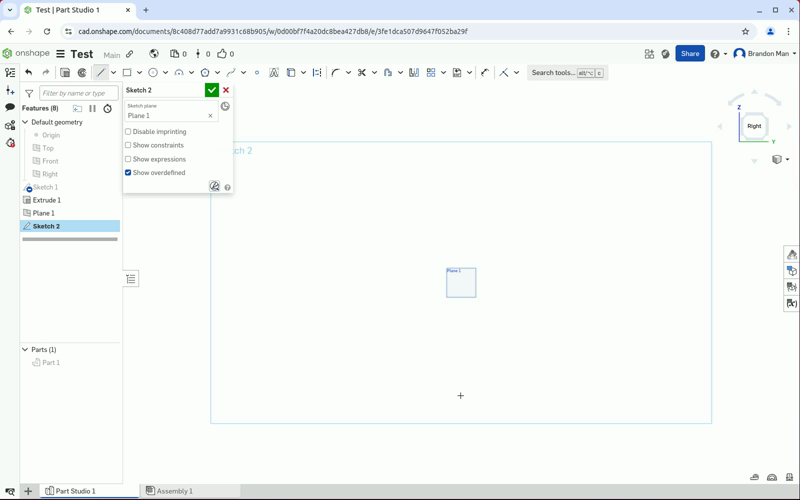
click(460, 395)
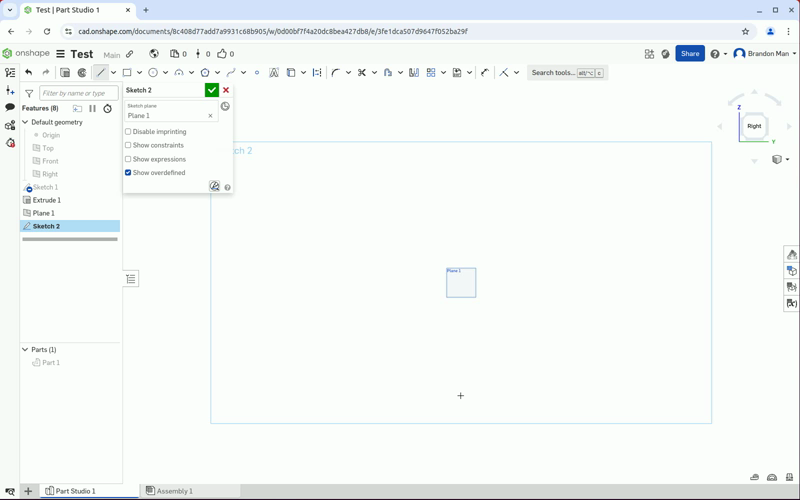
key_up(shift)
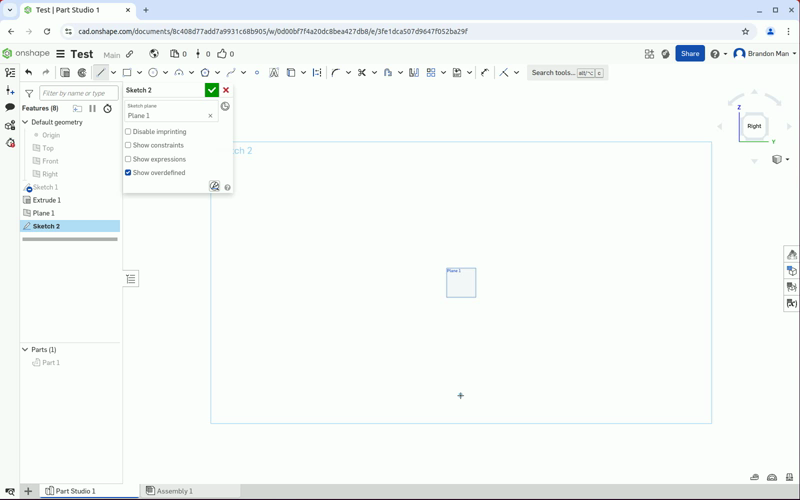
key_down(shift)
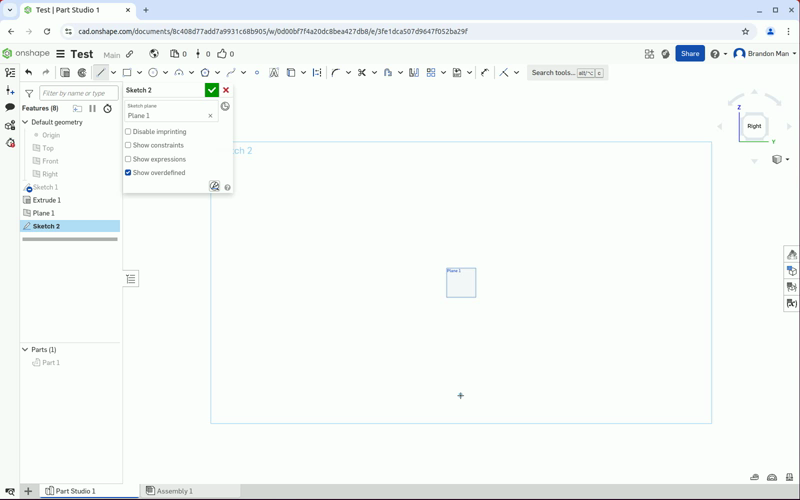
mouse_move(490, 395)
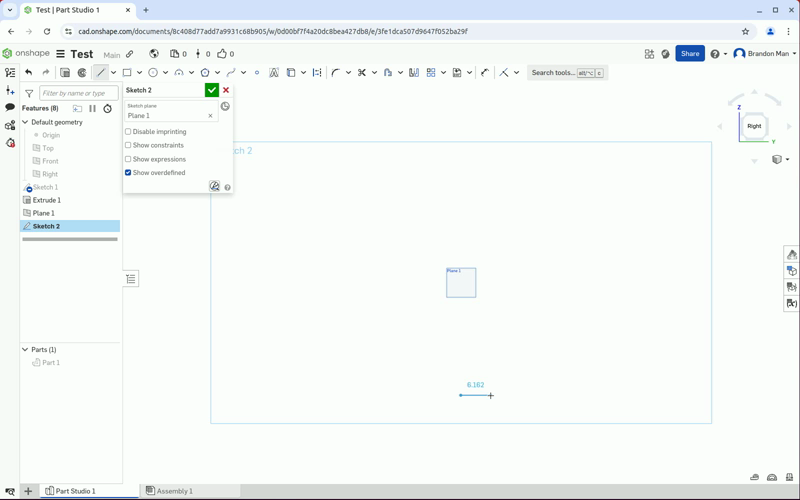
mouse_move(476, 395)
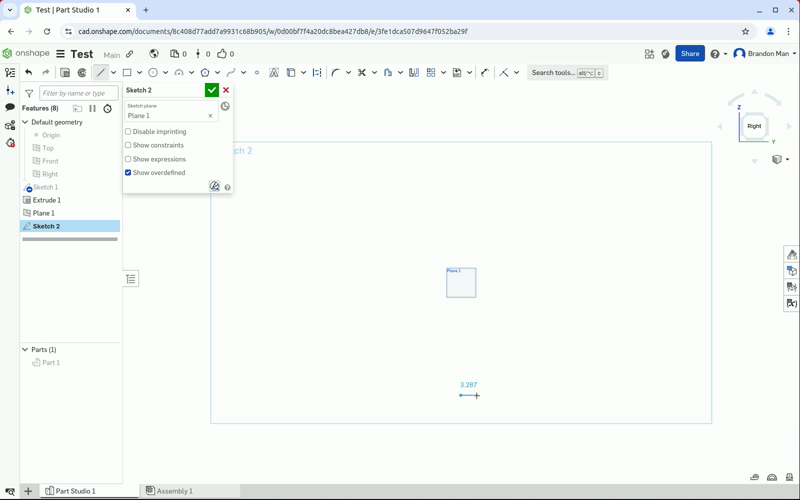
click(476, 395)
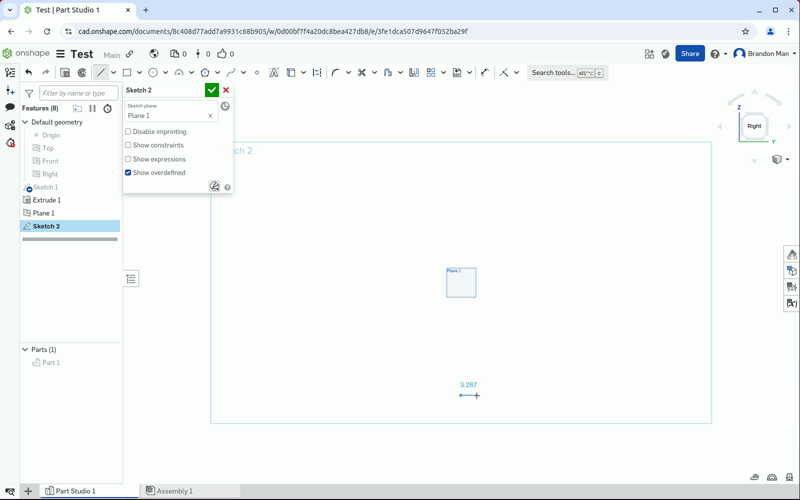
key_up(shift)
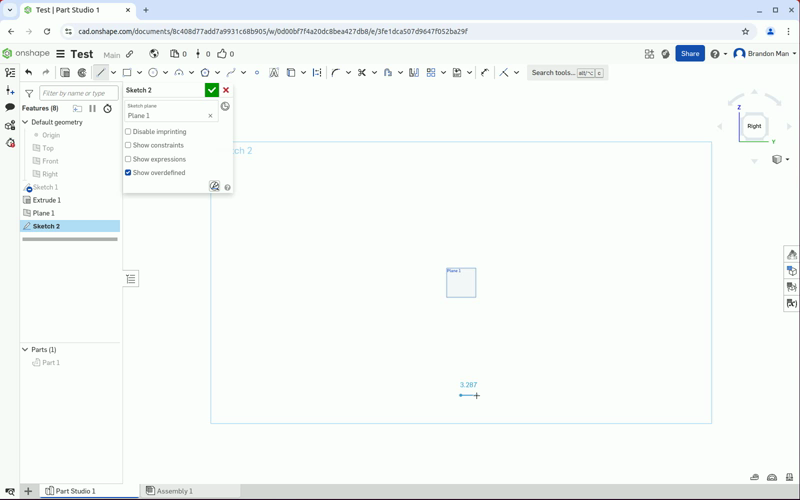
key_down(shift)
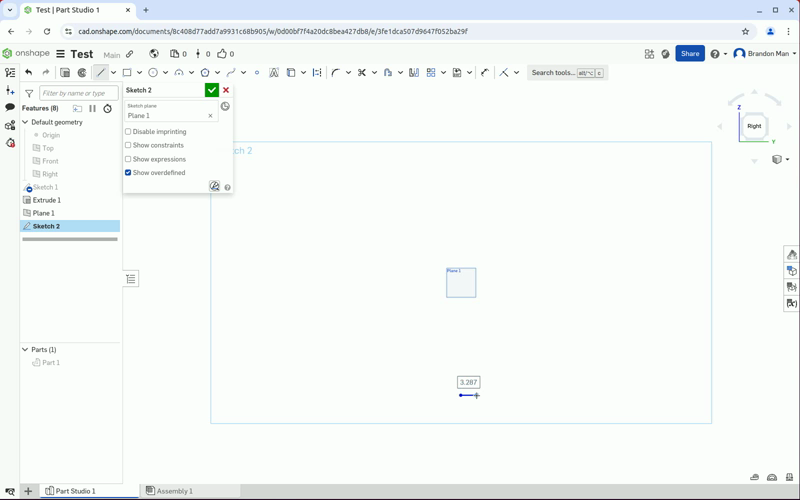
mouse_move(506, 395)
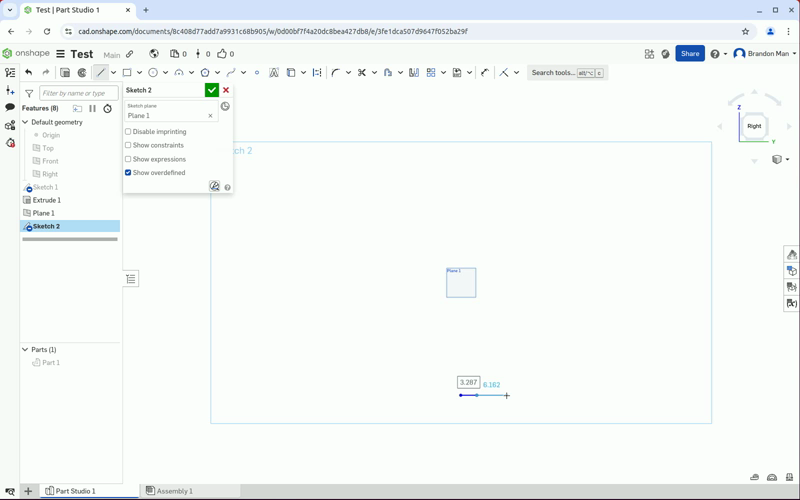
mouse_move(460, 364)
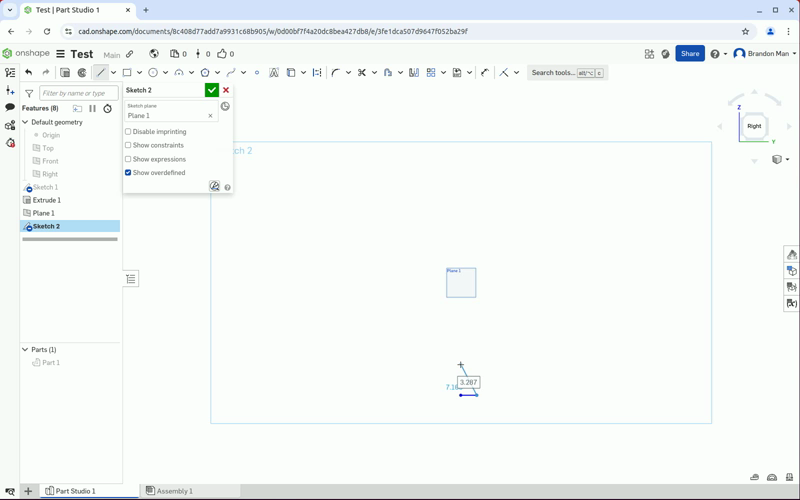
click(460, 364)
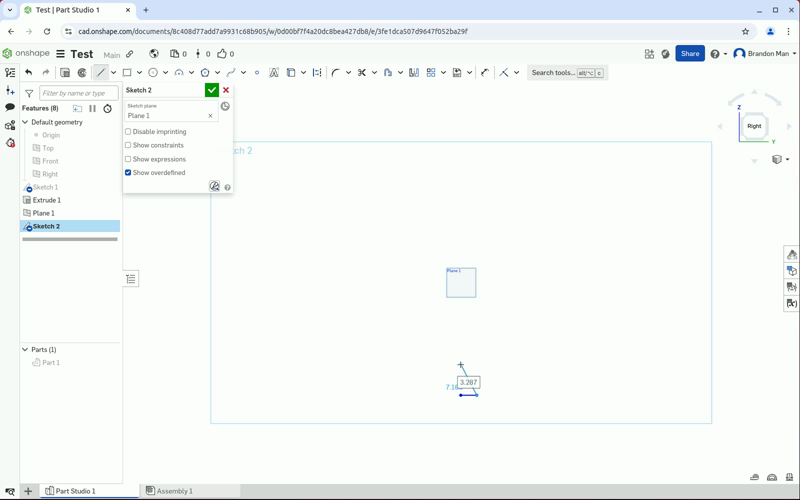
key_up(shift)
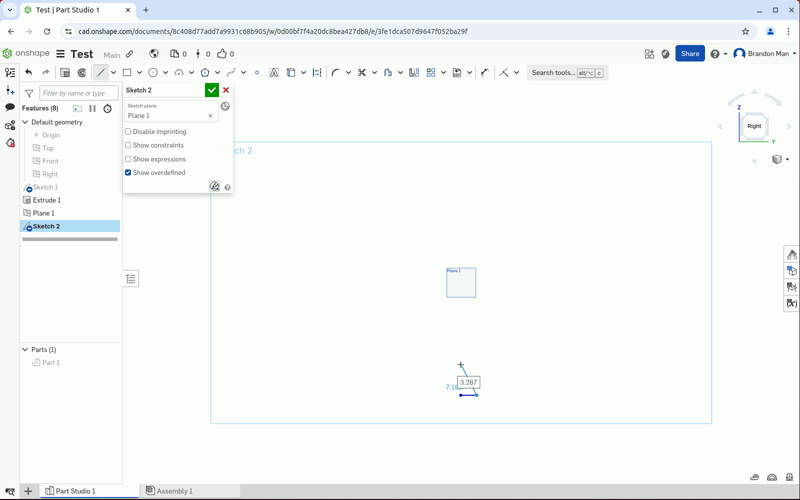
mouse_move(490, 364)
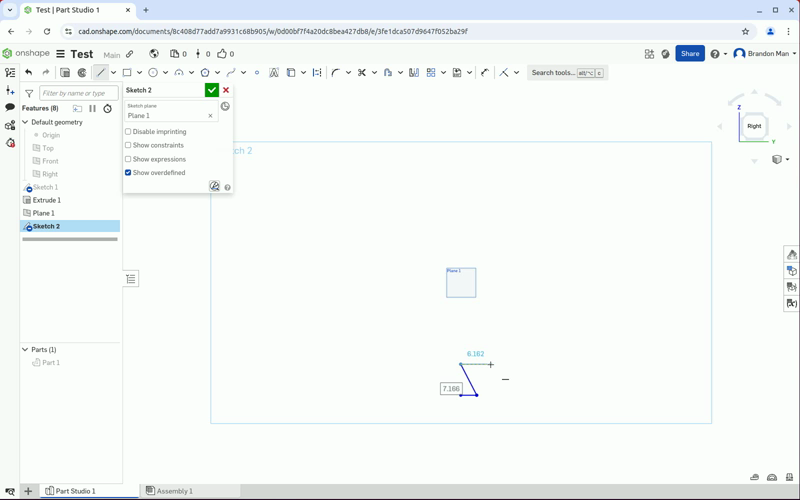
key_down(shift)
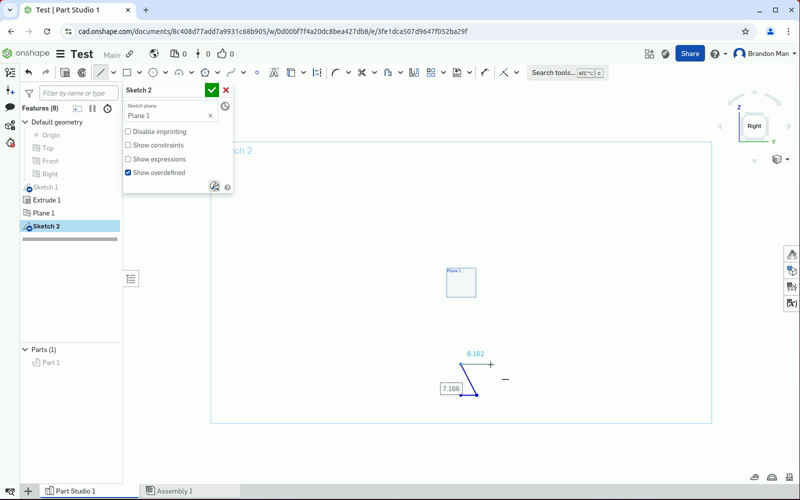
mouse_move(460, 395)
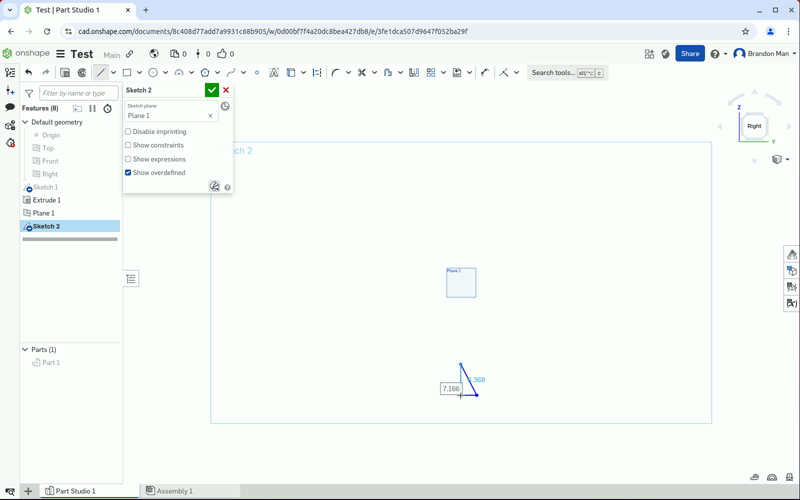
key_up(shift)
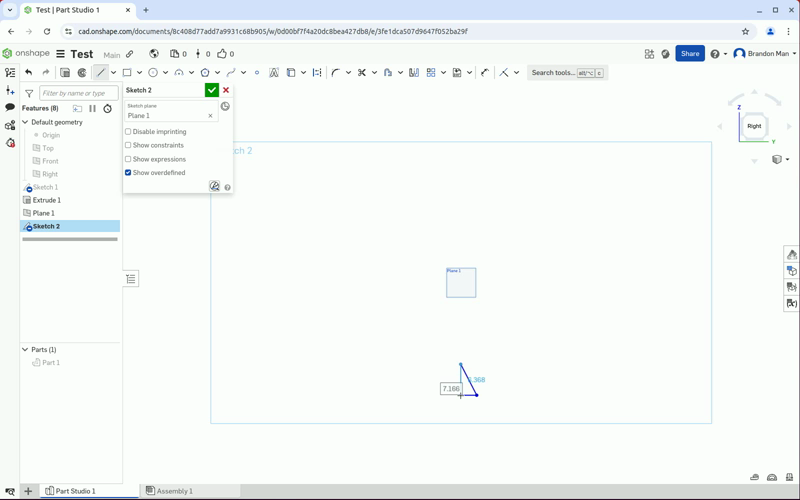
click(460, 395)
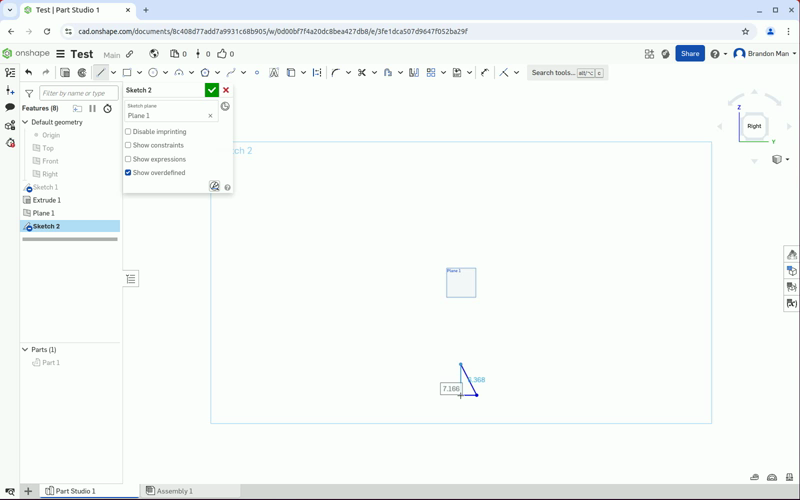
key(esc)
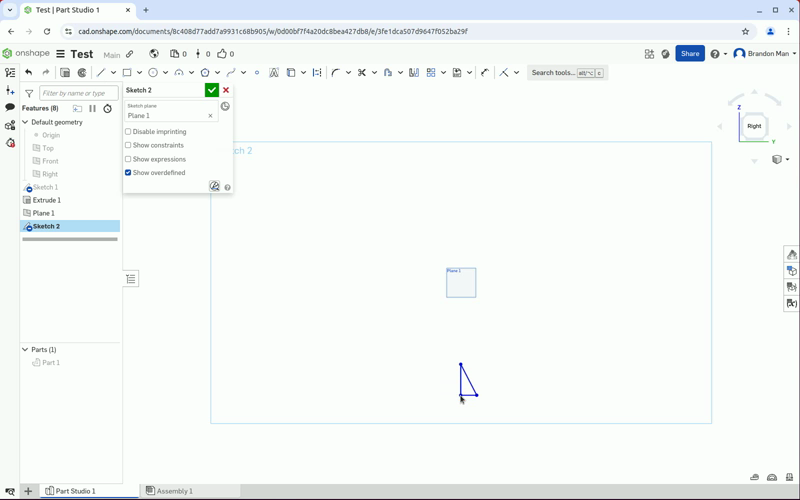
mouse_move(463, 388)
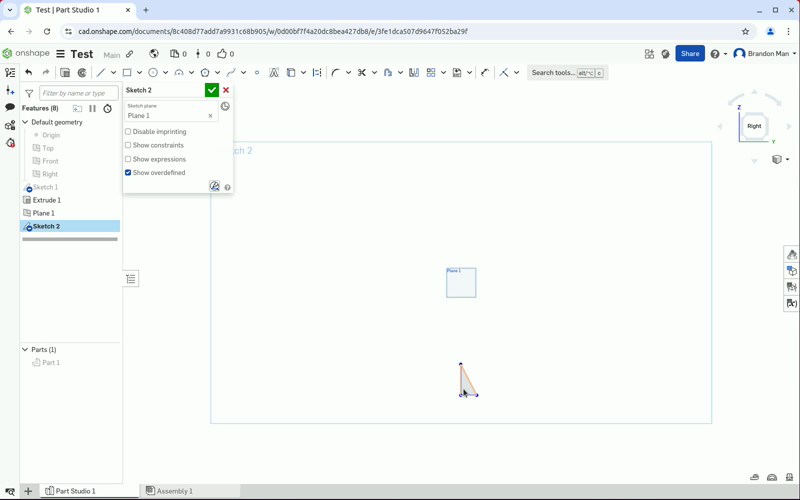
scroll(6)
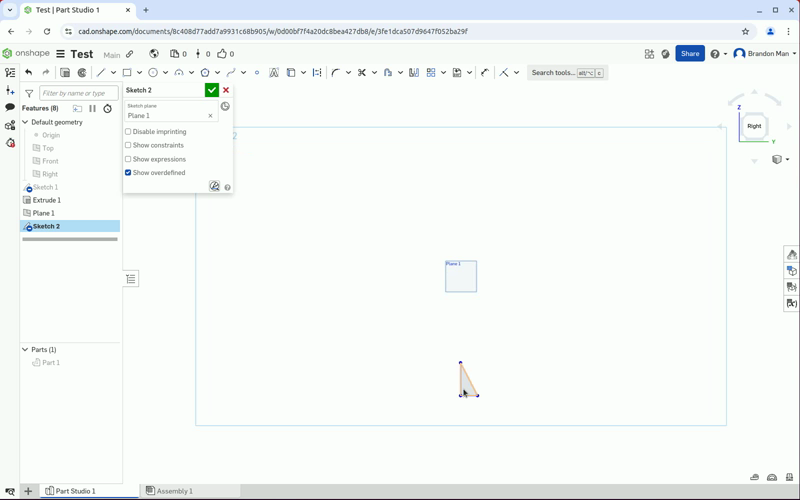
scroll(6)
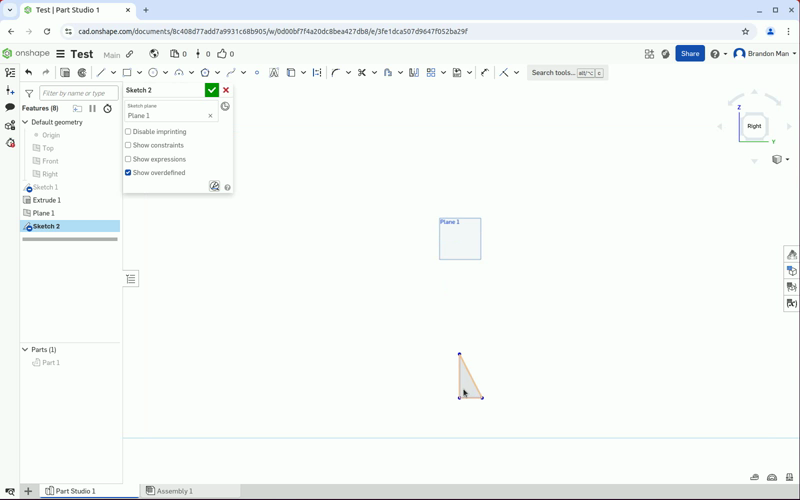
scroll(6)
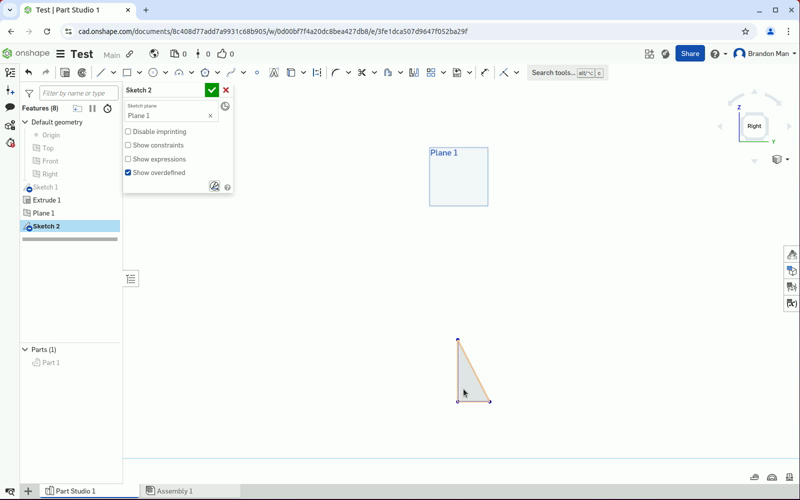
scroll(6)
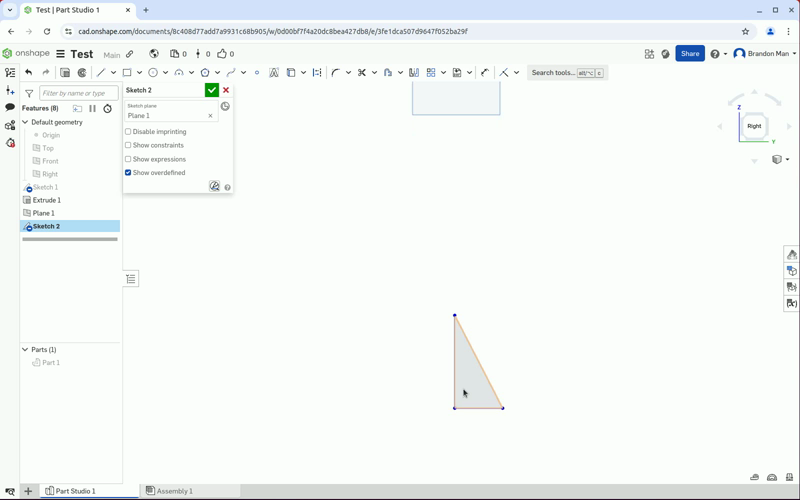
scroll(6)
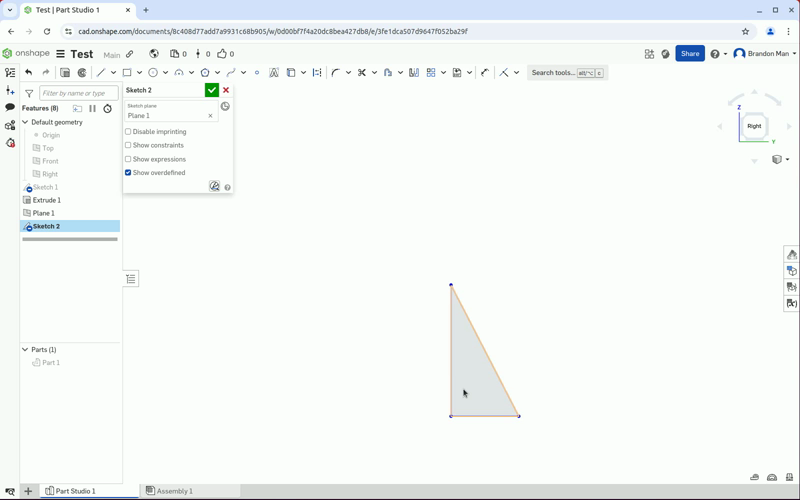
scroll(6)
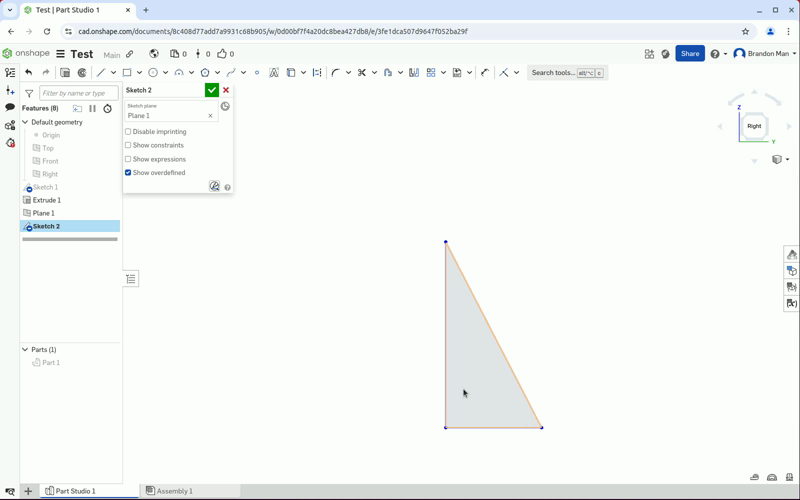
scroll(6)
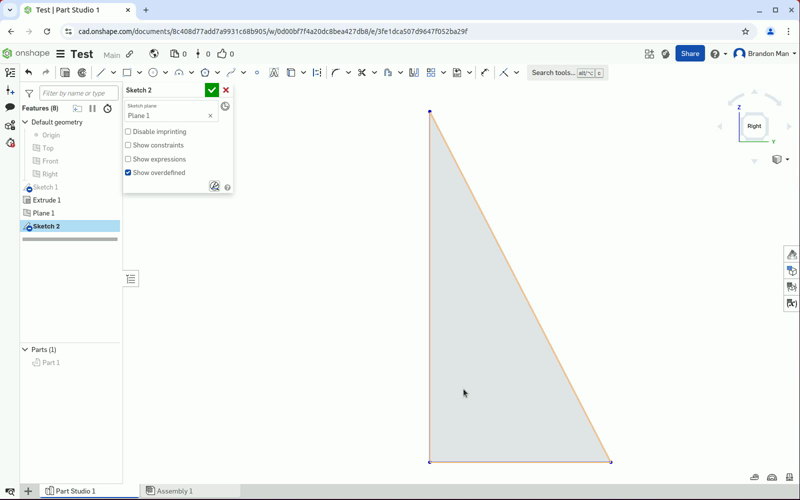
click(463, 388)
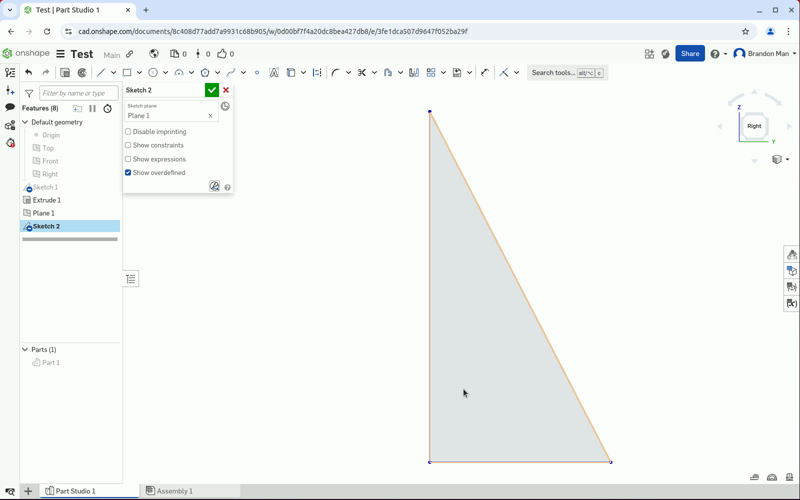
scroll(-6)
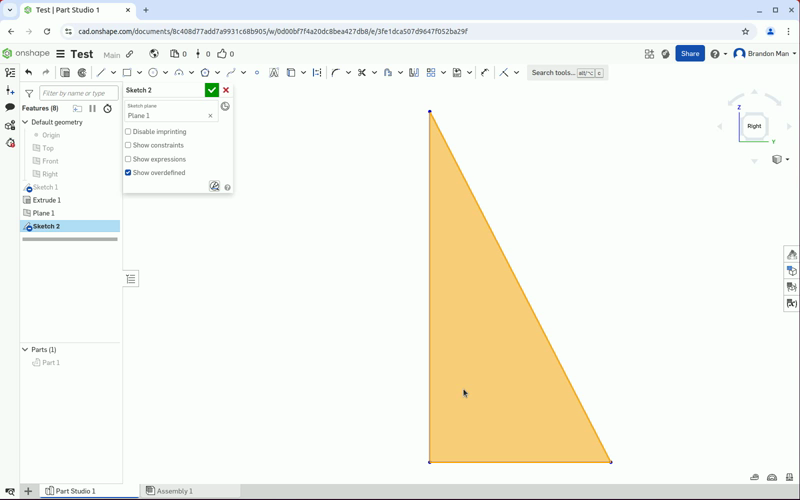
scroll(-6)
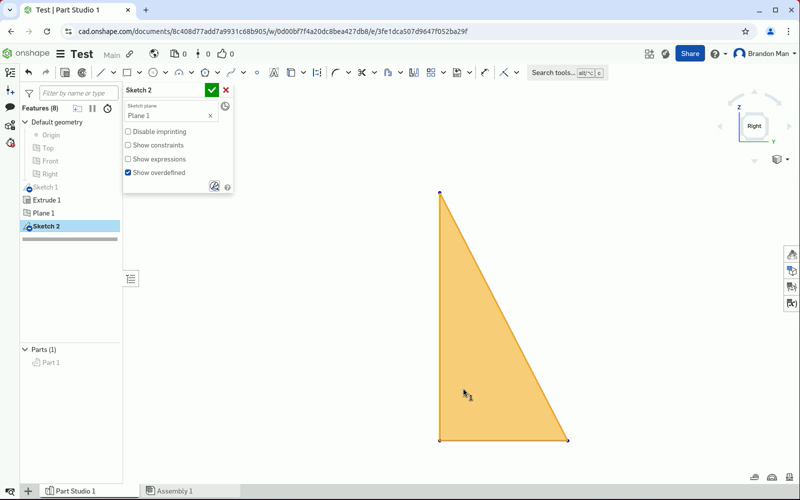
scroll(-6)
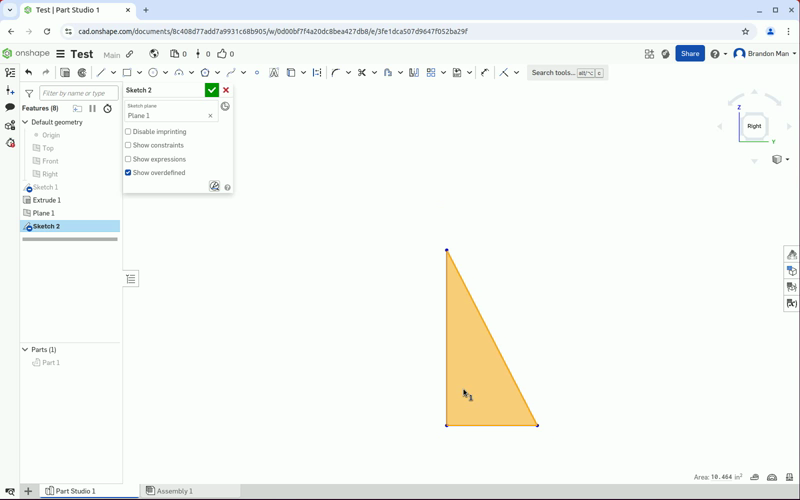
scroll(-6)
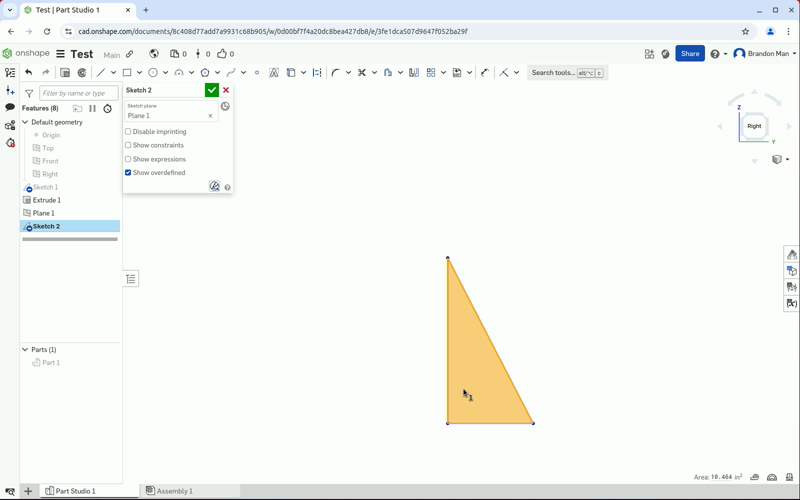
scroll(-6)
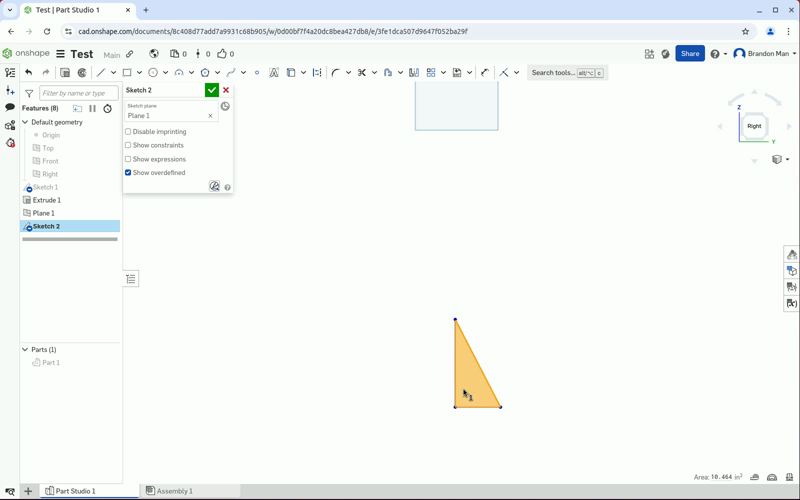
scroll(-6)
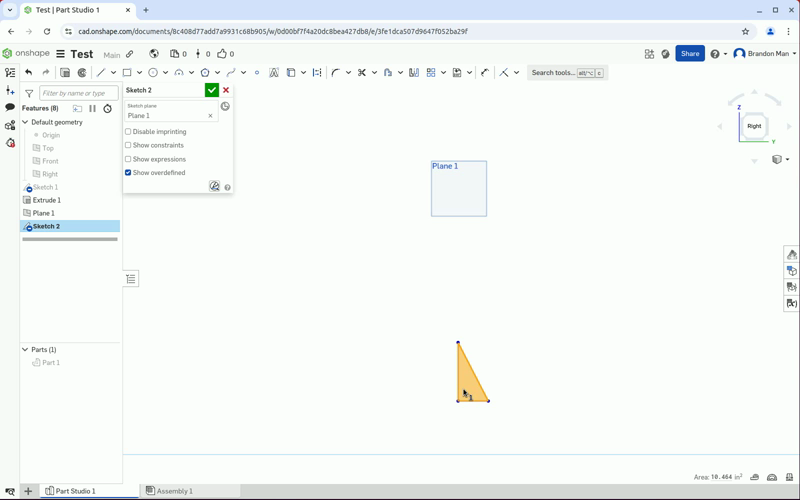
scroll(-6)
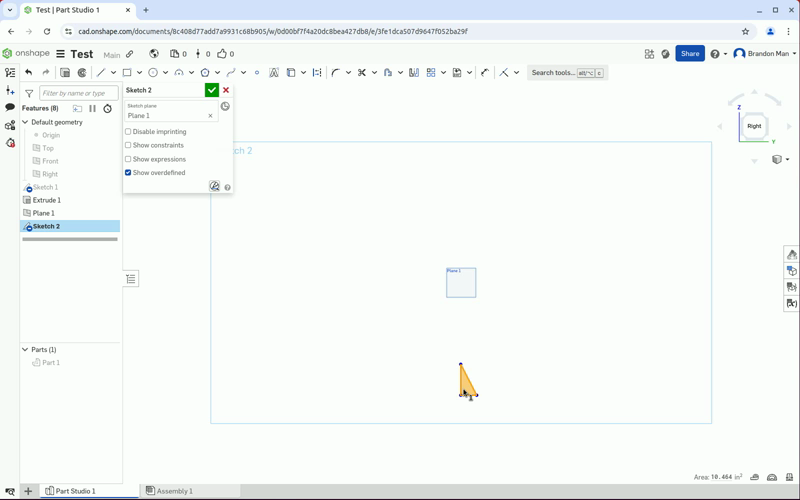
mouse_move(73, 352)
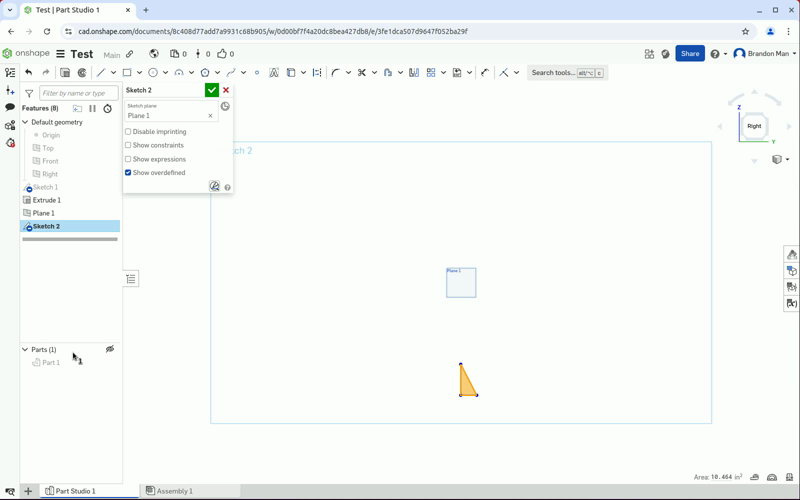
key(shift+y)
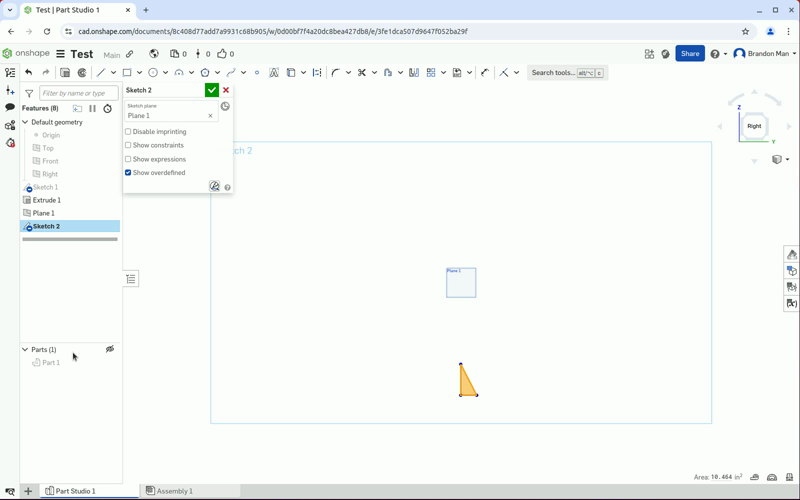
key(shift+e)
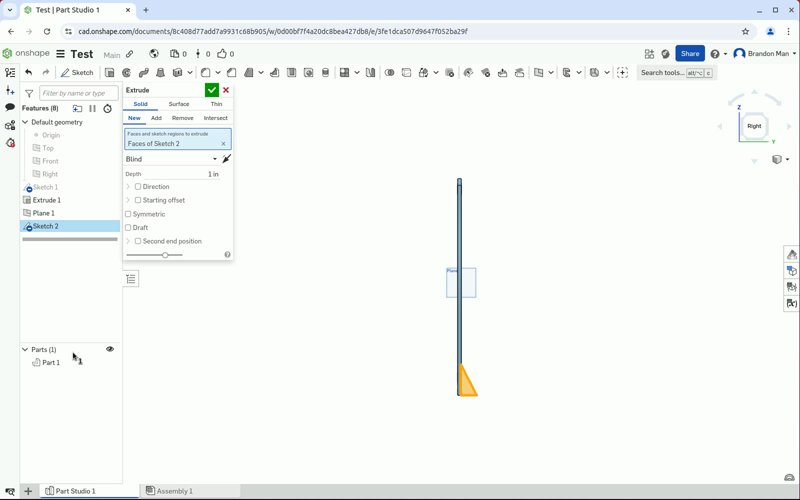
mouse_move(143, 106)
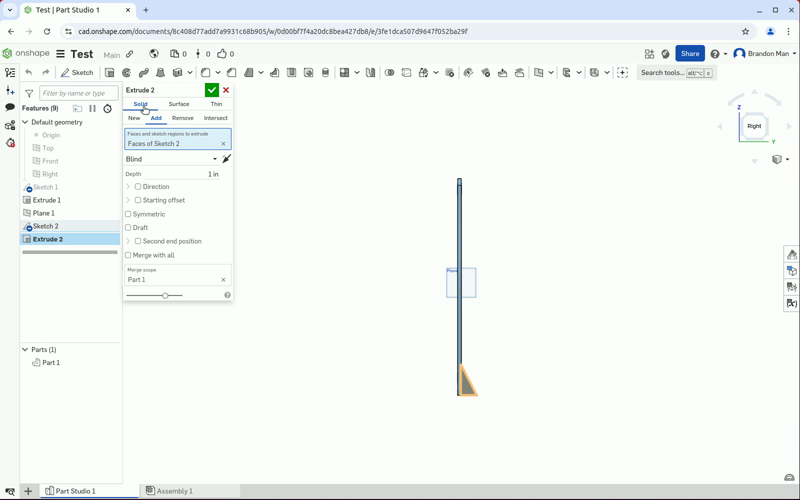
click(143, 106)
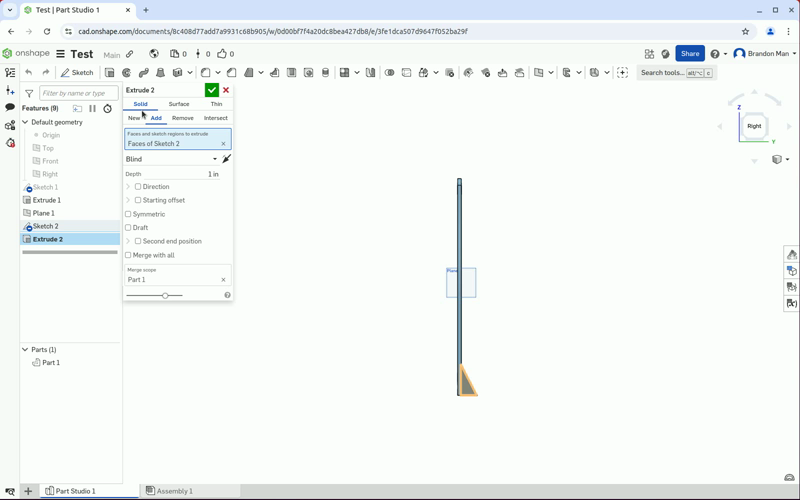
mouse_move(137, 120)
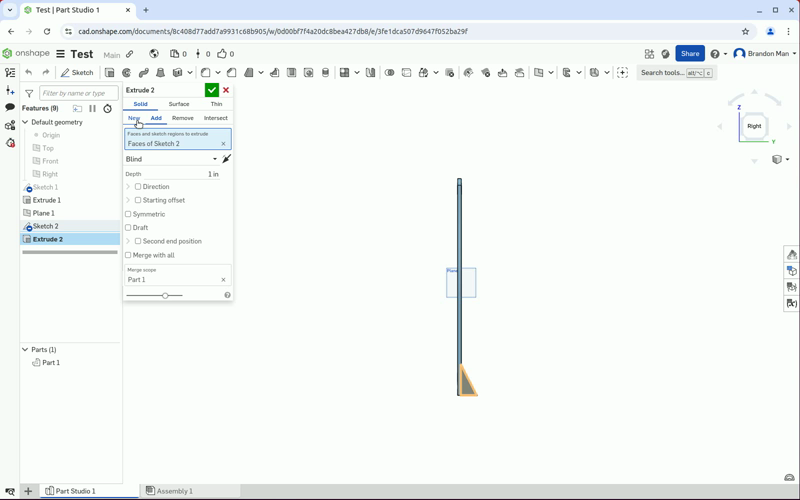
click(137, 120)
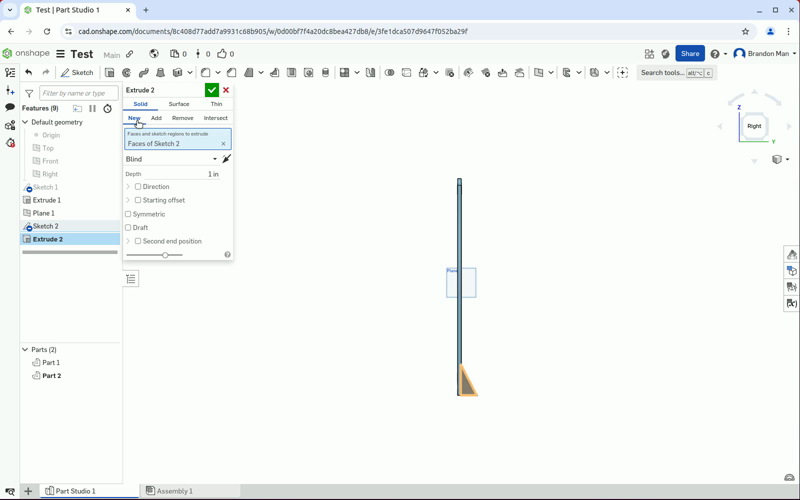
key(tab, 4)
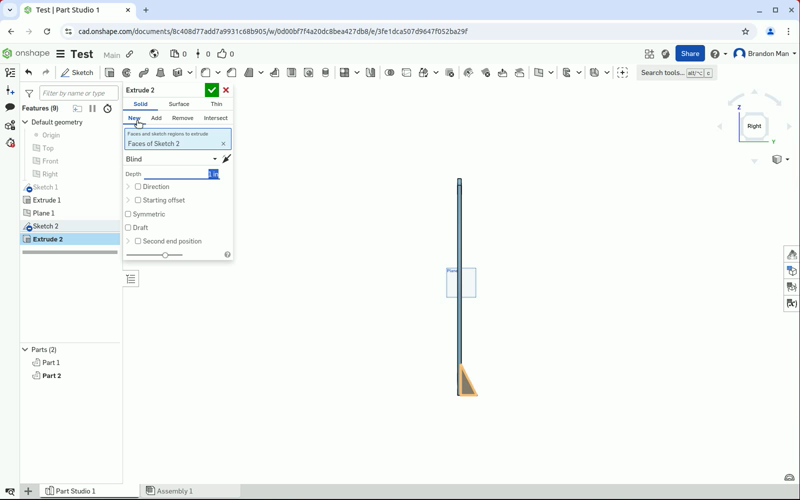
text(-0.963)
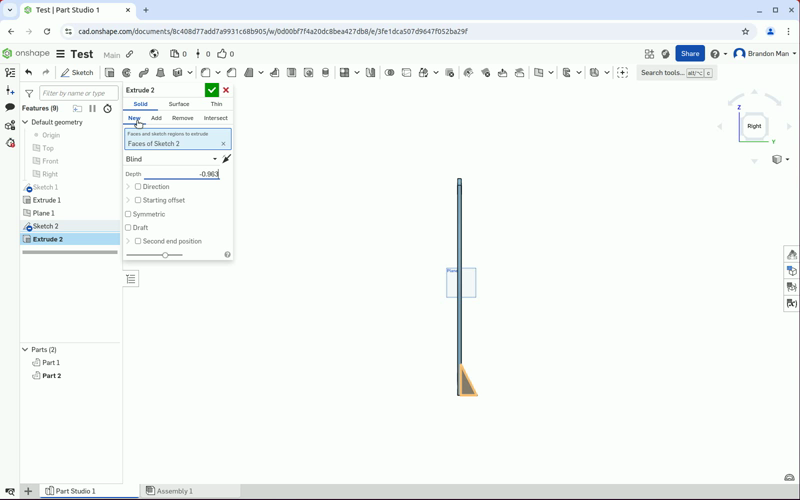
key(enter)
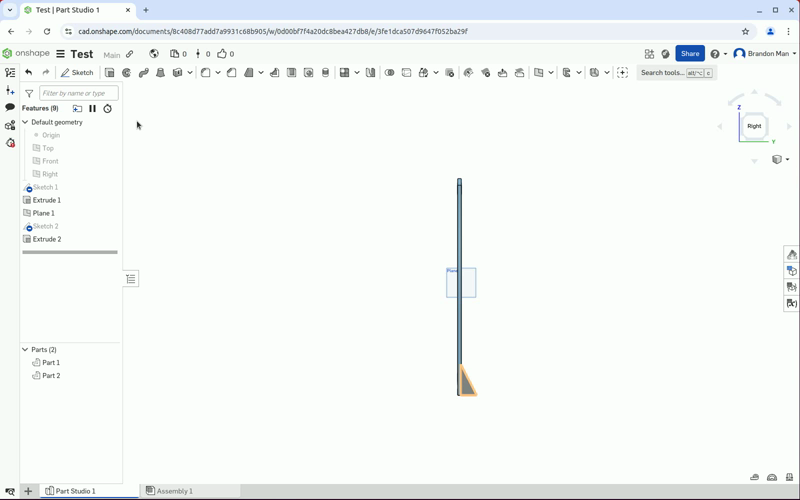
key(shift+h)
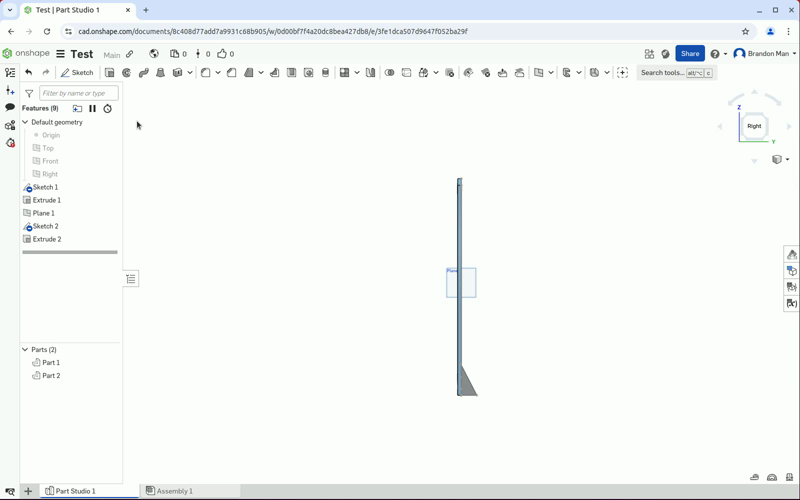
key(shift+h)
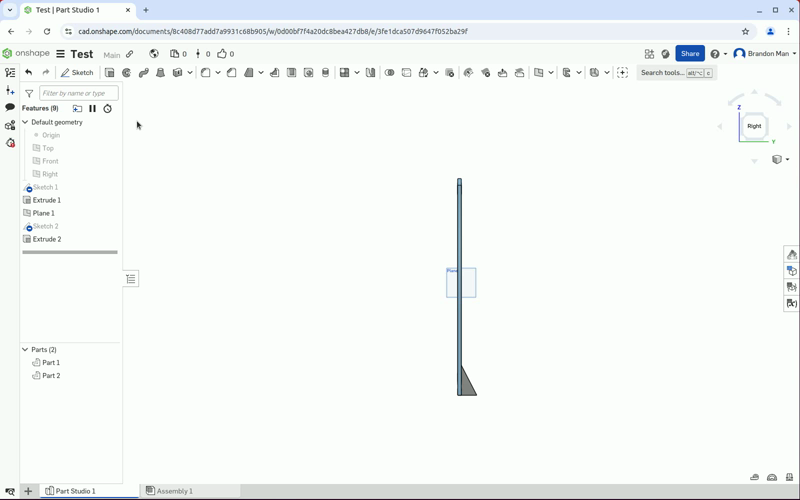
mouse_move(73, 189)
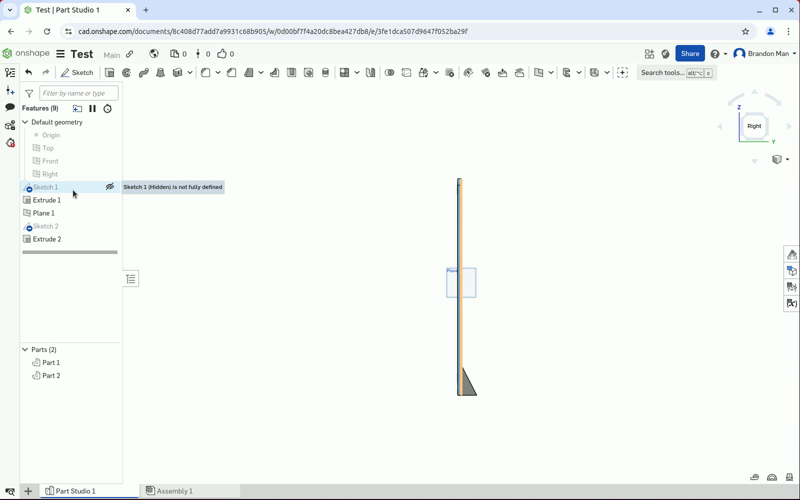
click(73, 189)
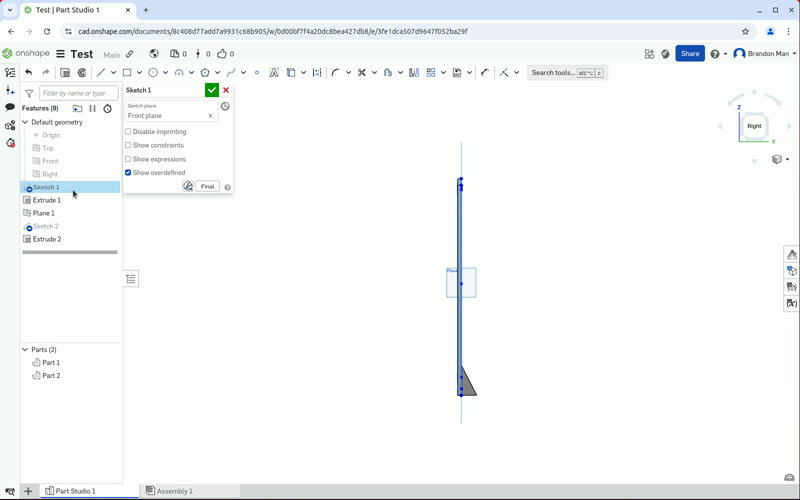
mouse_move(229, 92)
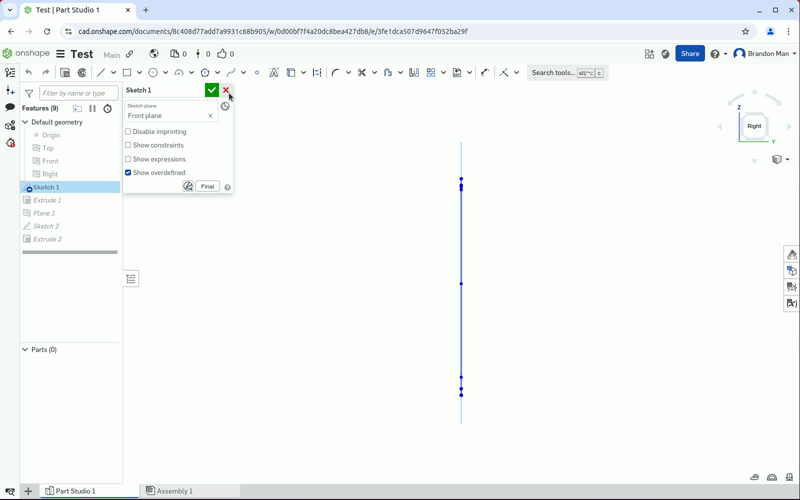
click(229, 92)
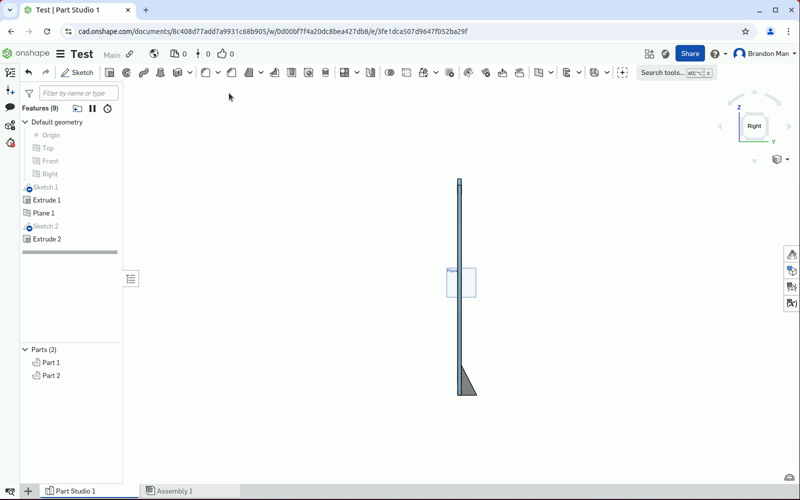
mouse_move(541, 75)
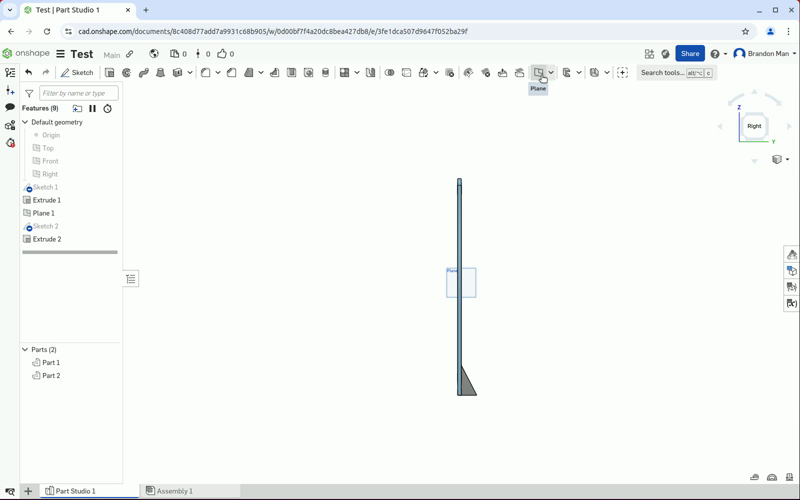
click(541, 75)
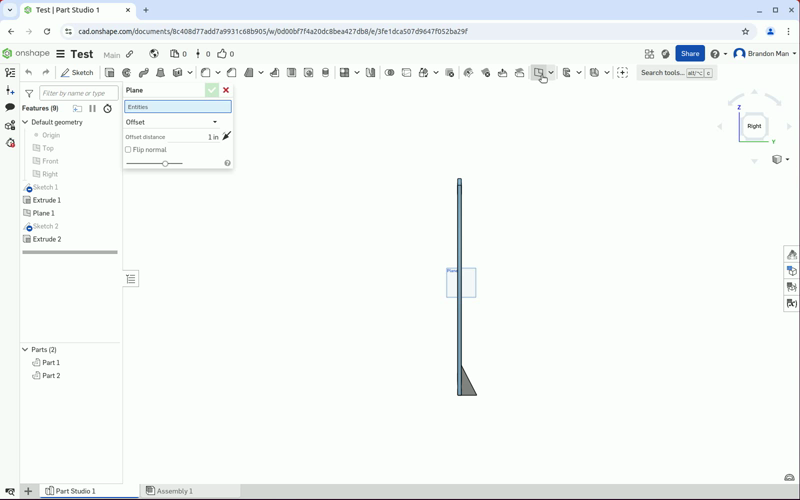
mouse_move(73, 176)
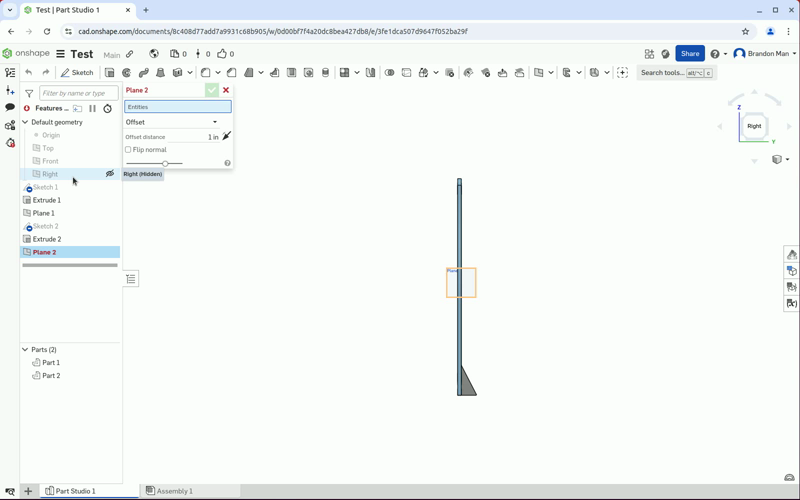
click(73, 176)
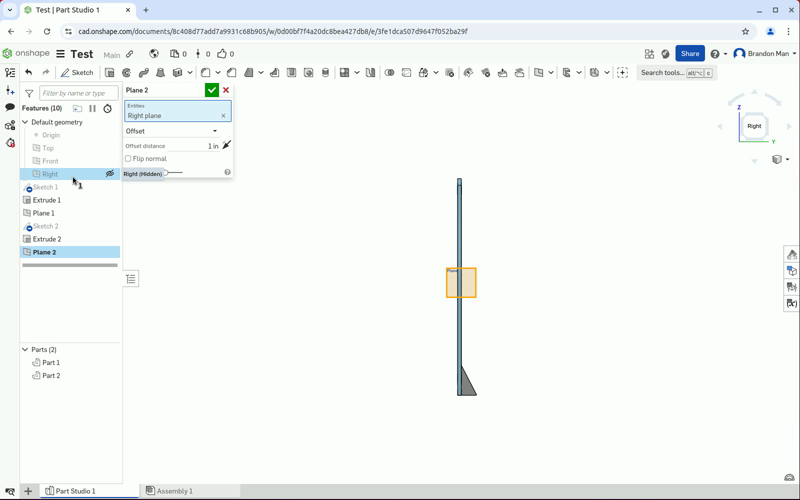
key(tab, 2)
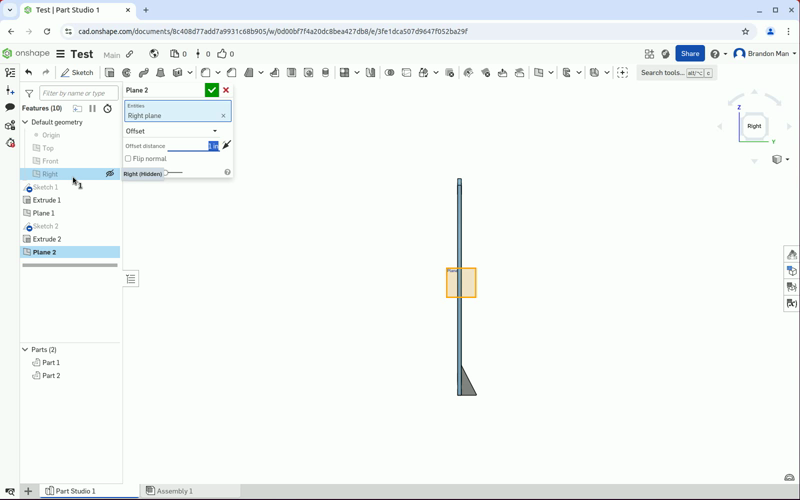
text(21.66)
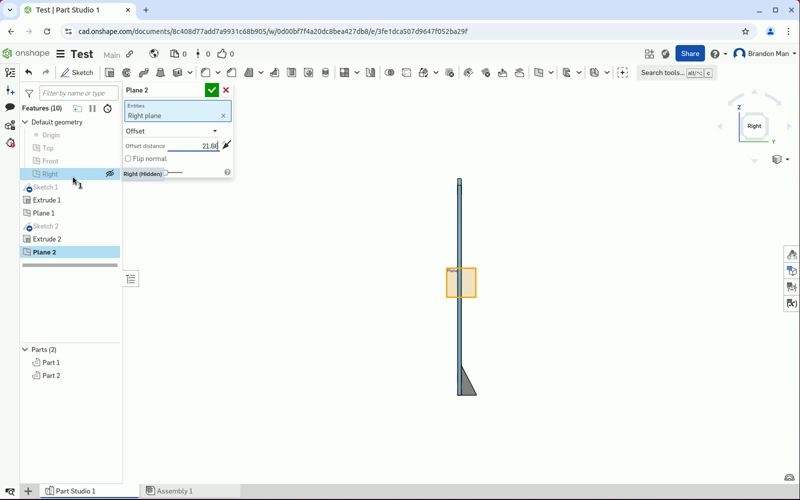
key(enter, 2)
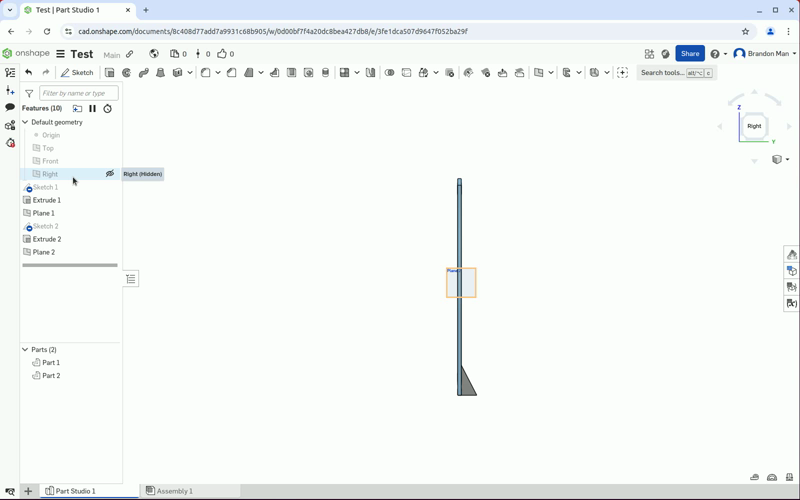
key(shift+s)
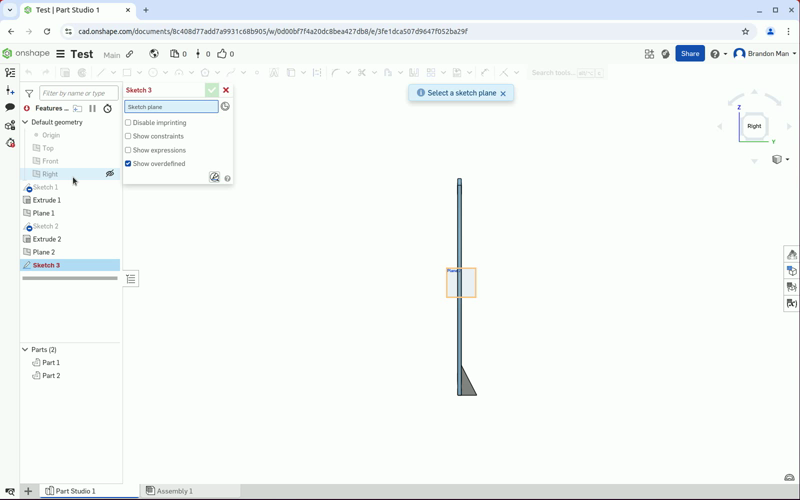
mouse_move(73, 254)
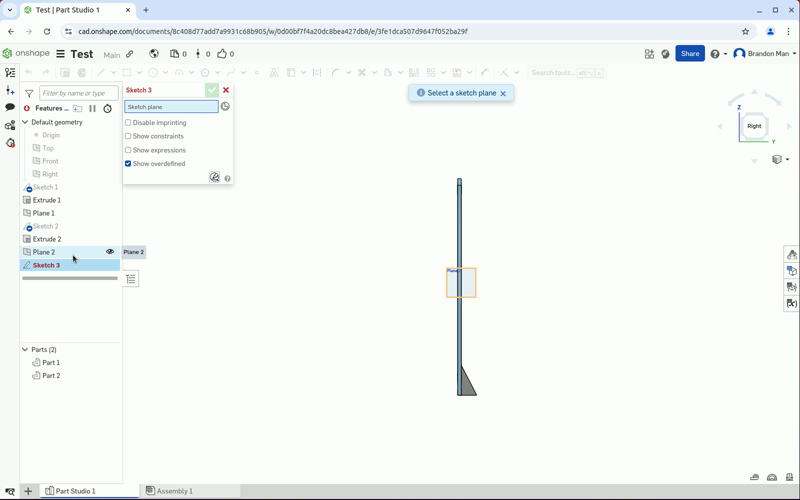
click(73, 254)
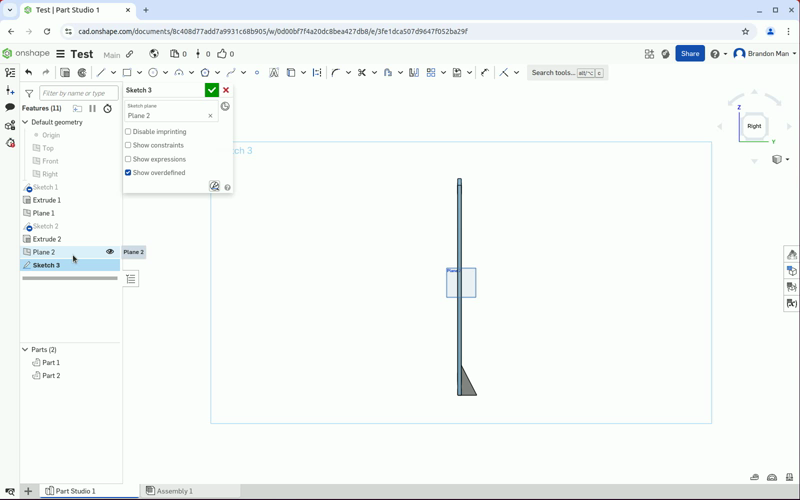
mouse_move(73, 352)
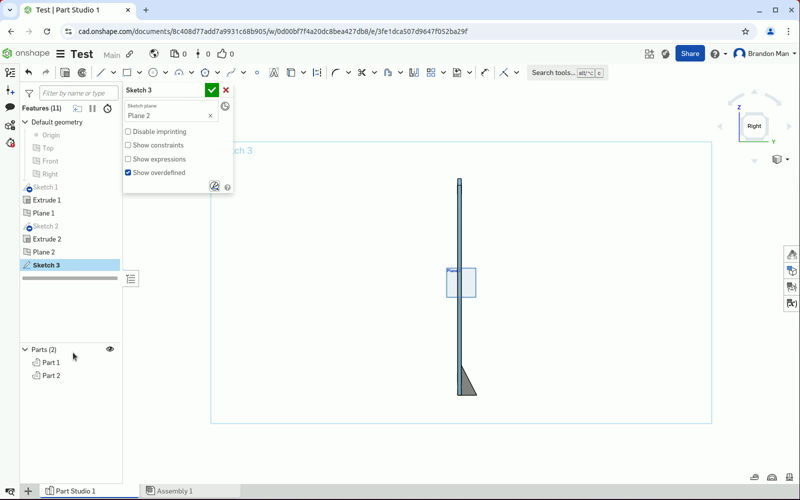
key(y)
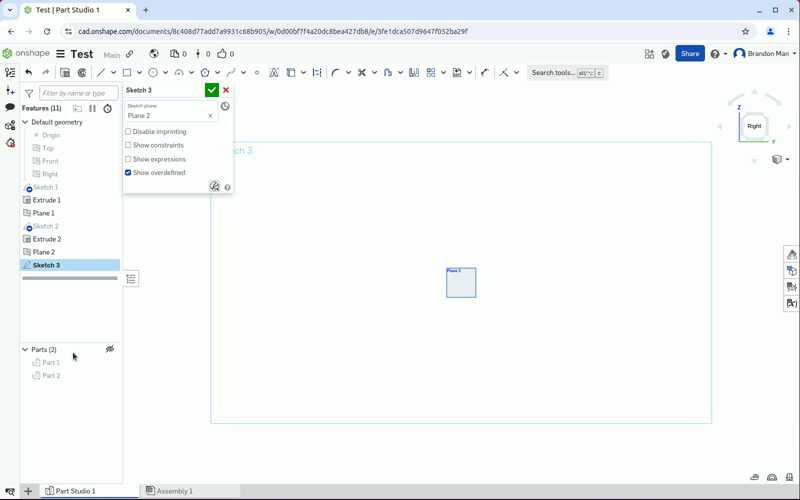
key(l)
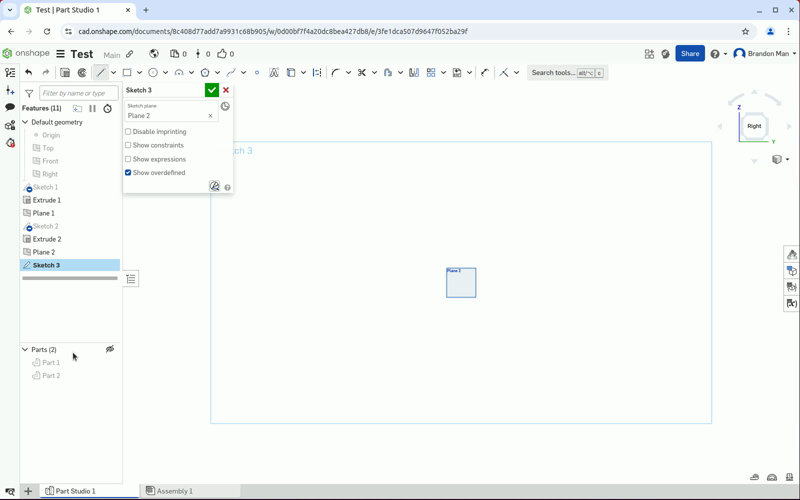
key_down(shift)
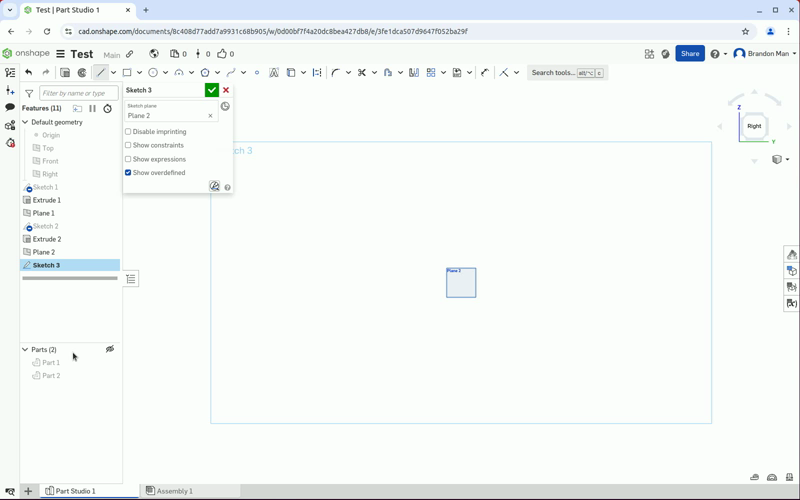
mouse_move(443, 395)
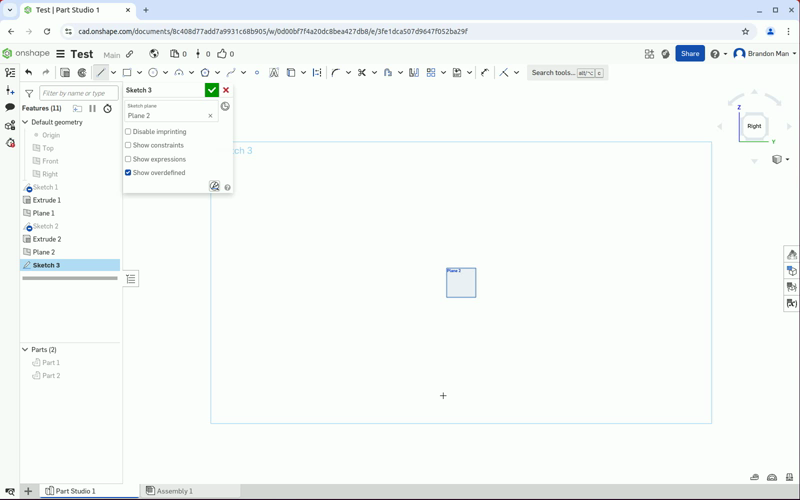
click(443, 395)
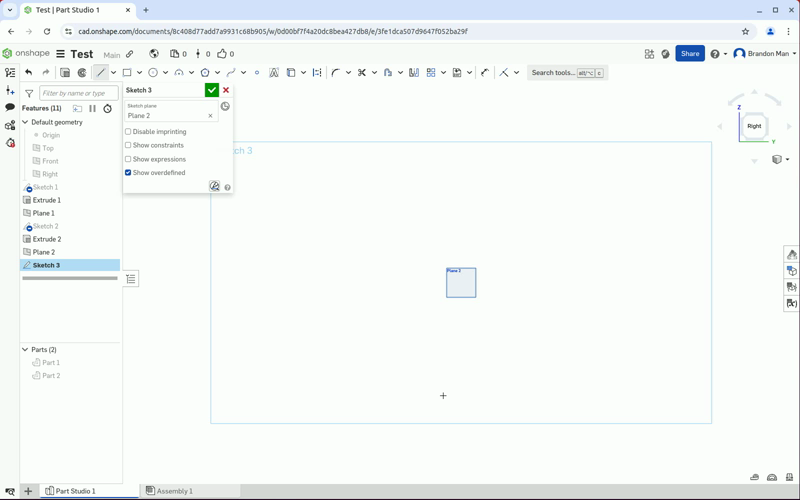
key_up(shift)
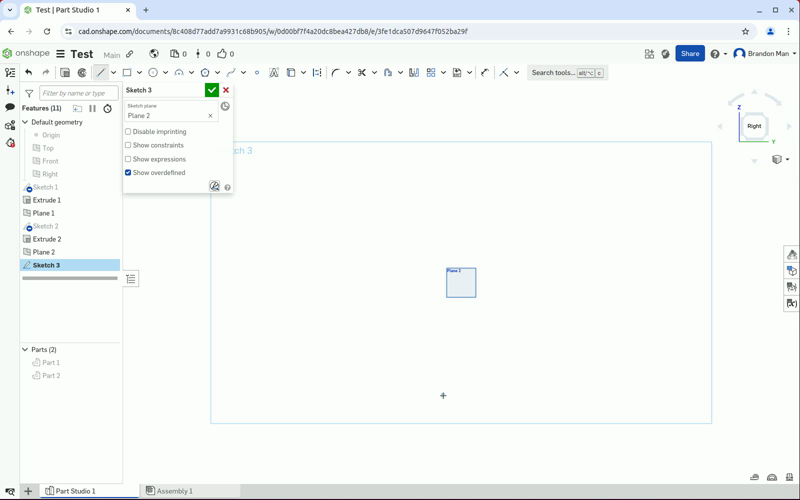
key_down(shift)
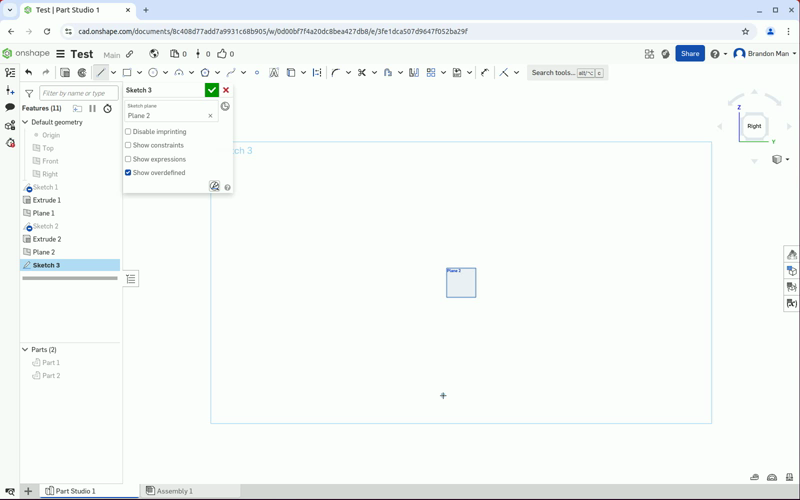
mouse_move(473, 395)
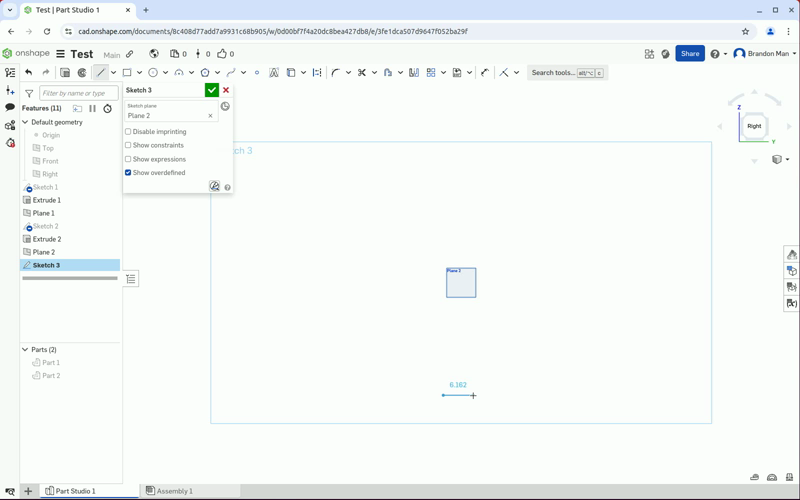
mouse_move(458, 395)
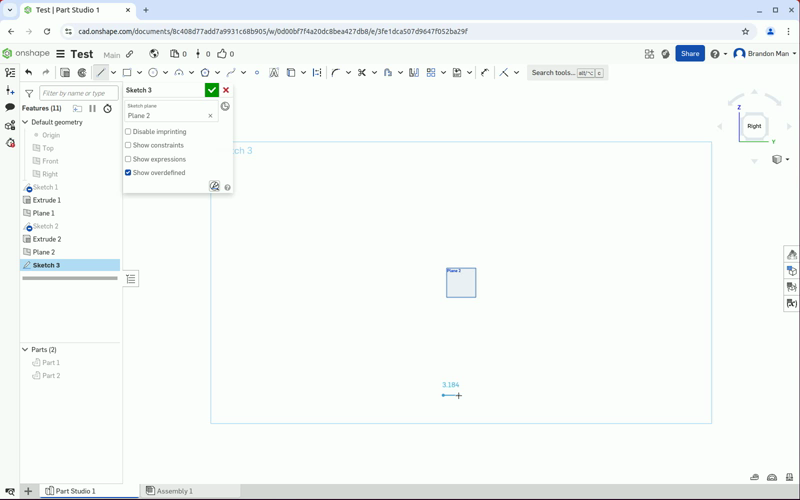
click(458, 395)
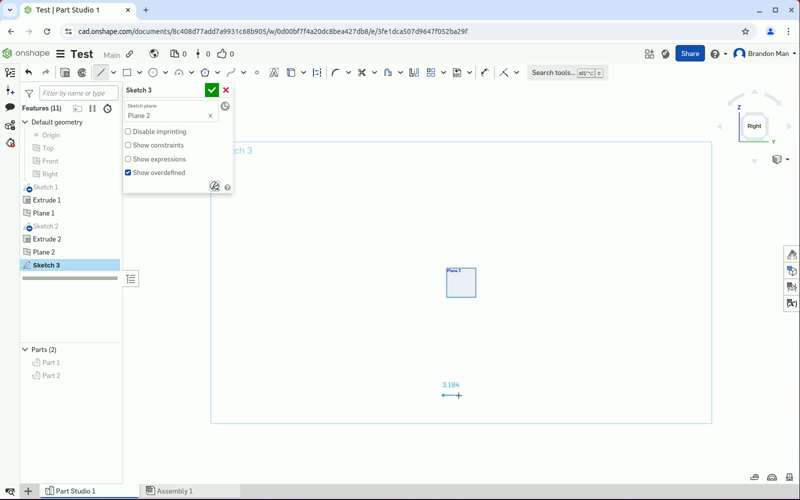
key_up(shift)
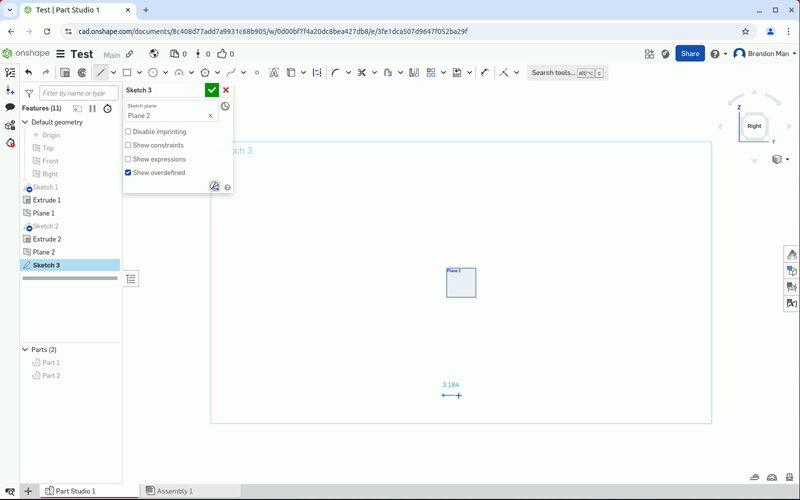
key_down(shift)
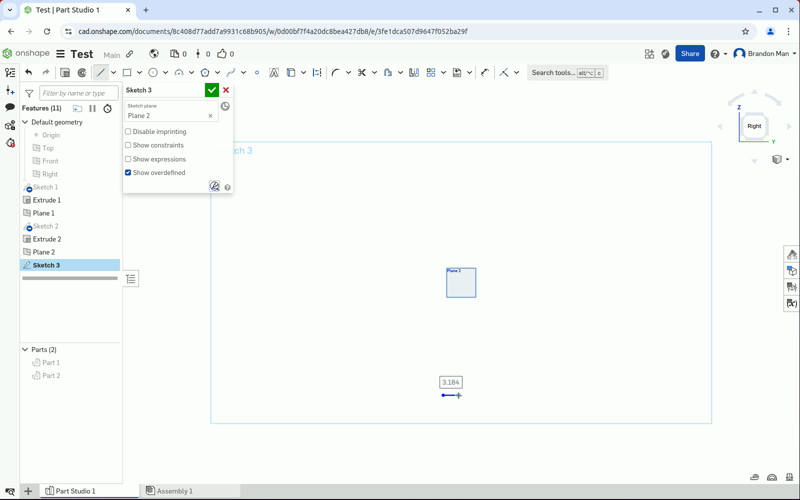
mouse_move(489, 395)
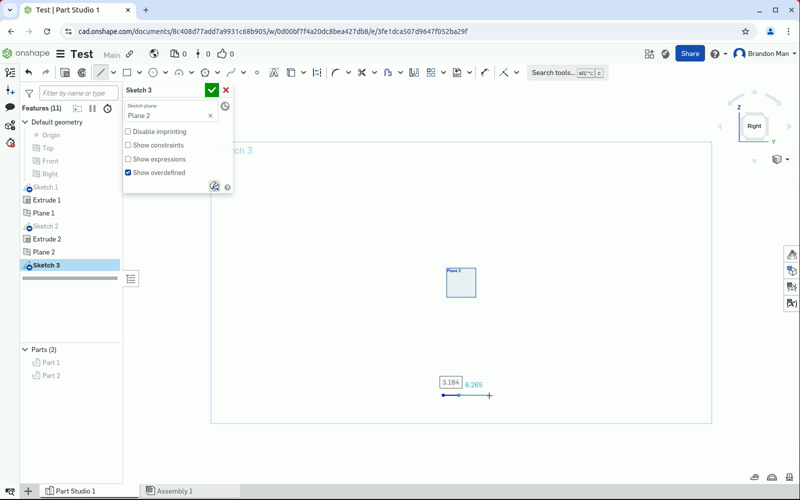
mouse_move(458, 364)
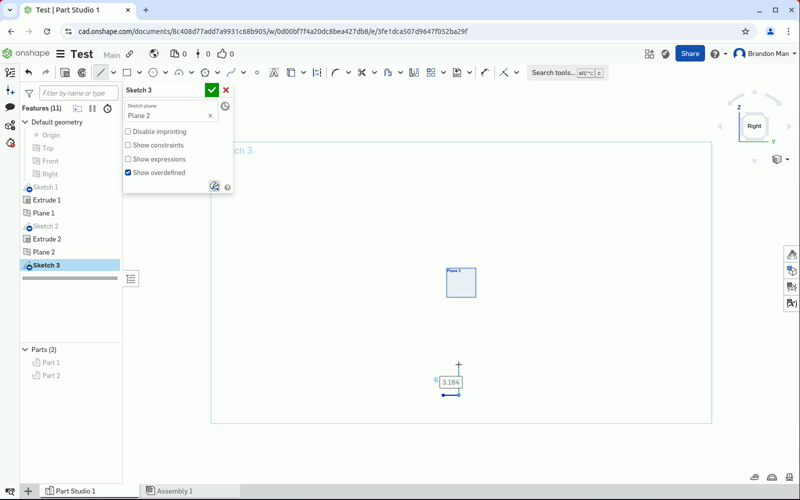
click(458, 364)
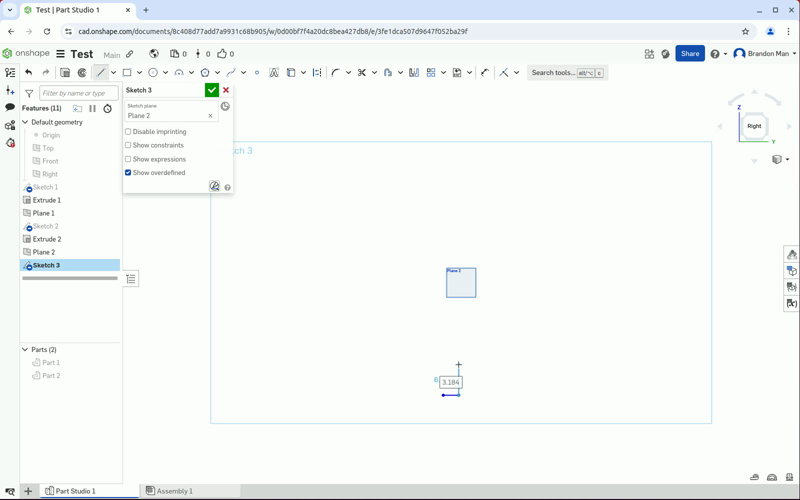
key_up(shift)
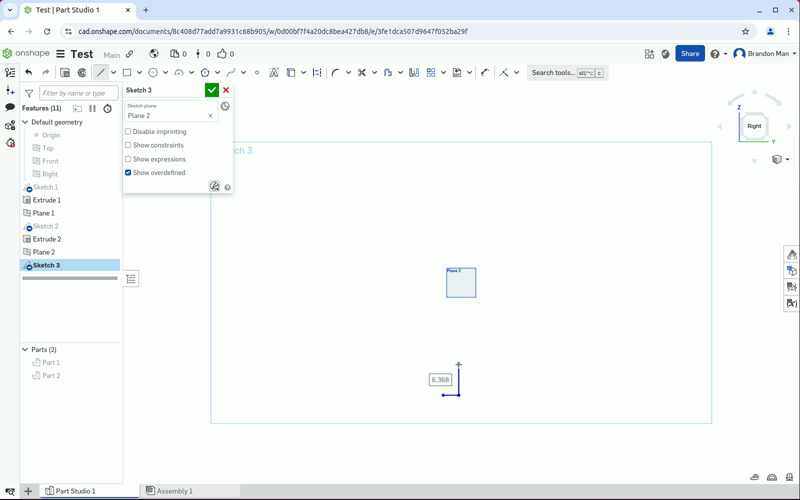
mouse_move(489, 364)
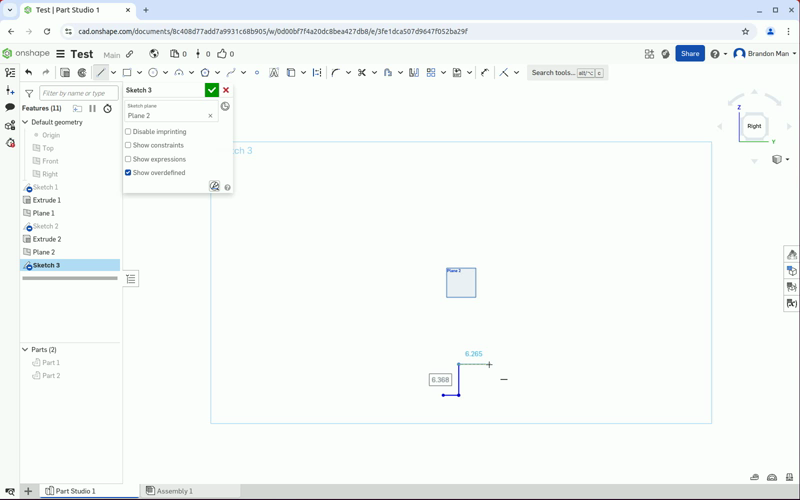
key_down(shift)
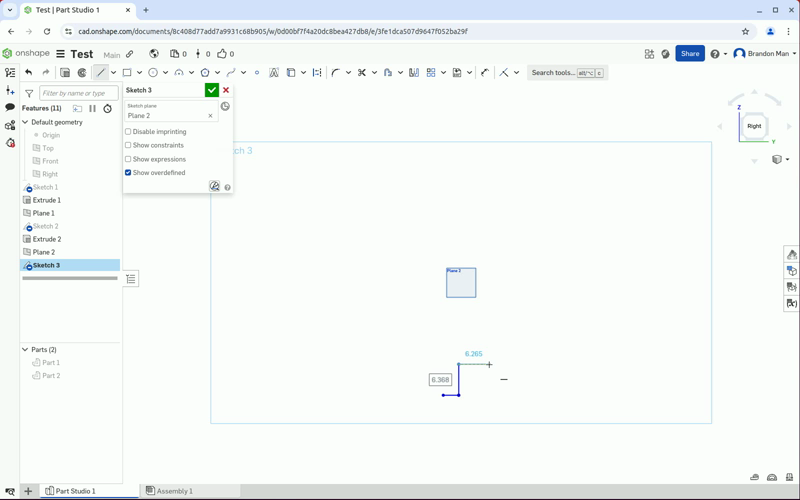
mouse_move(443, 395)
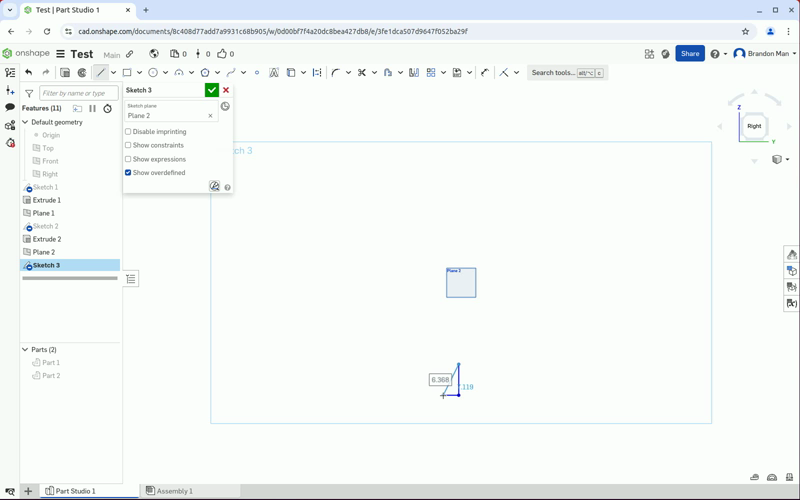
key_up(shift)
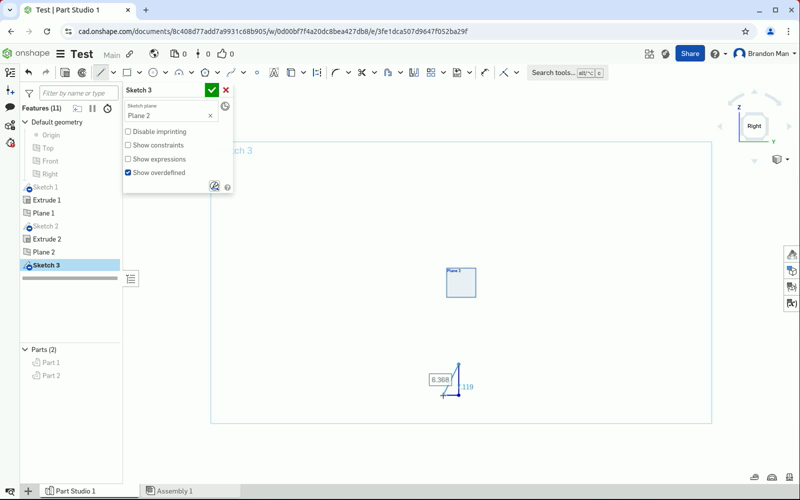
click(443, 395)
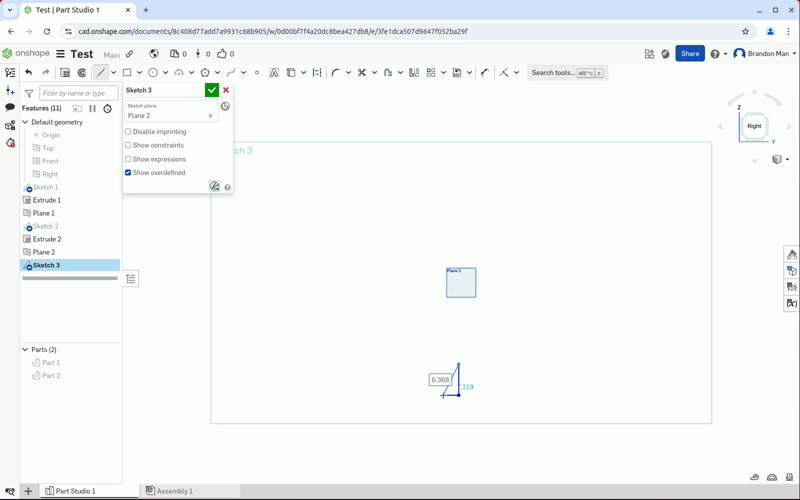
key(esc)
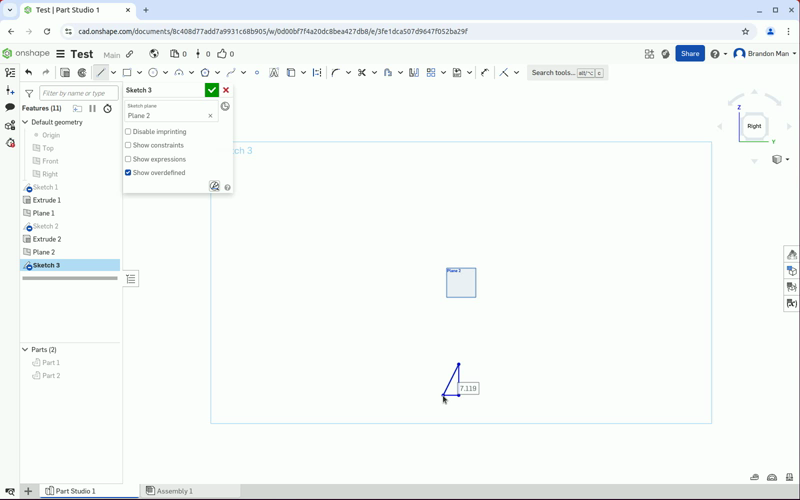
mouse_move(456, 375)
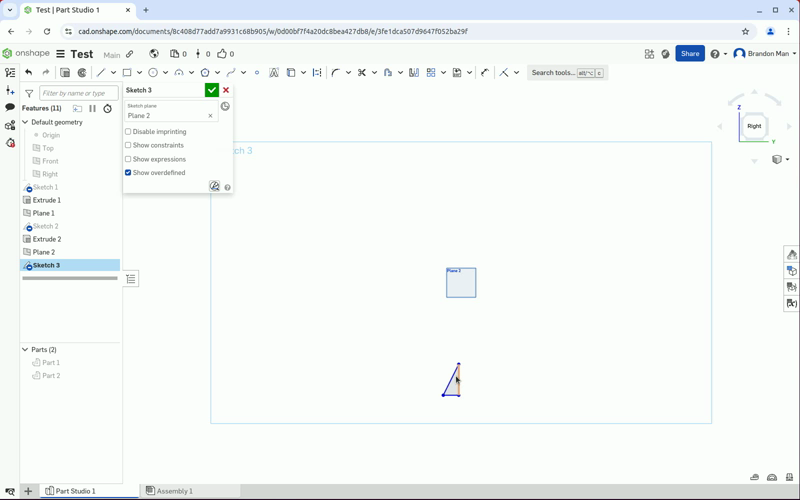
scroll(6)
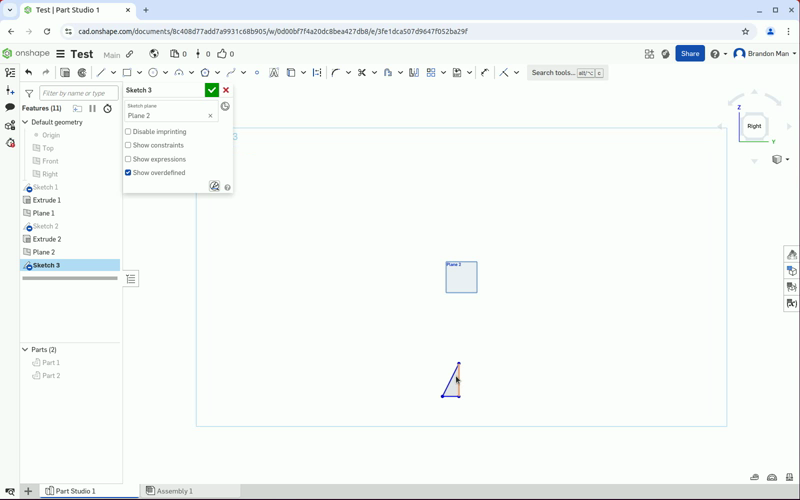
scroll(6)
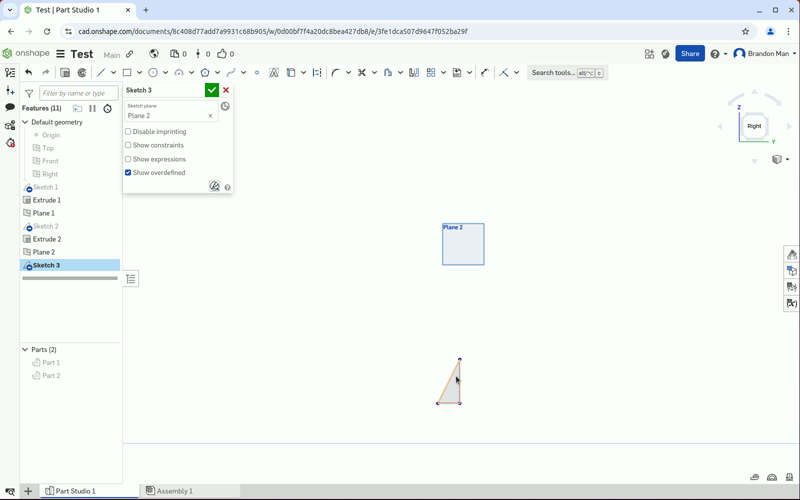
scroll(6)
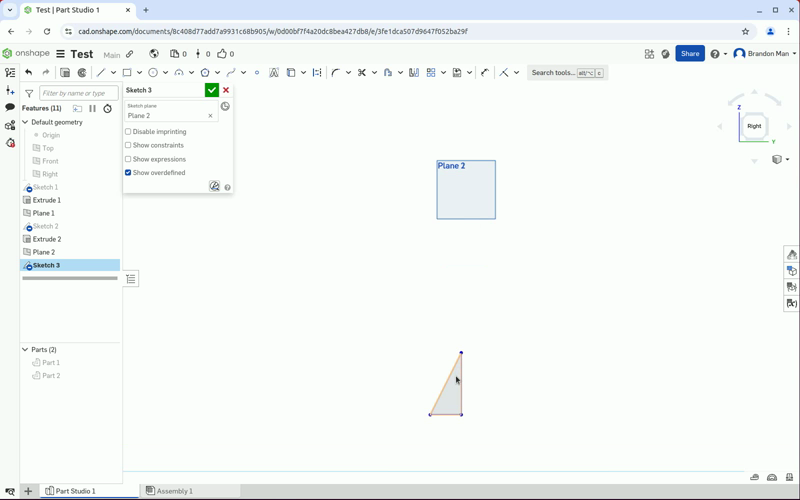
scroll(6)
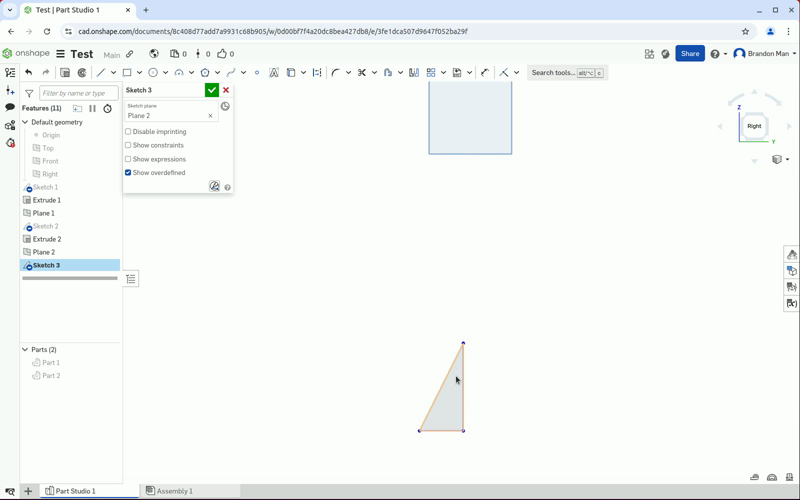
scroll(6)
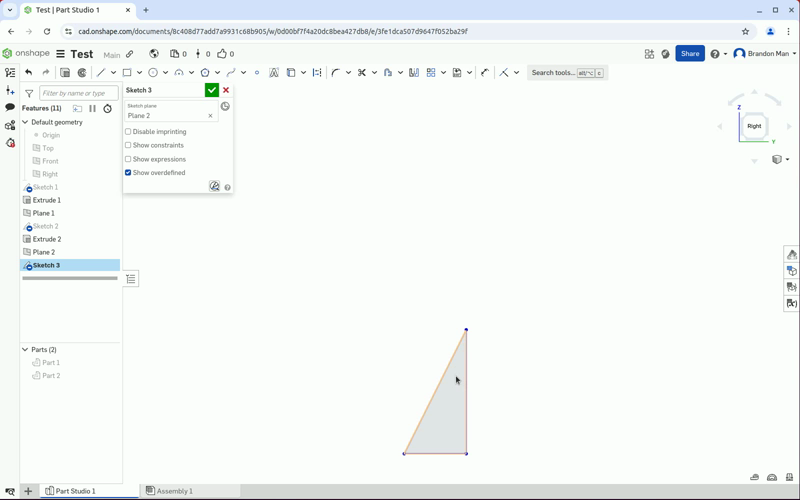
scroll(6)
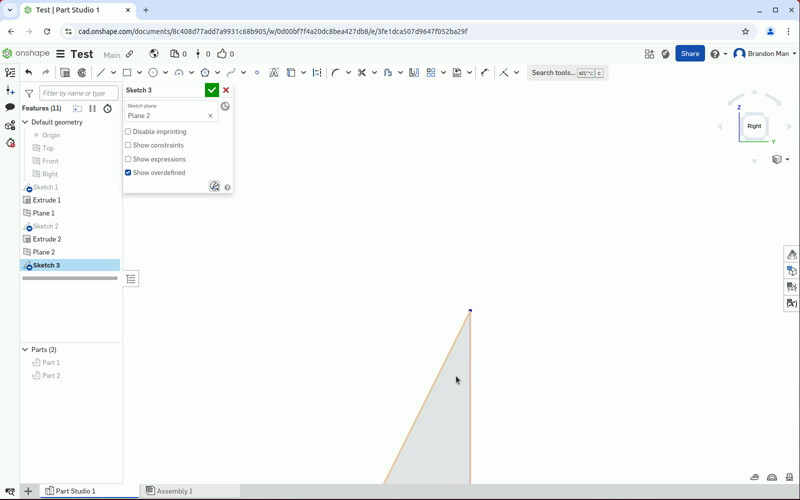
scroll(6)
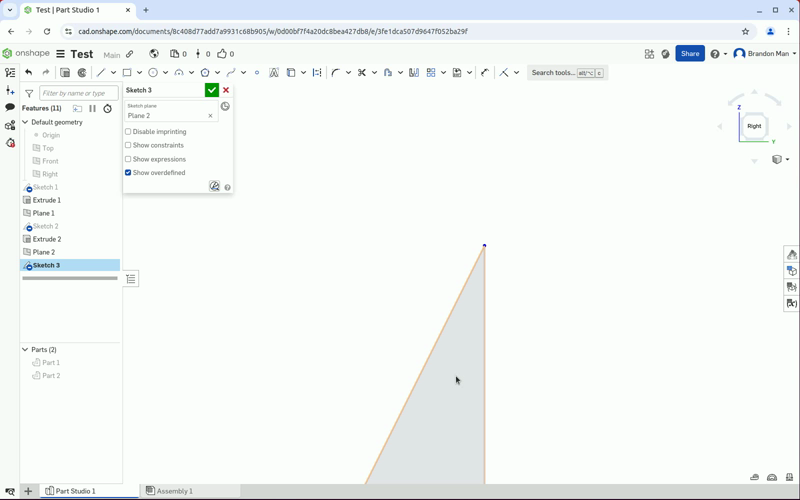
click(456, 375)
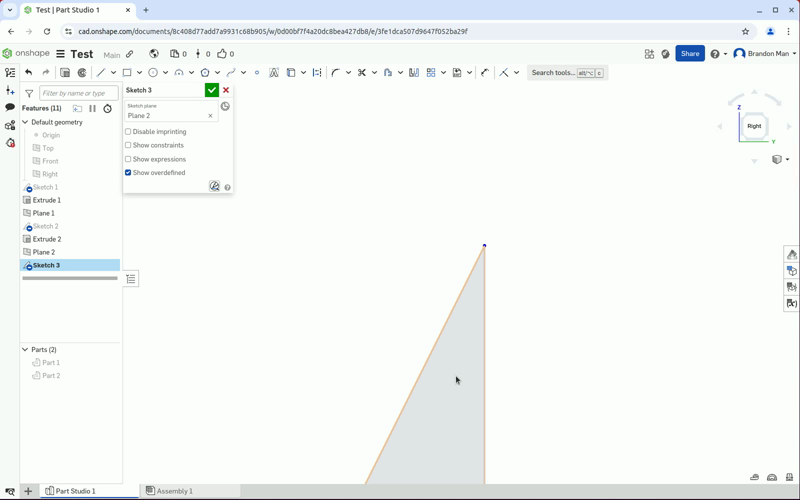
scroll(-6)
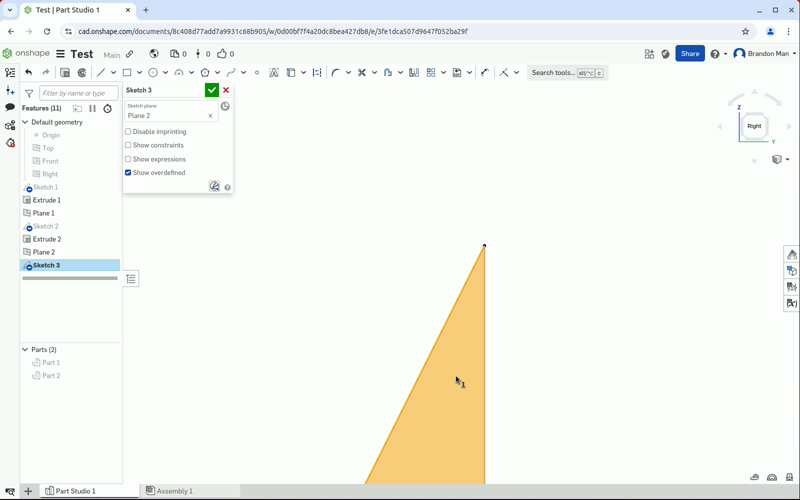
scroll(-6)
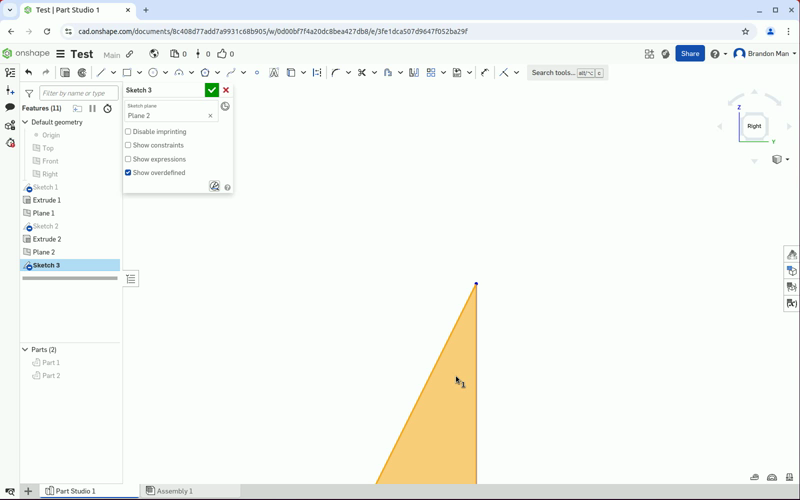
scroll(-6)
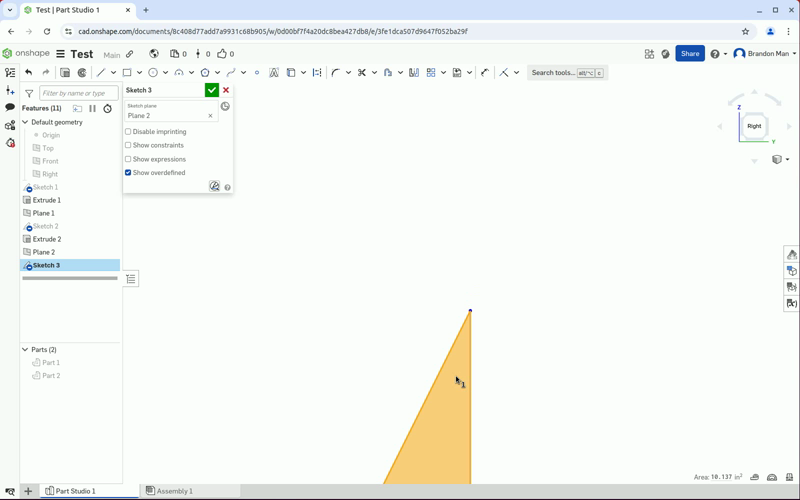
scroll(-6)
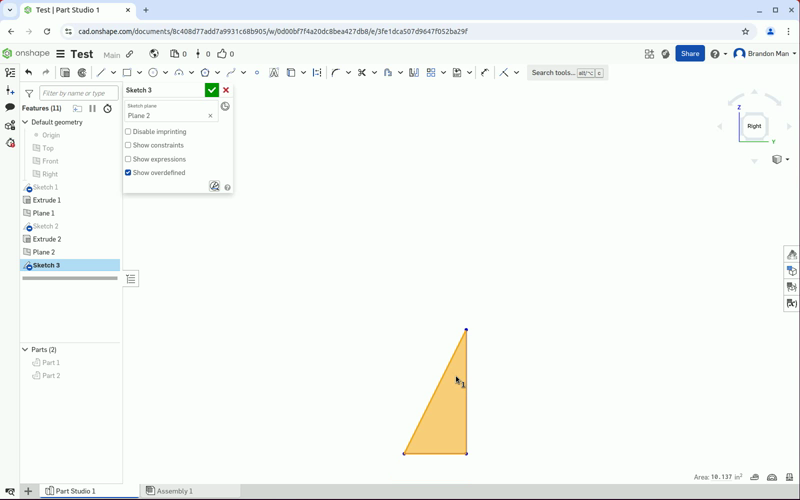
scroll(-6)
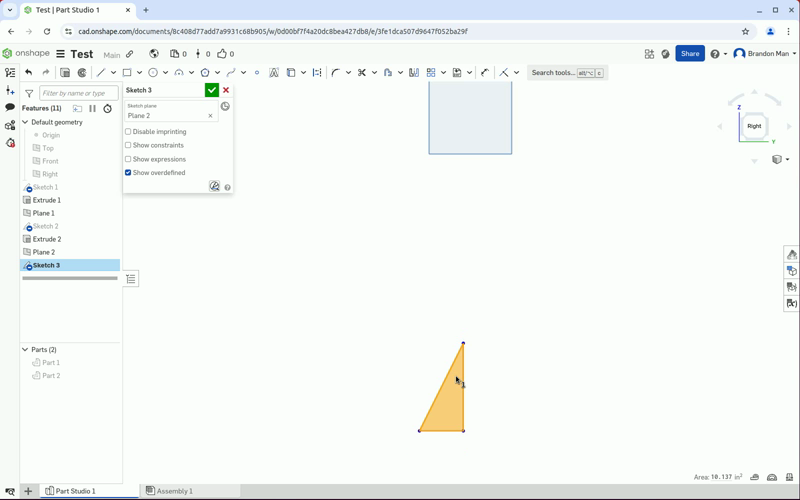
scroll(-6)
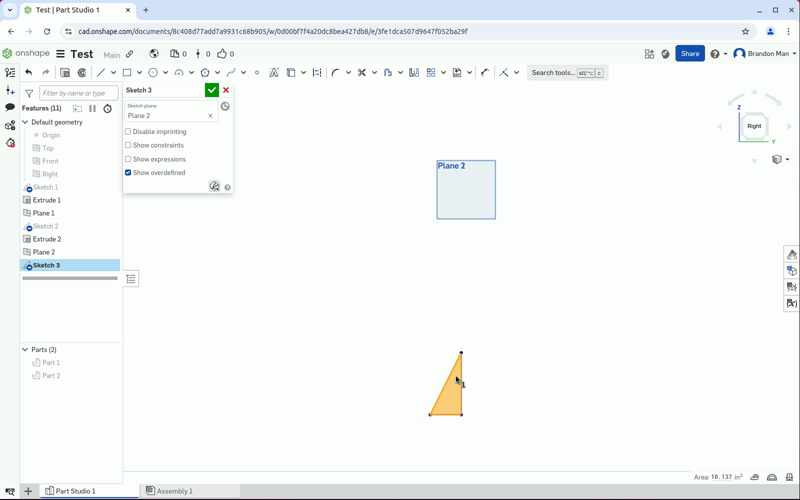
scroll(-6)
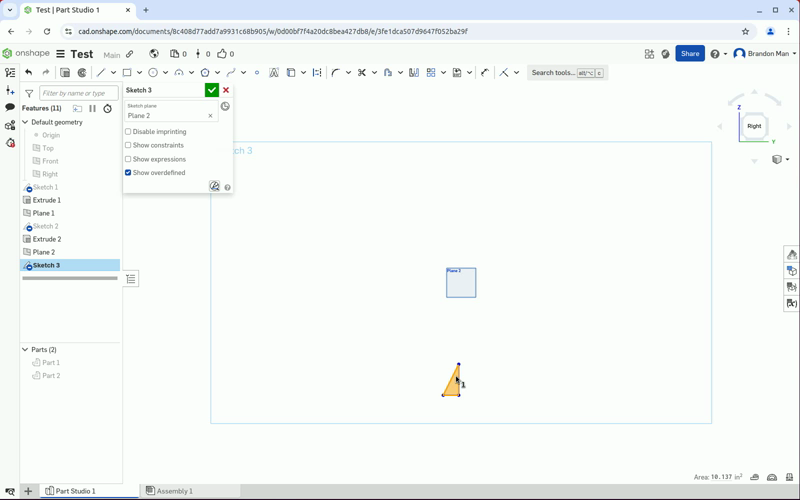
mouse_move(73, 352)
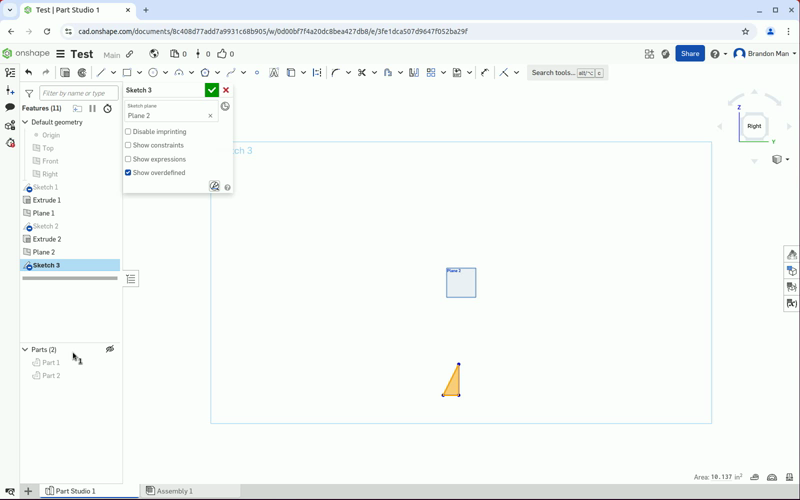
key(shift+y)
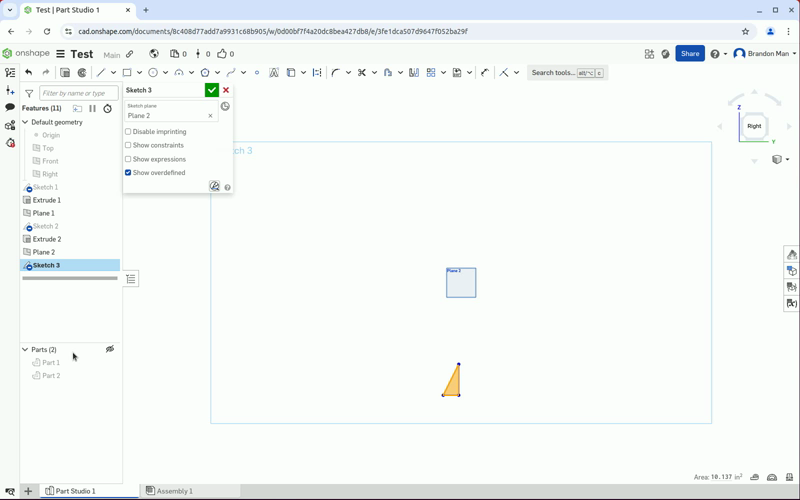
key(shift+e)
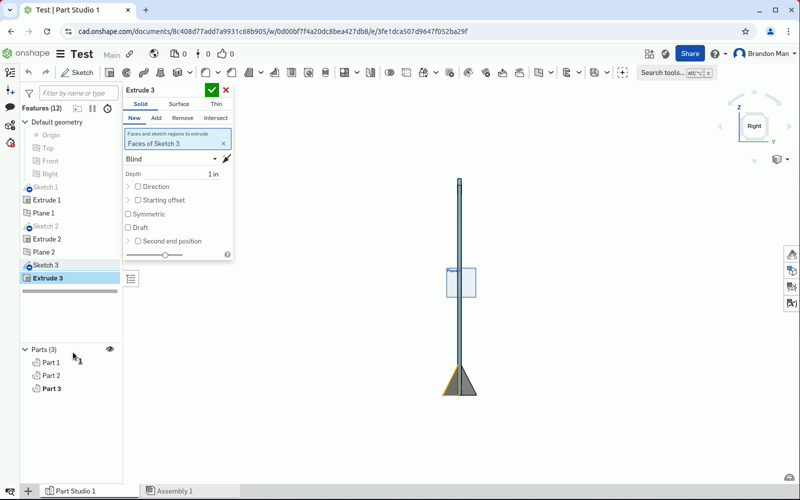
mouse_move(143, 106)
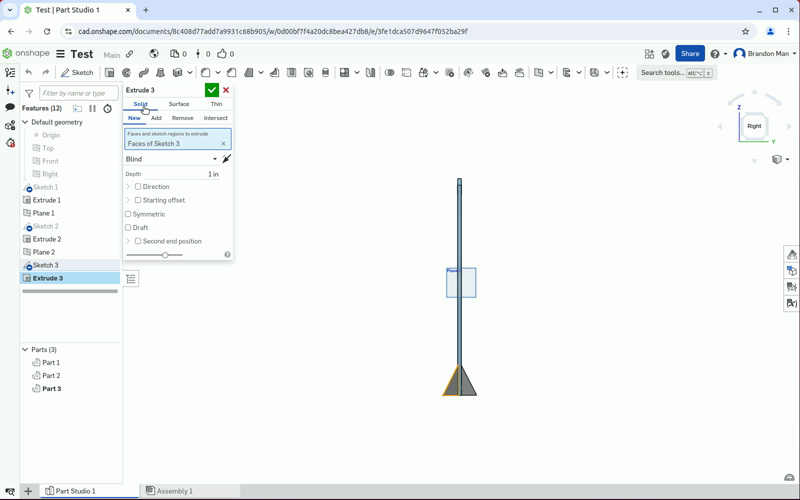
click(143, 106)
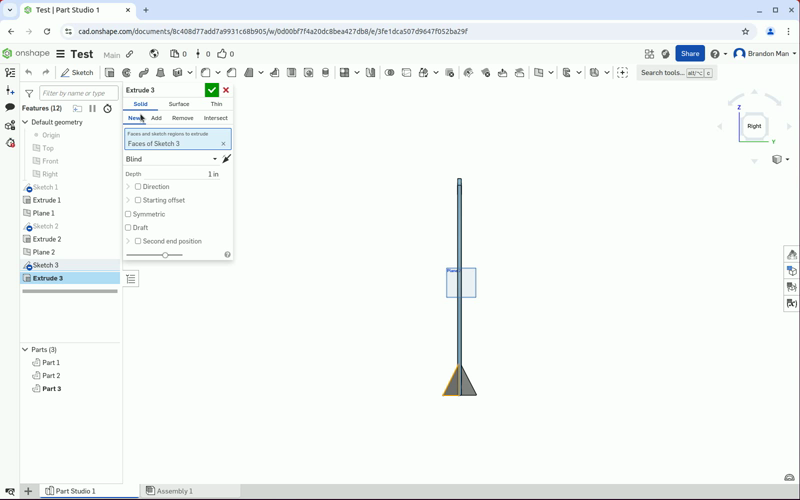
mouse_move(137, 120)
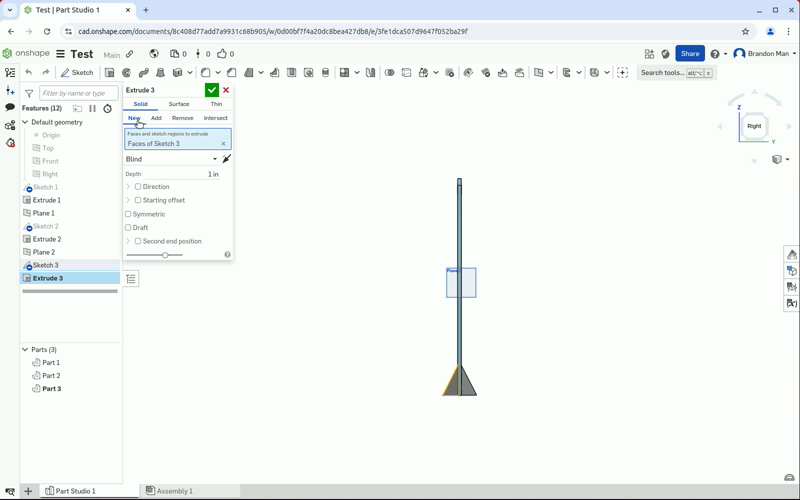
click(137, 120)
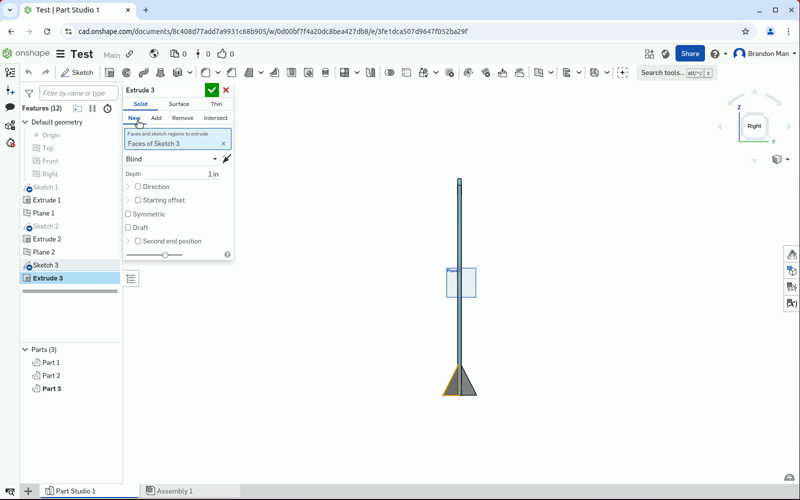
key(tab, 4)
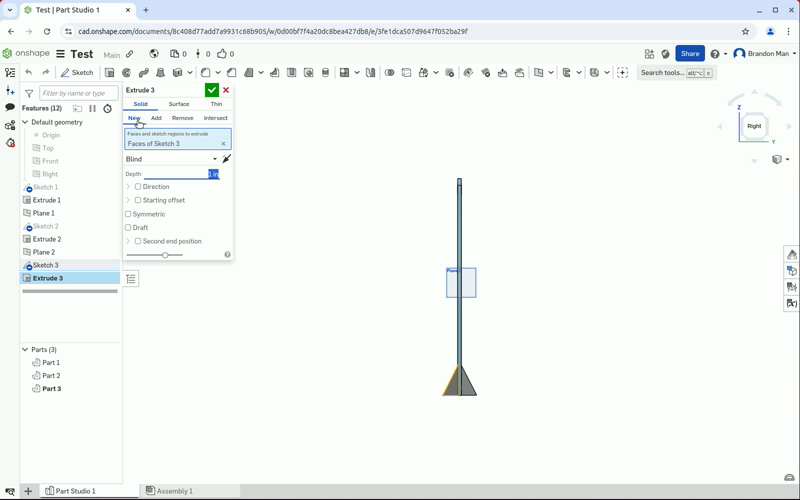
text(-0.963)
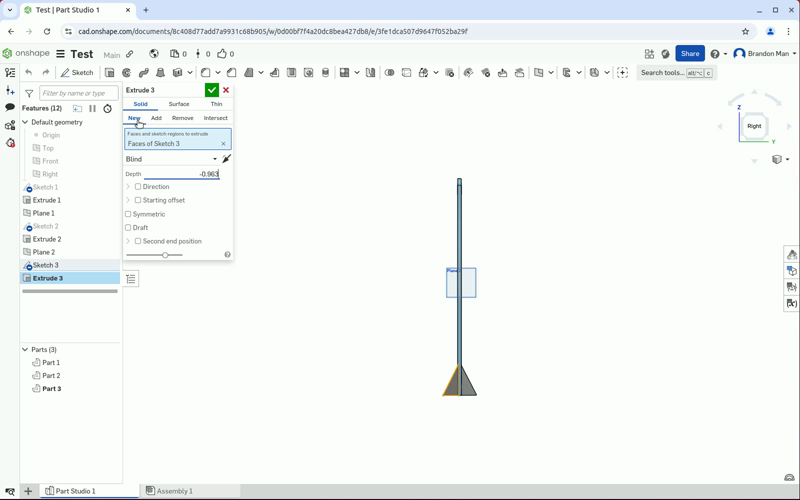
key(enter)
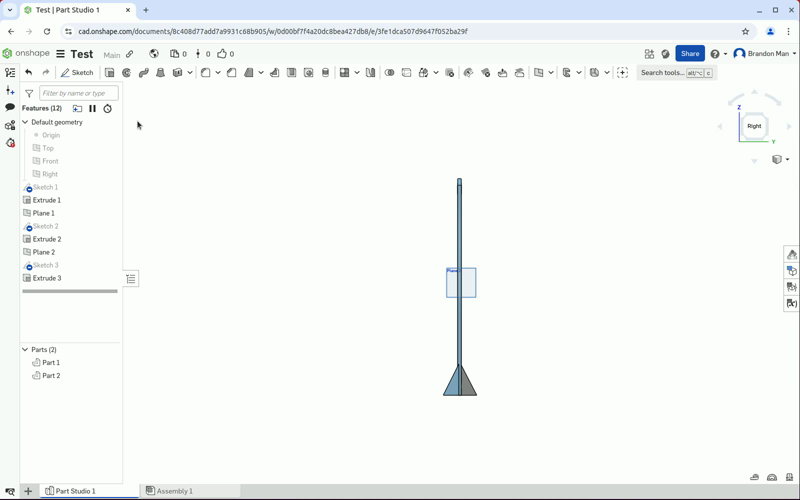
key(shift+h)
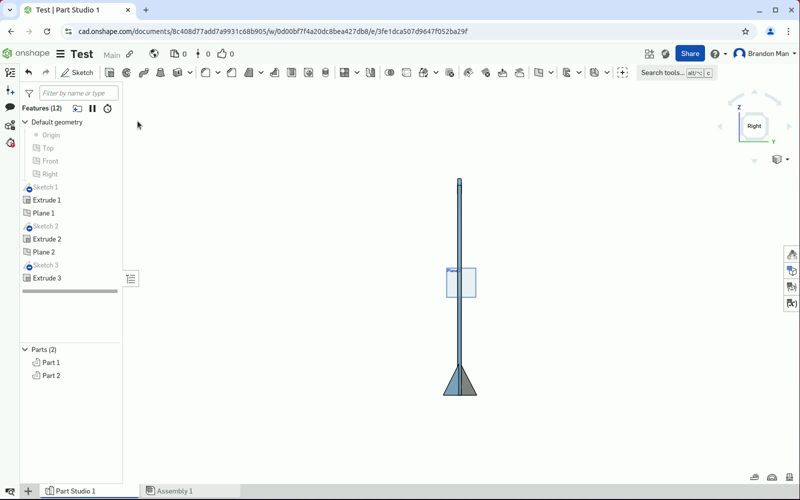
key(shift+h)
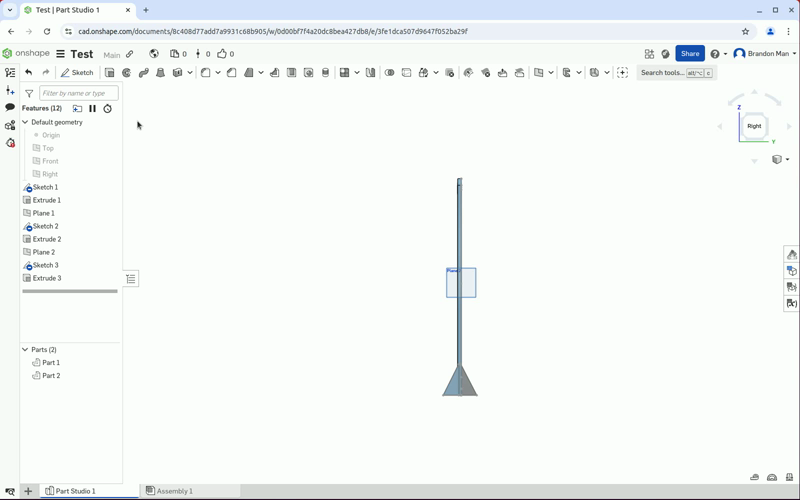
key(shift+7)
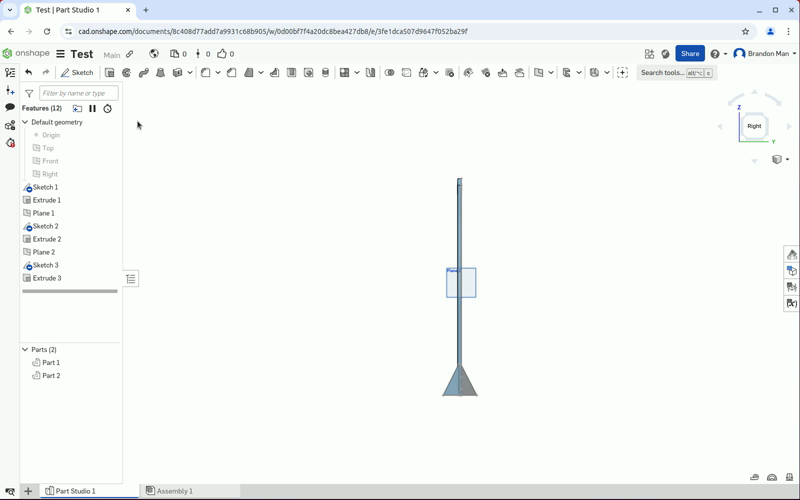
key(right, 2)
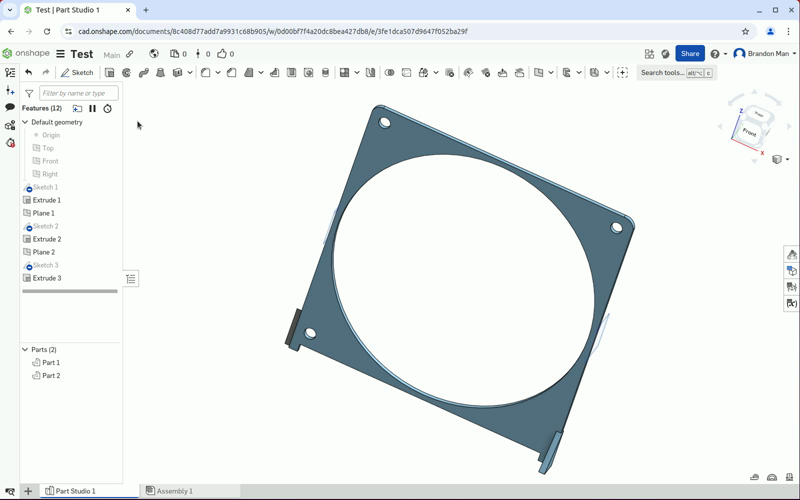
key(down, 2)
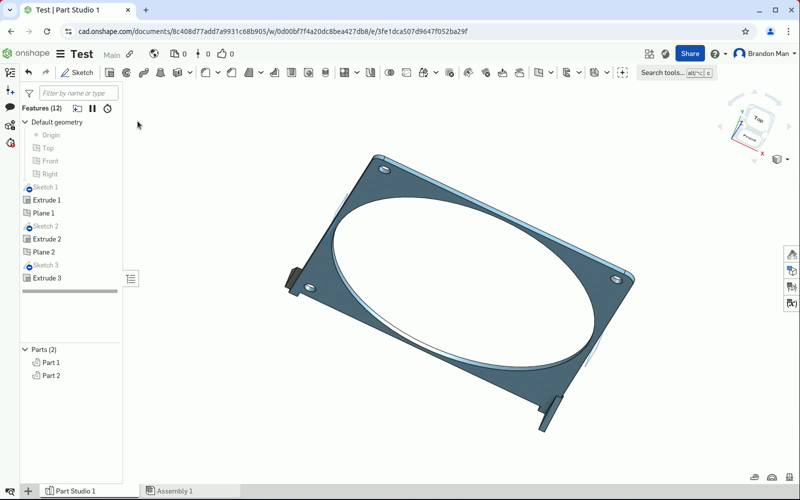
key(up, 2)
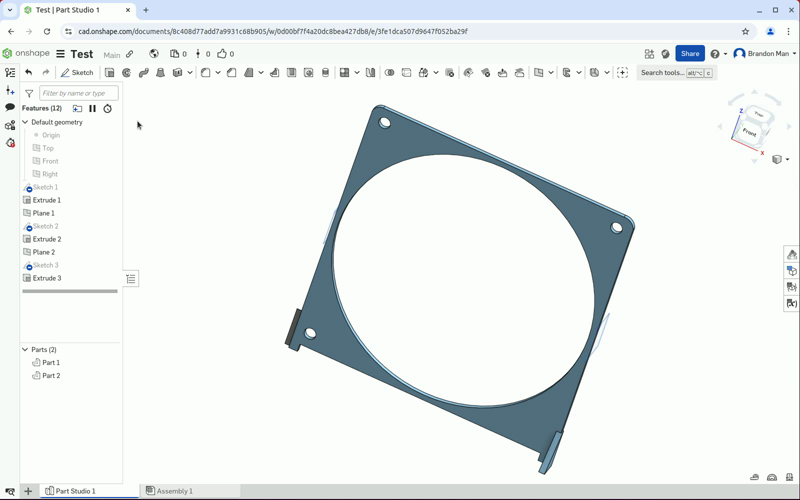
key(left, 2)
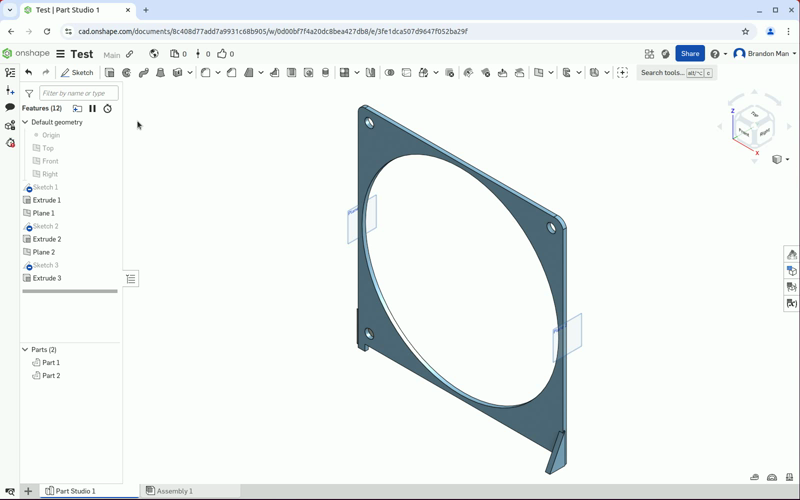
mouse_move(73, 189)
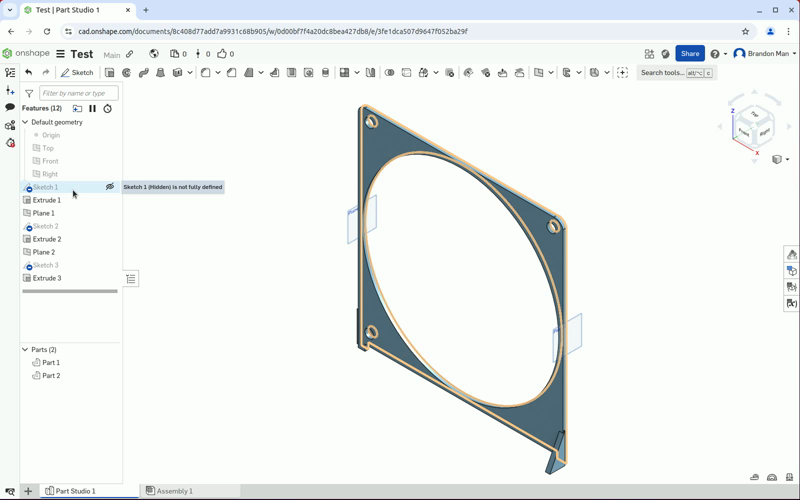
click(73, 189)